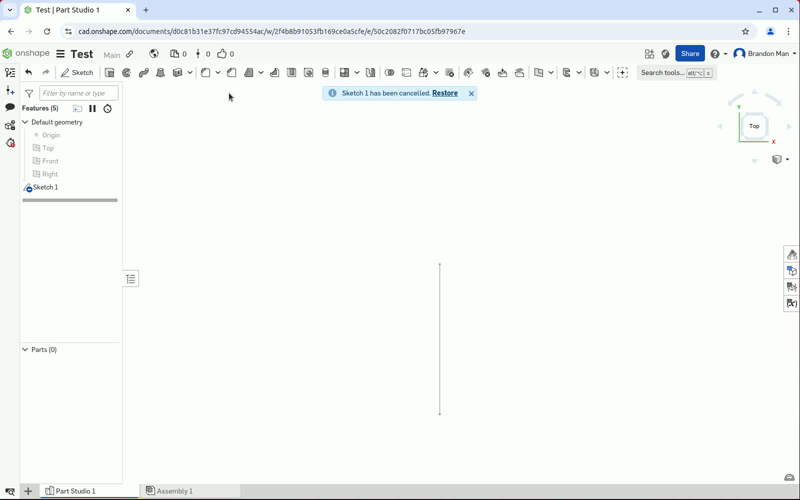
key(shift+h)
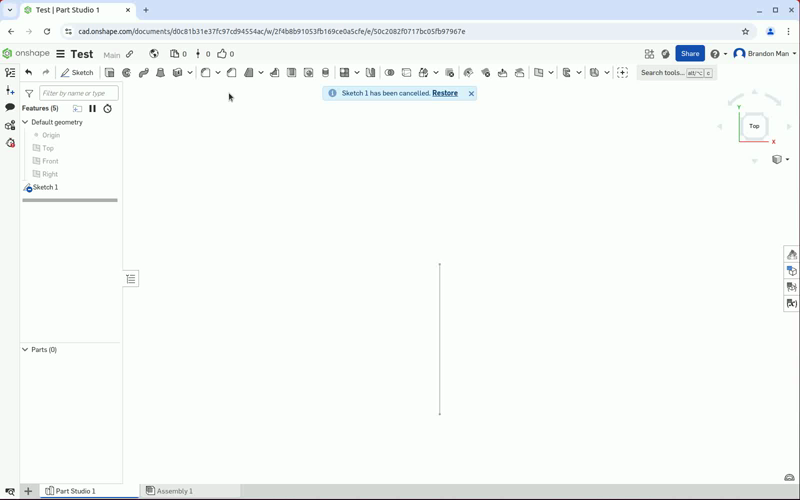
key(shift+s)
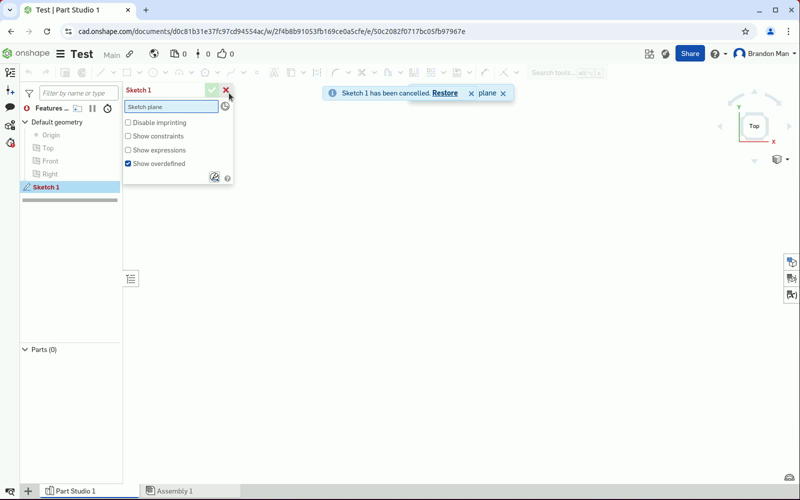
mouse_move(73, 150)
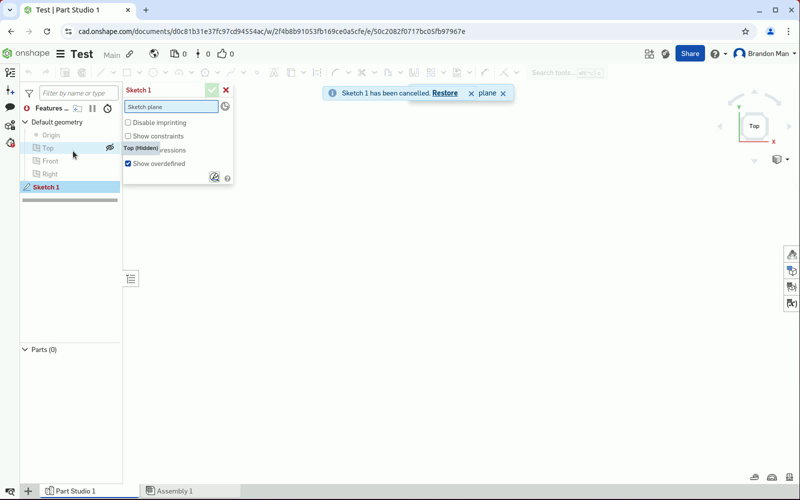
click(73, 150)
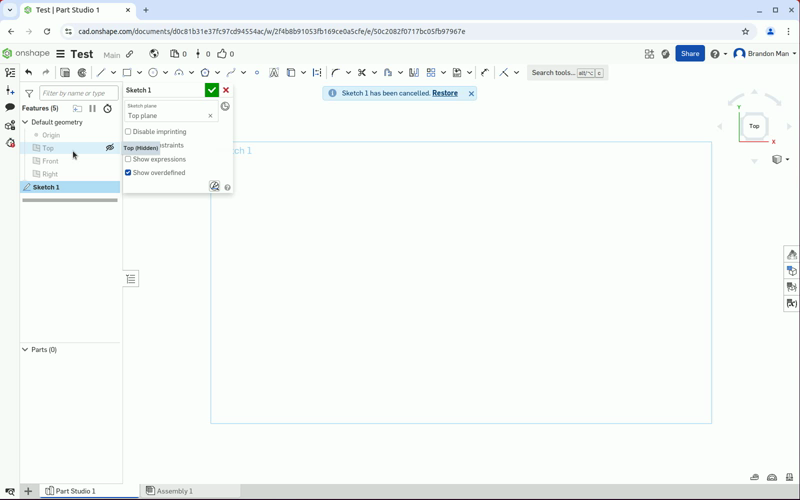
mouse_move(73, 352)
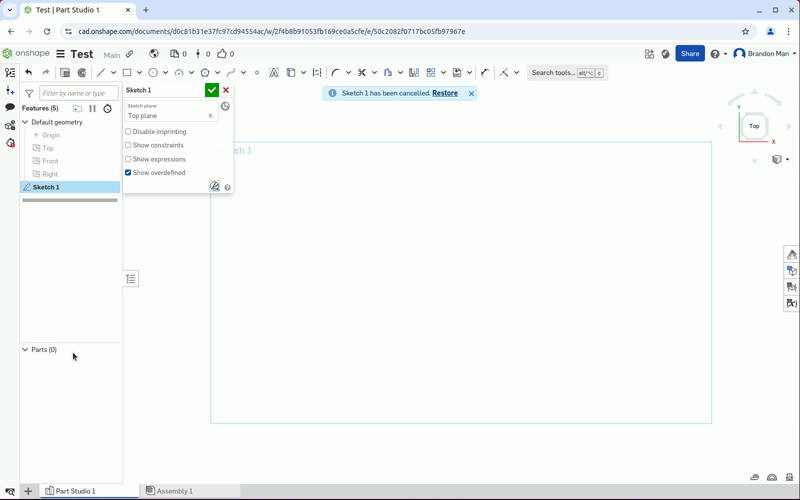
key(y)
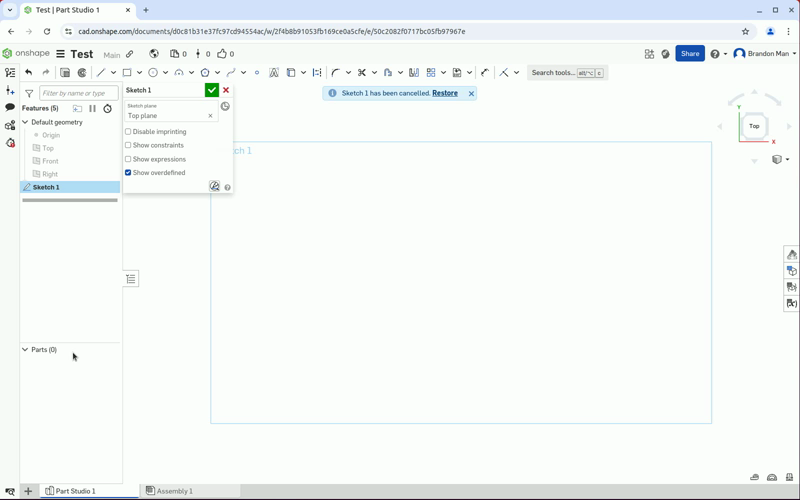
key(l)
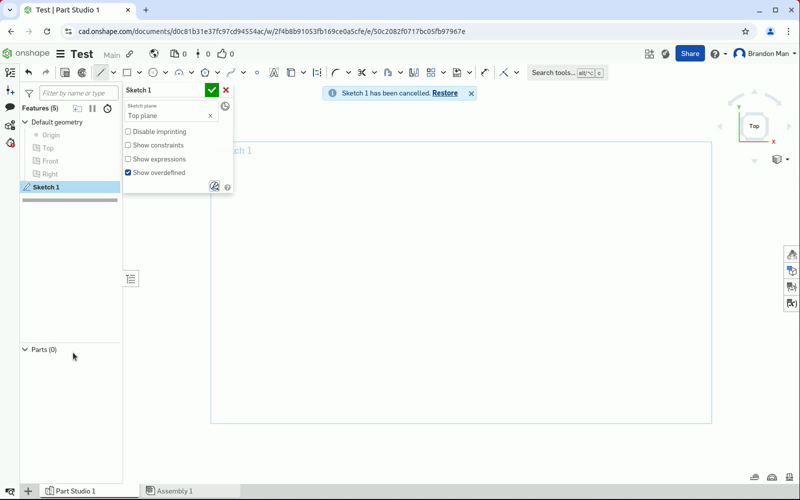
key_down(shift)
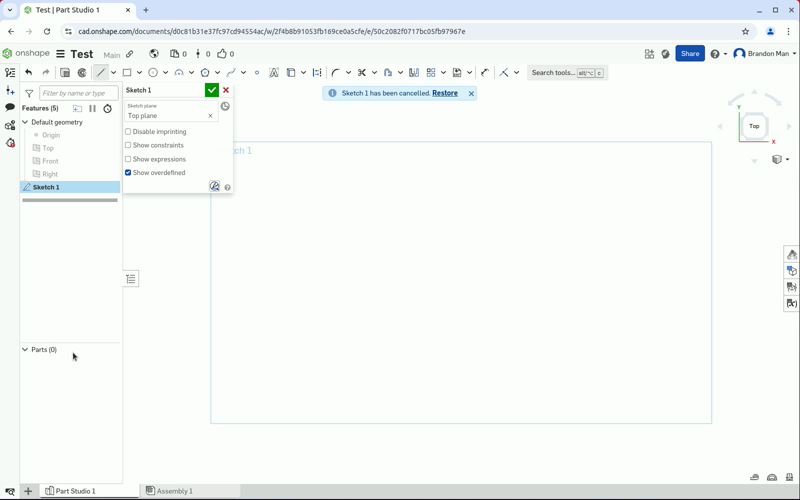
mouse_move(460, 282)
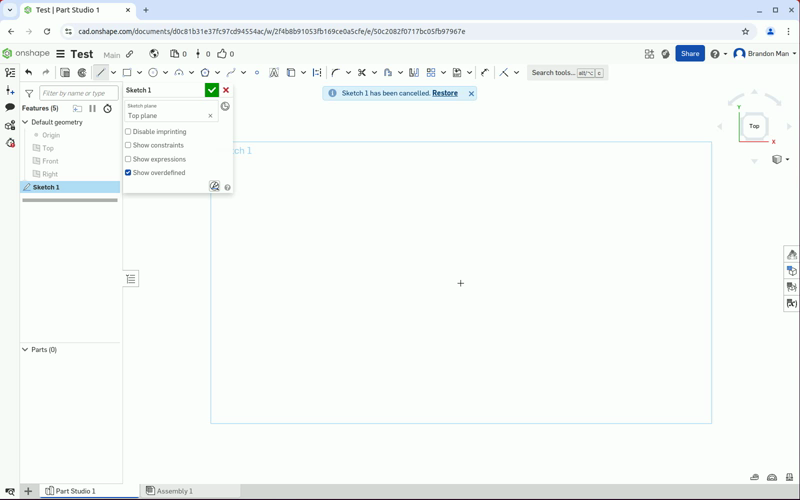
click(460, 282)
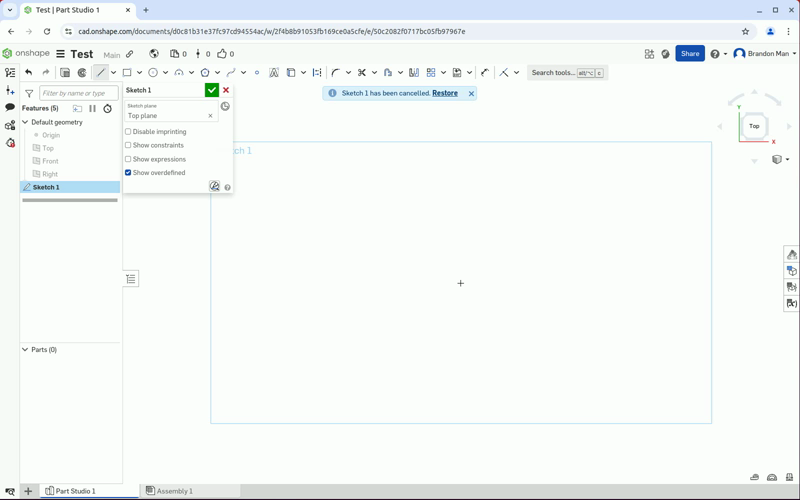
key_up(shift)
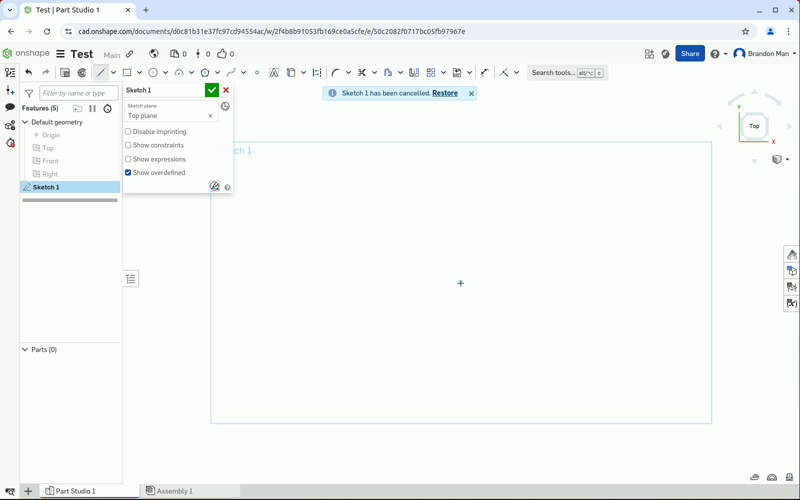
key_down(shift)
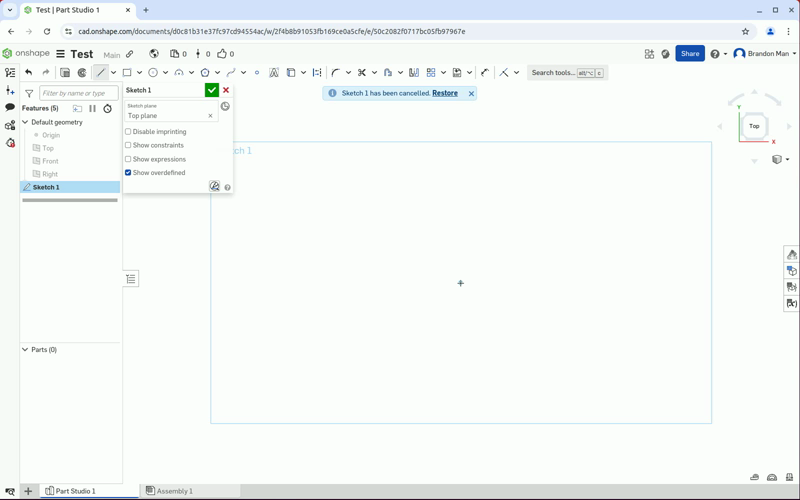
mouse_move(573, 282)
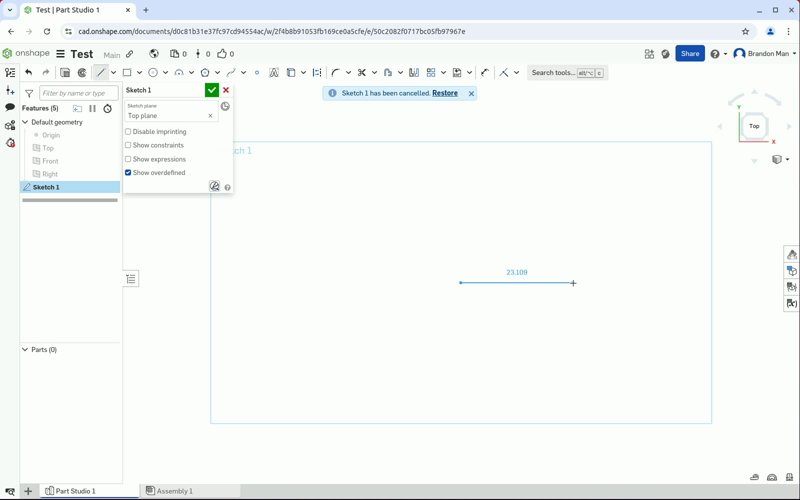
click(573, 282)
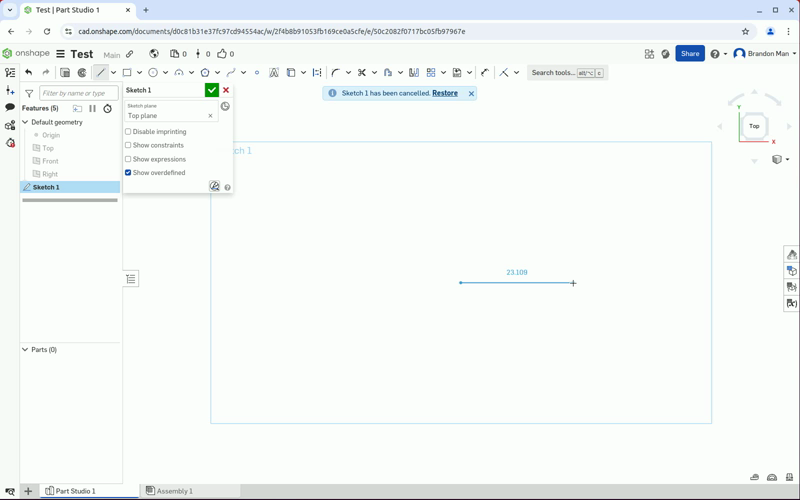
key_up(shift)
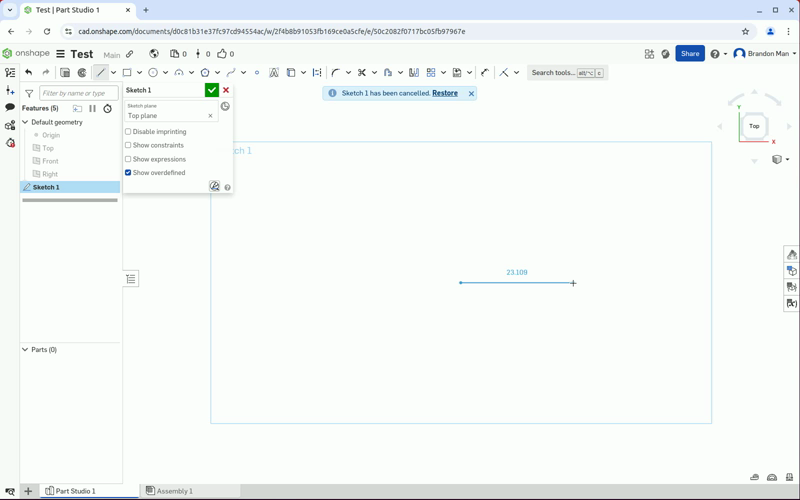
key_down(shift)
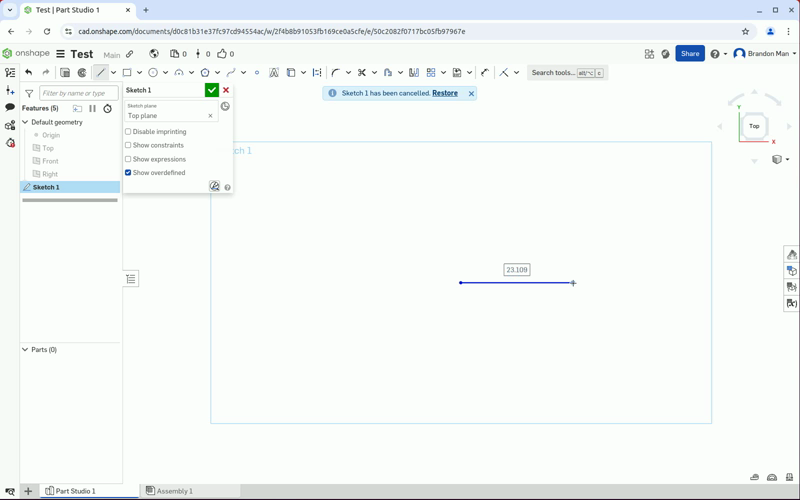
mouse_move(573, 189)
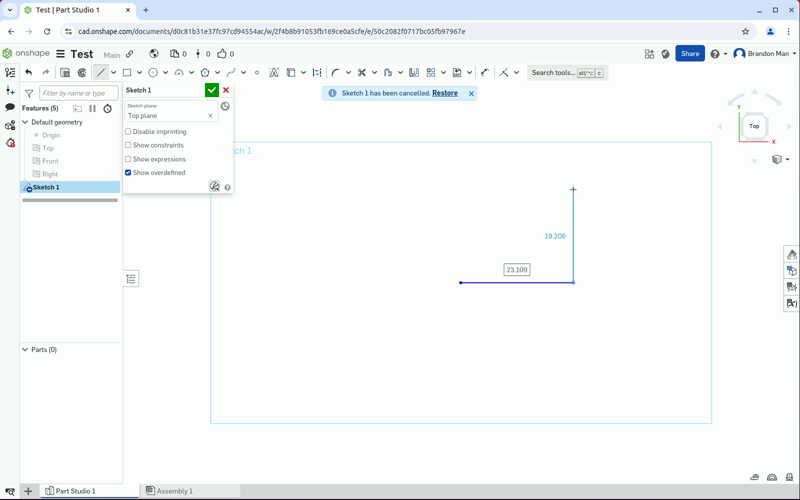
click(573, 189)
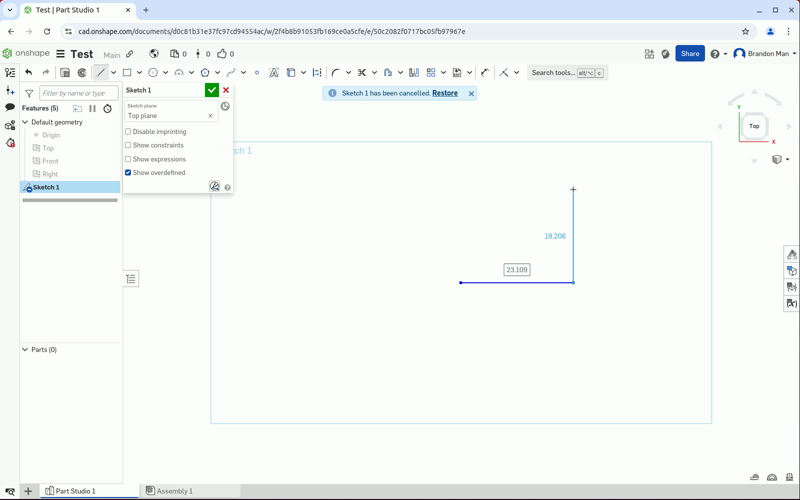
key_up(shift)
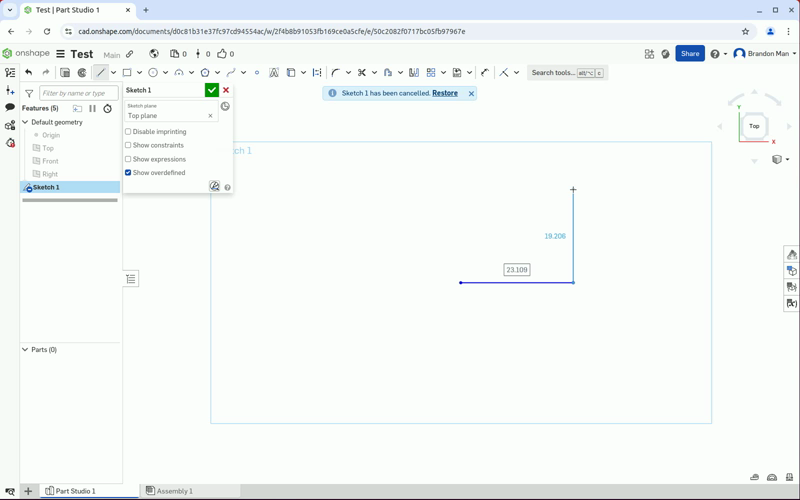
key_down(shift)
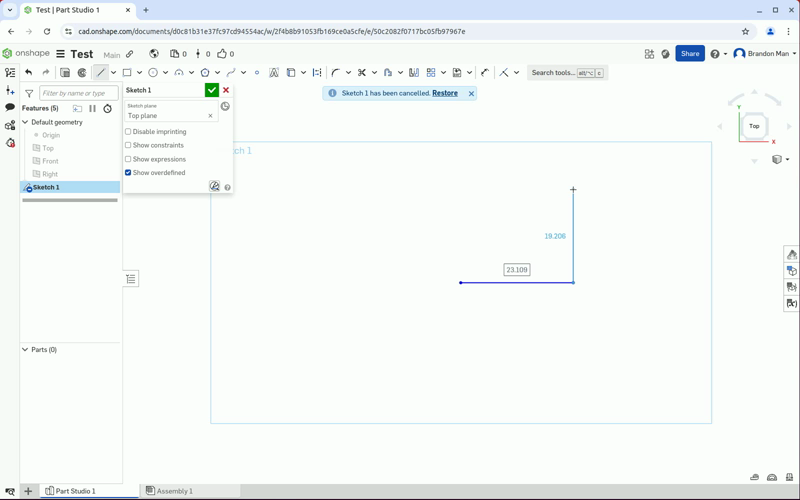
mouse_move(460, 189)
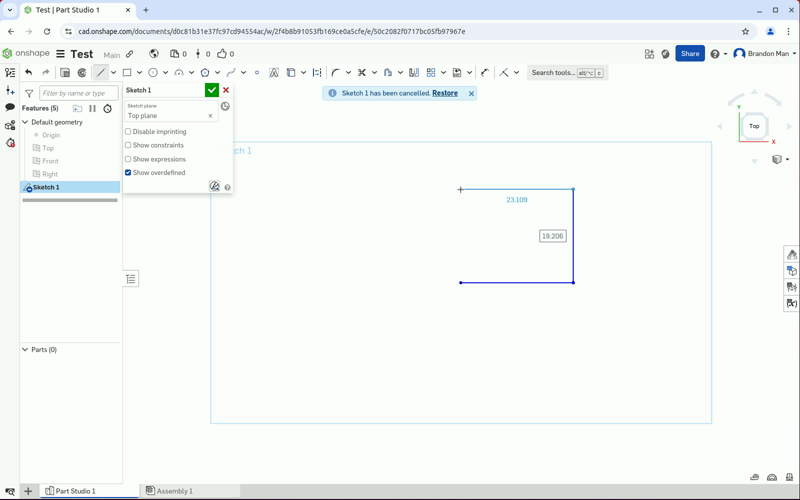
click(460, 189)
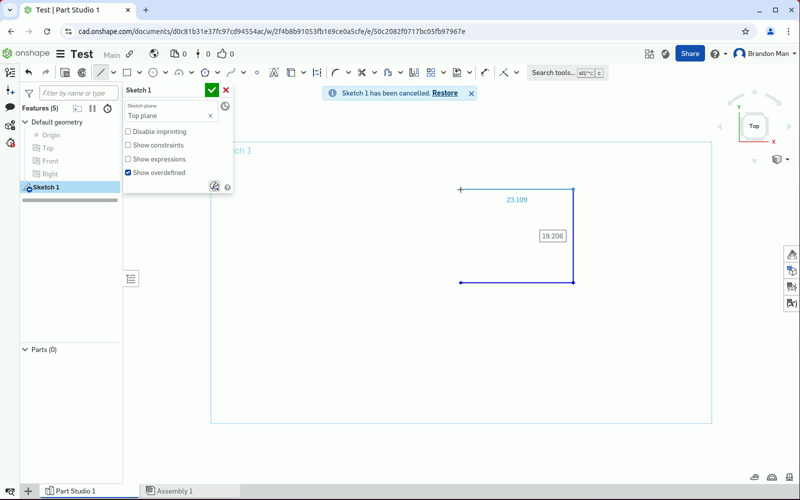
key_up(shift)
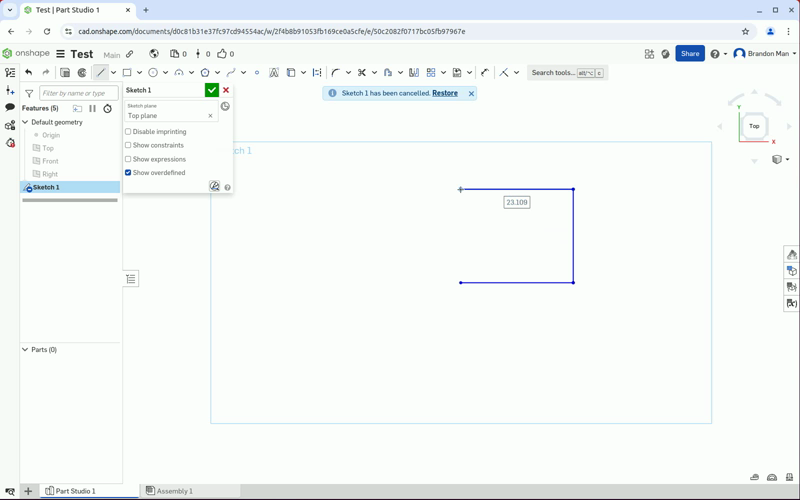
key_down(shift)
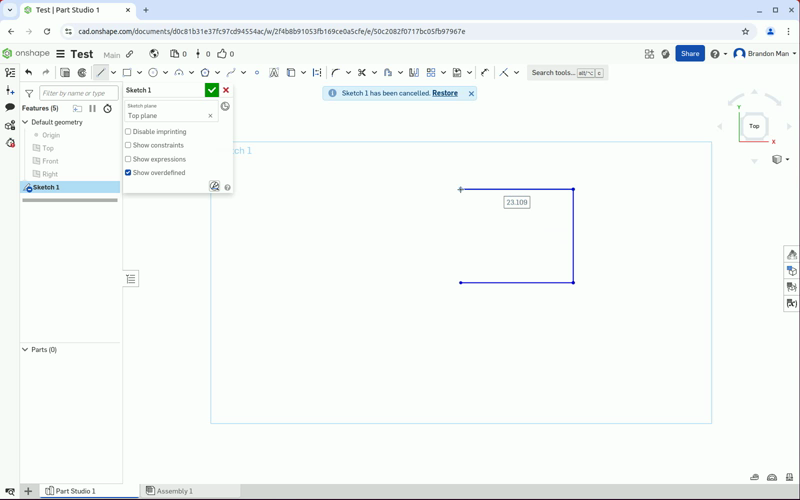
mouse_move(460, 282)
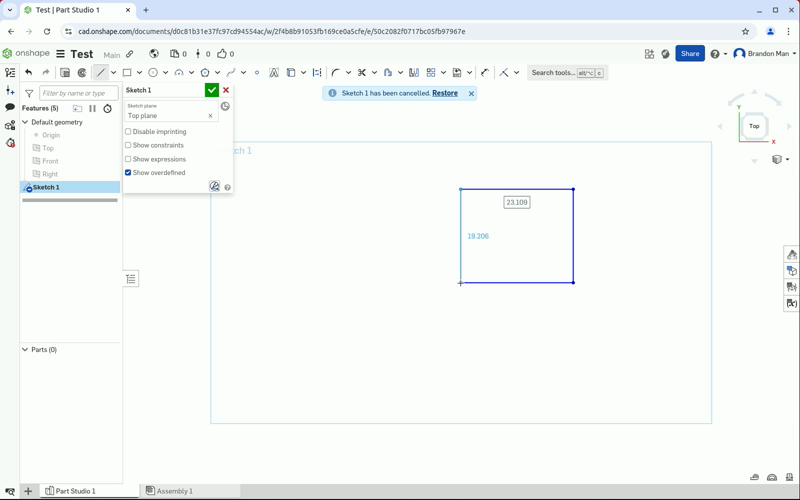
key_up(shift)
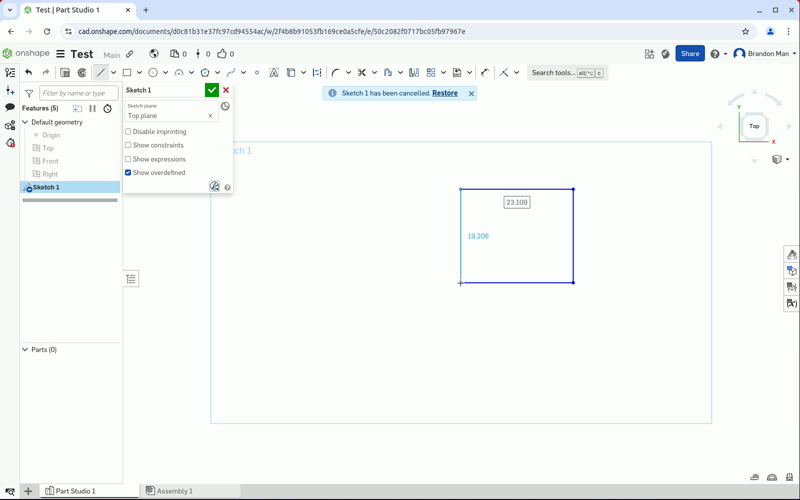
click(460, 282)
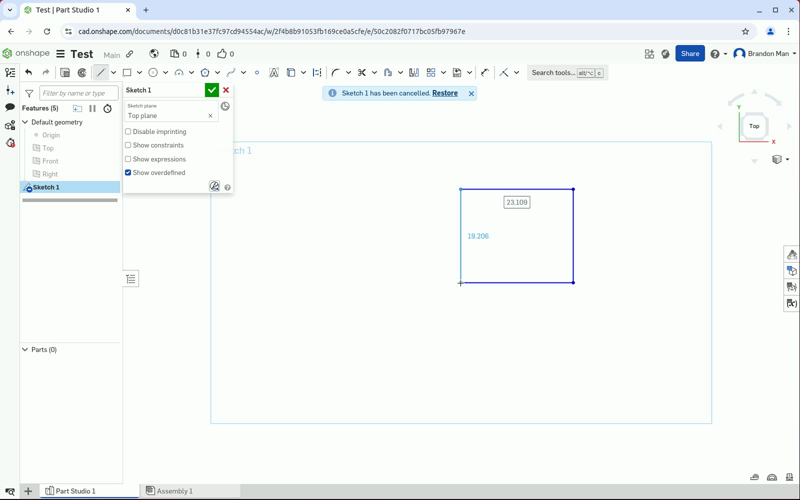
key(esc)
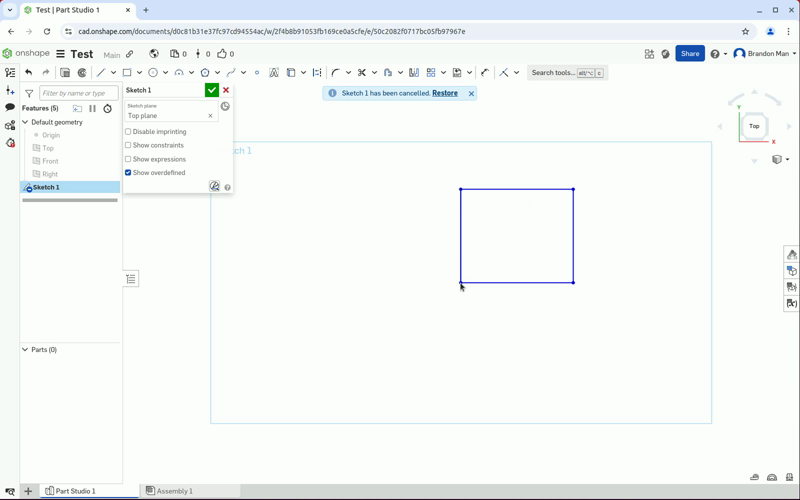
mouse_move(546, 217)
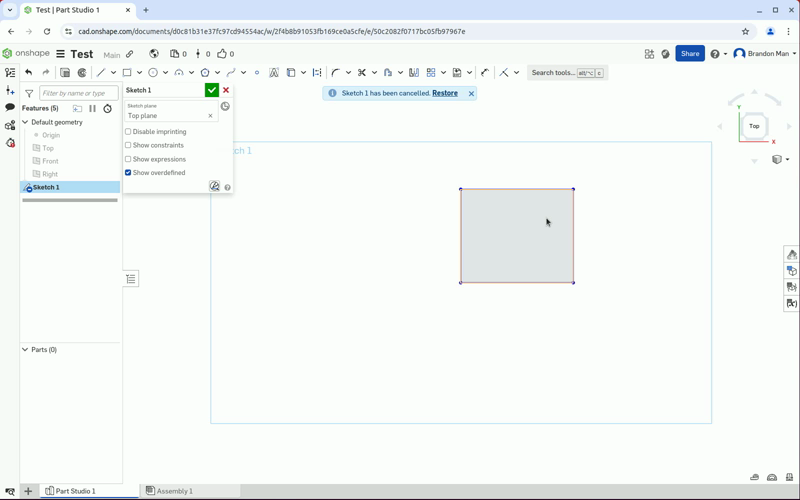
click(546, 217)
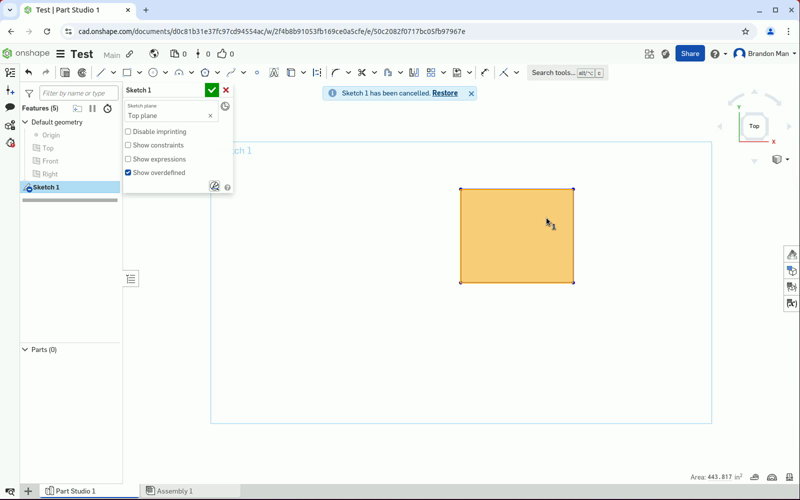
mouse_move(73, 352)
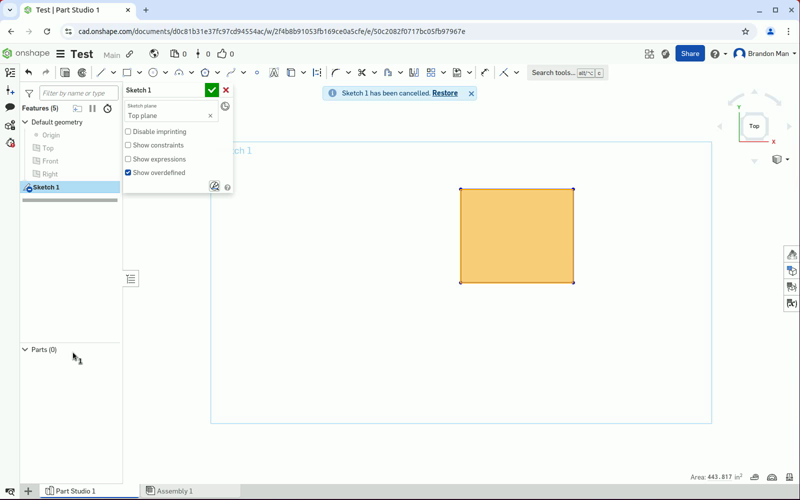
key(shift+y)
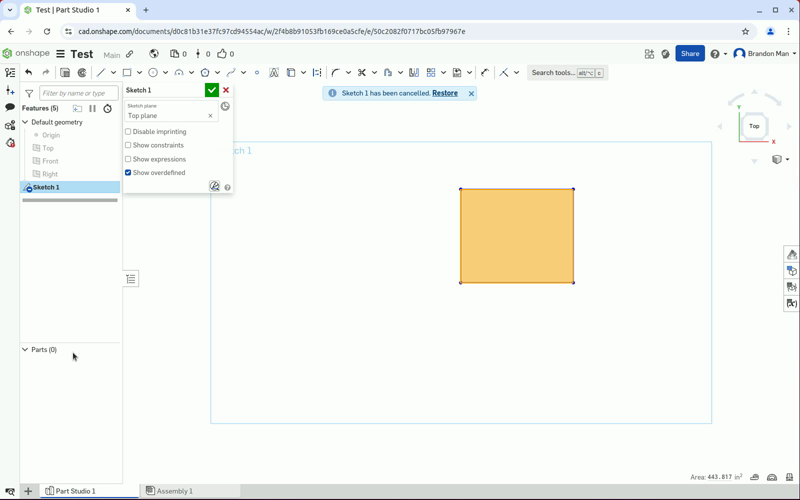
key(shift+e)
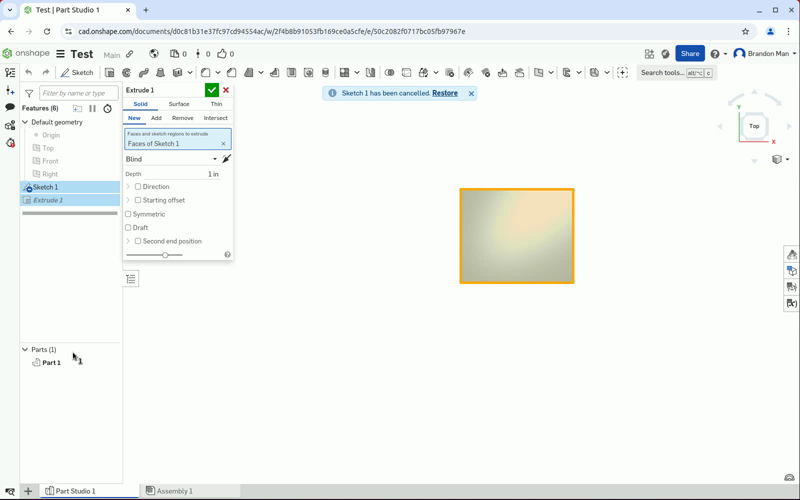
mouse_move(143, 106)
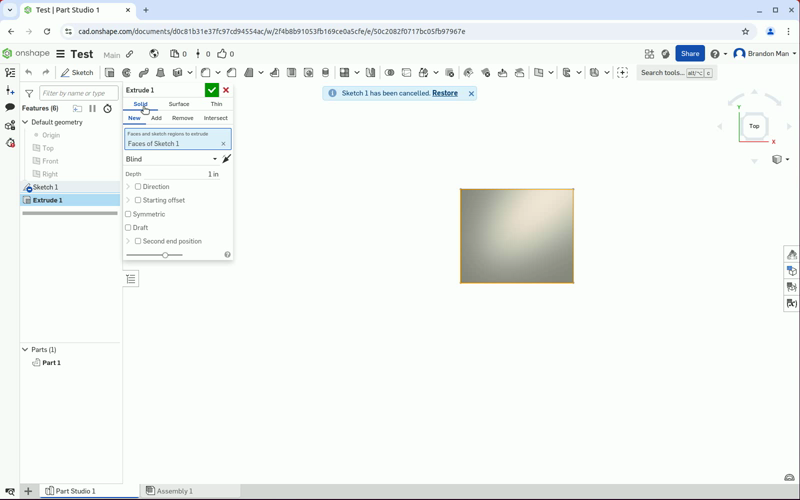
click(143, 106)
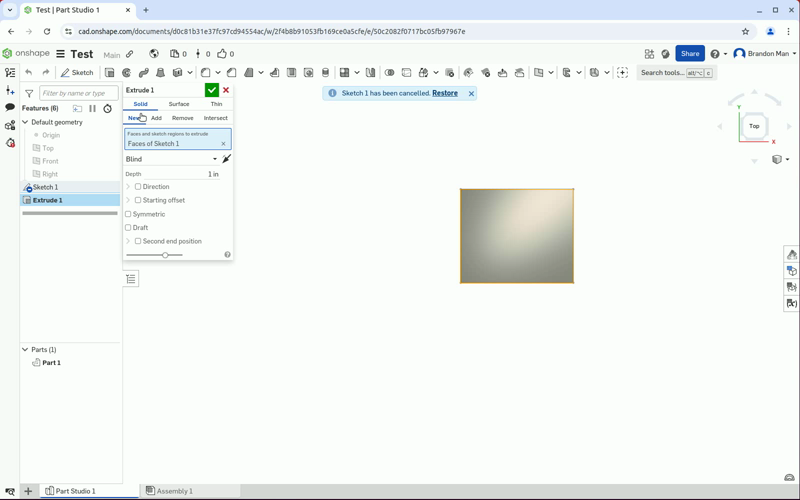
mouse_move(137, 120)
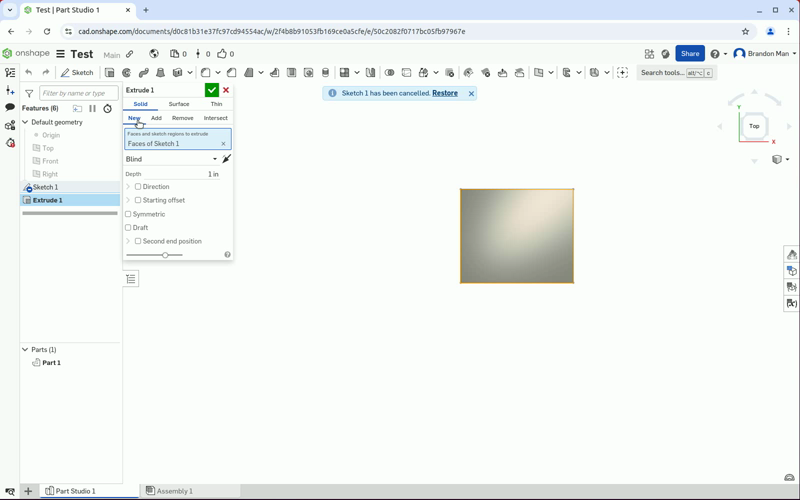
click(137, 120)
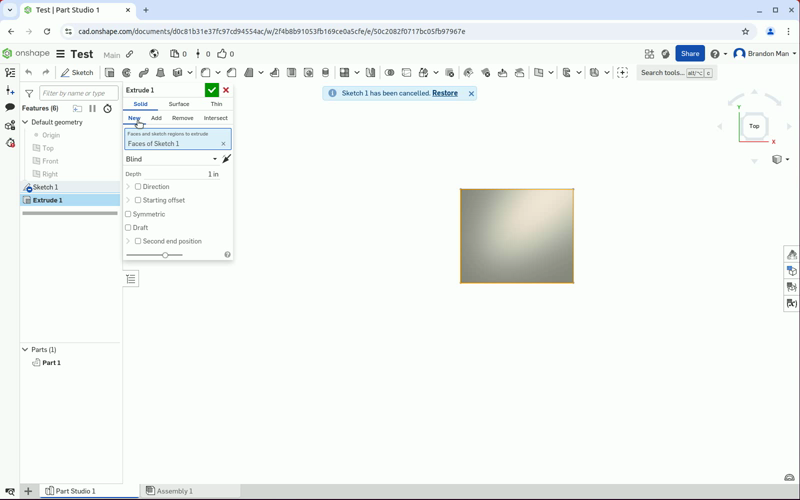
key(tab, 4)
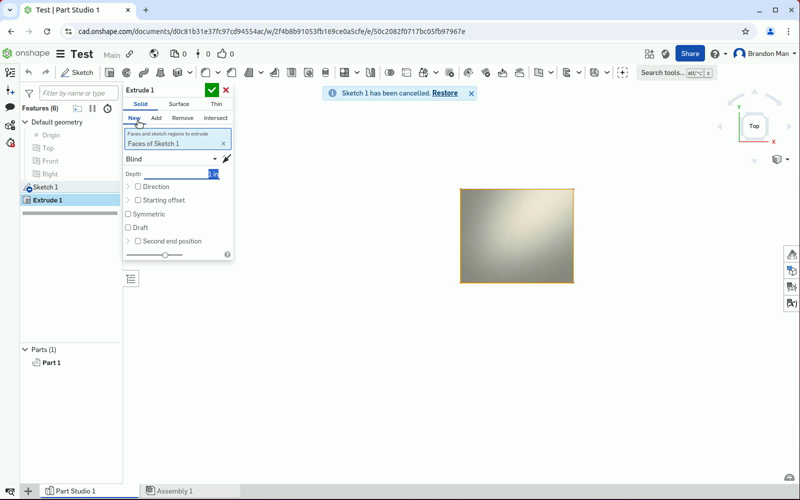
text(1.444)
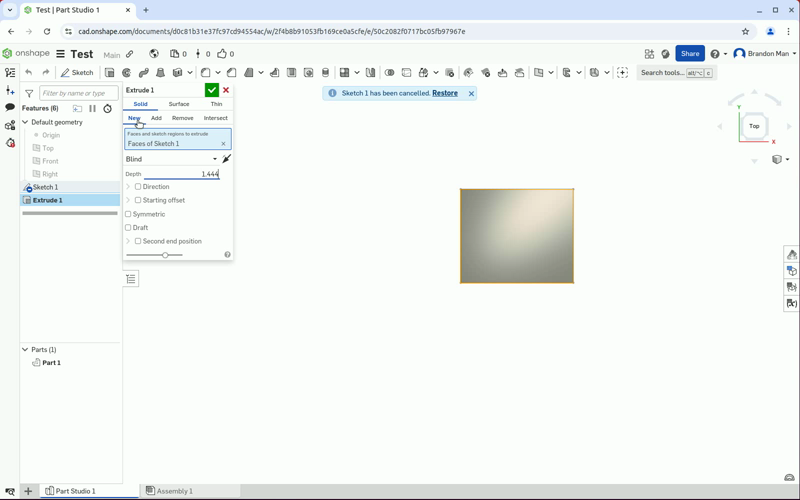
key(enter)
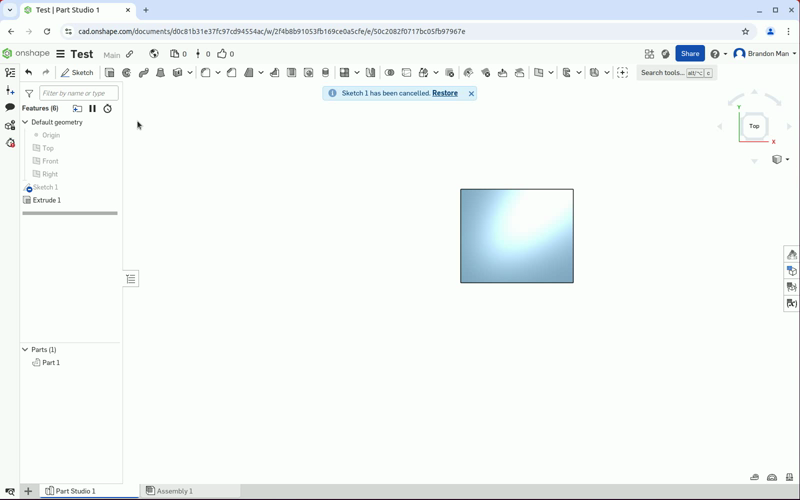
key(shift+h)
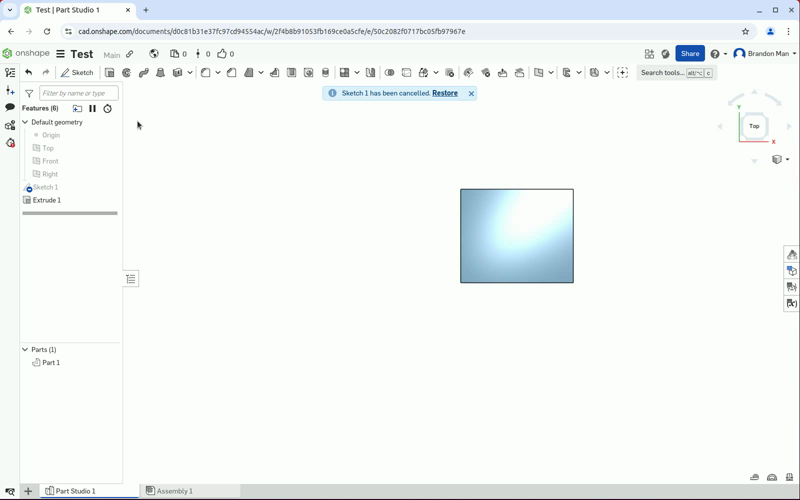
key(shift+h)
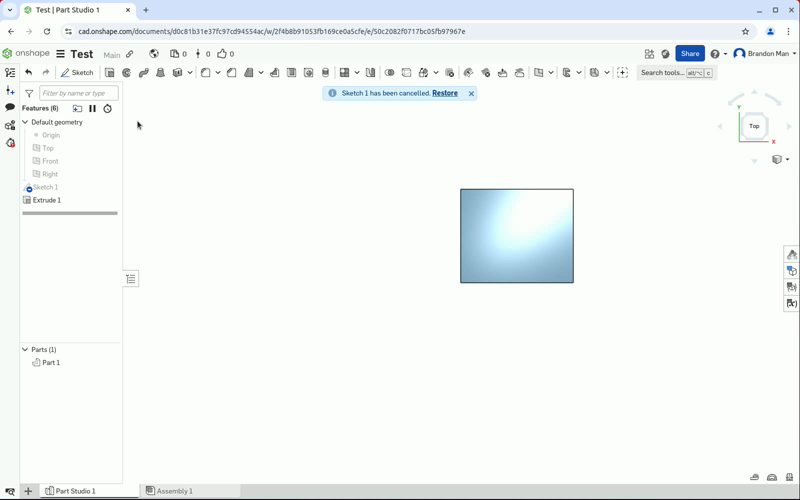
mouse_move(73, 189)
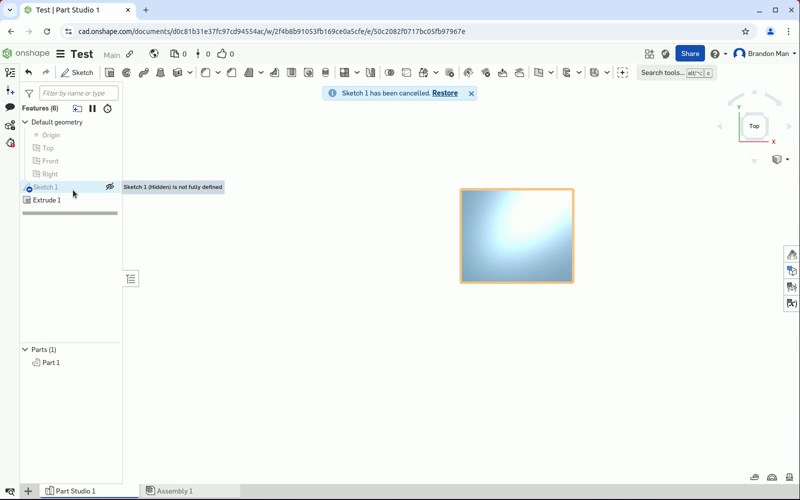
click(73, 189)
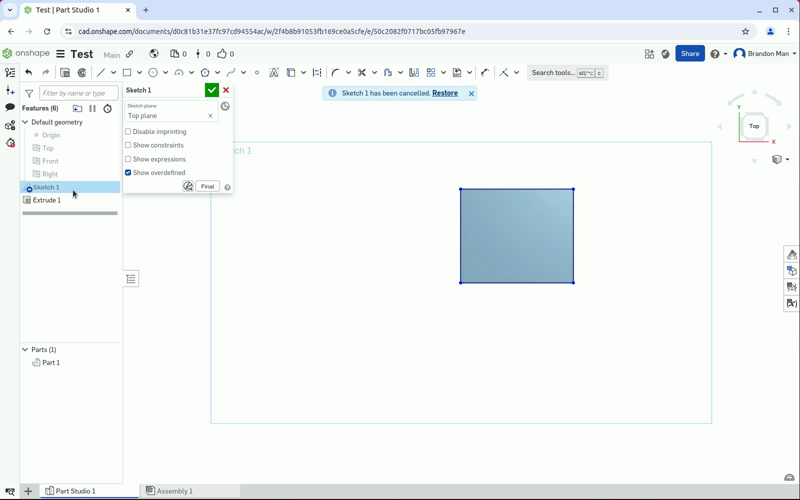
mouse_move(229, 92)
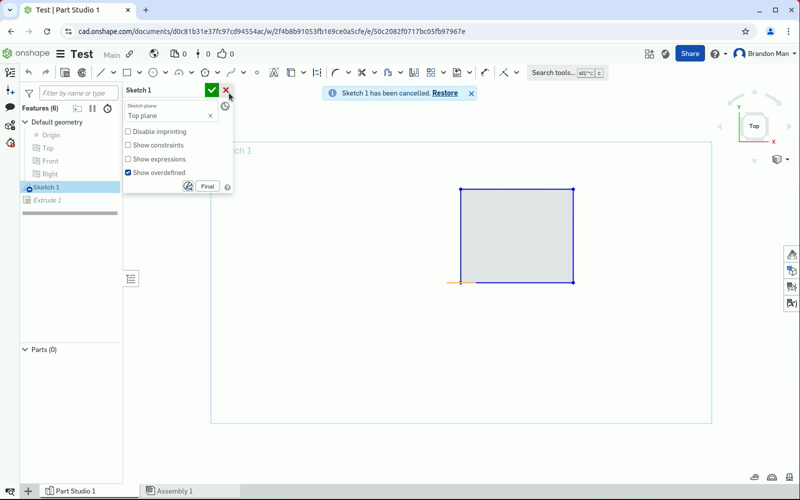
click(229, 92)
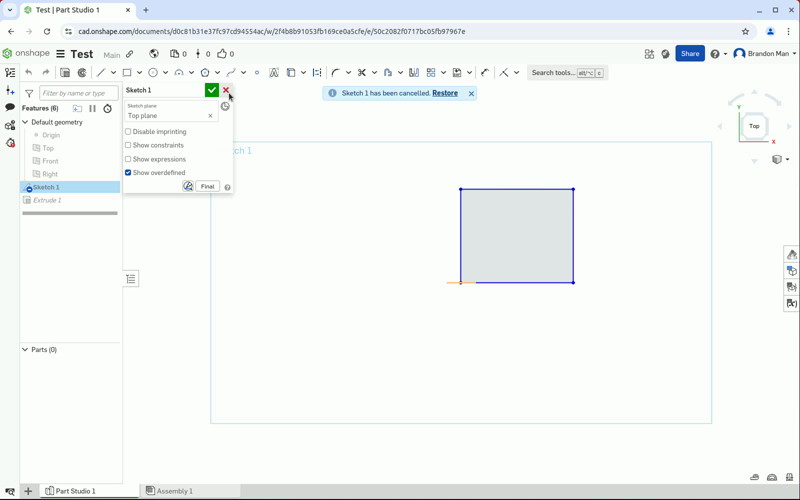
key(shift+s)
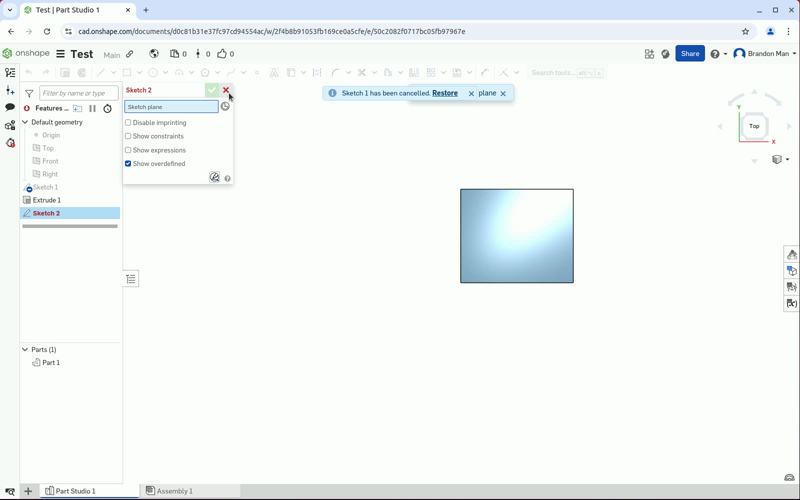
mouse_move(73, 150)
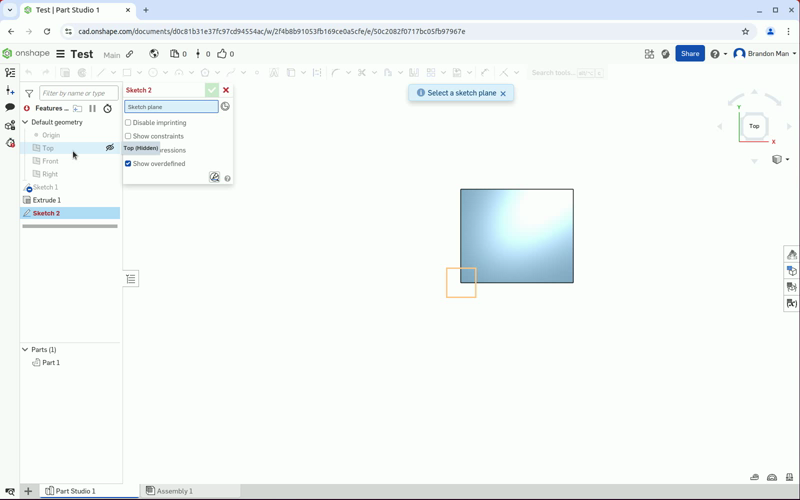
click(73, 150)
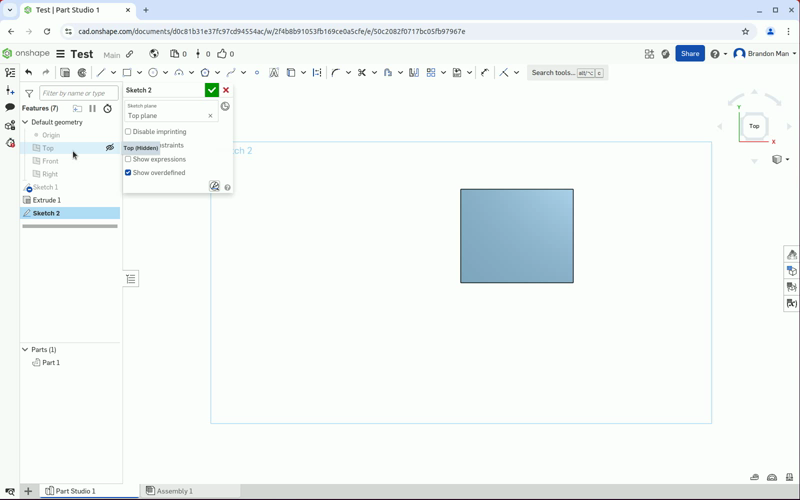
mouse_move(73, 352)
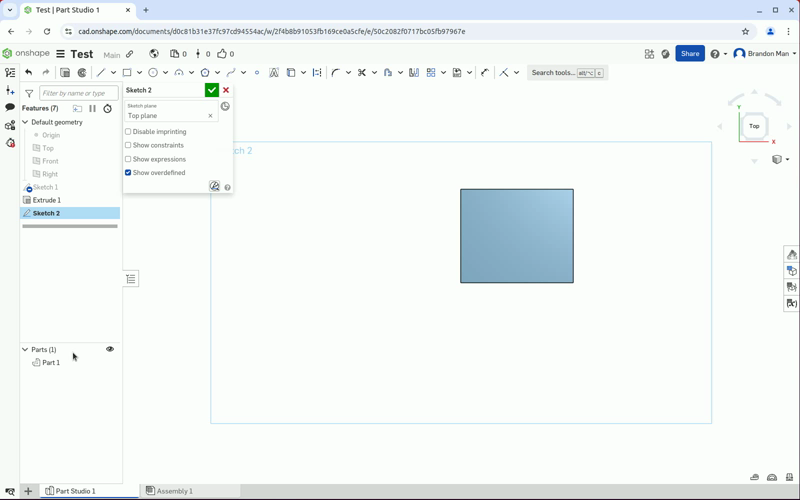
key(y)
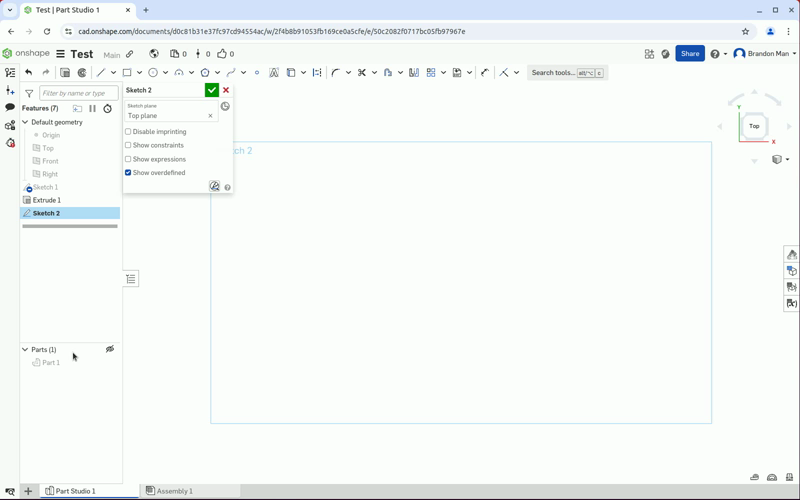
key(l)
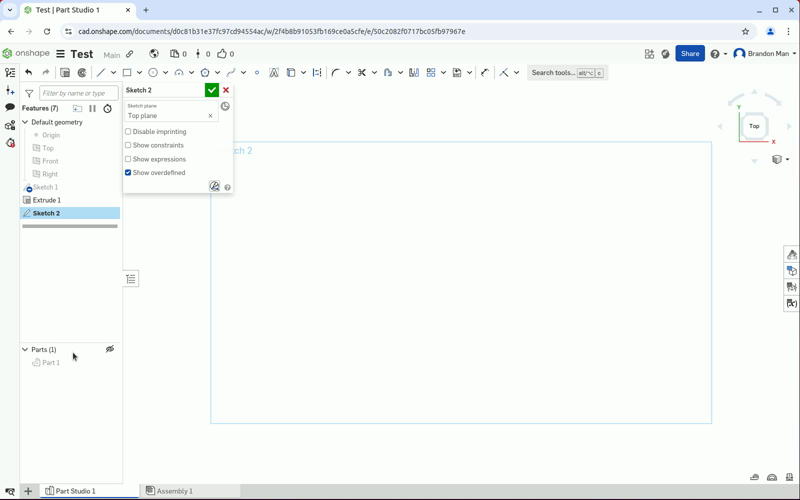
key_down(shift)
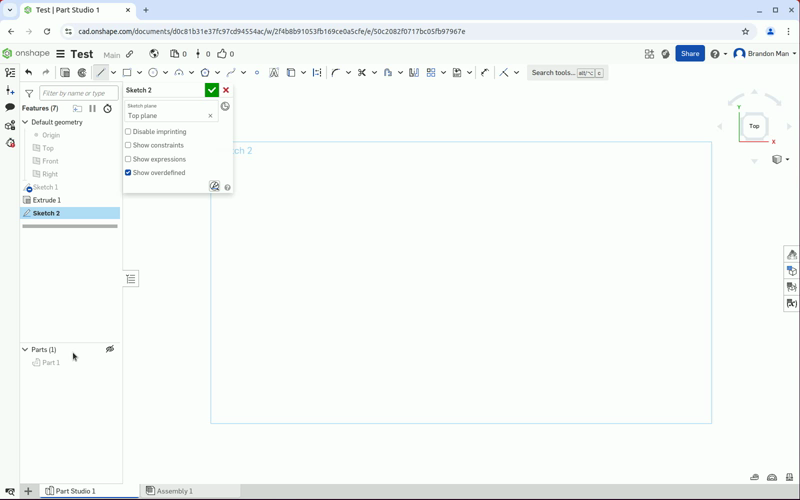
mouse_move(460, 365)
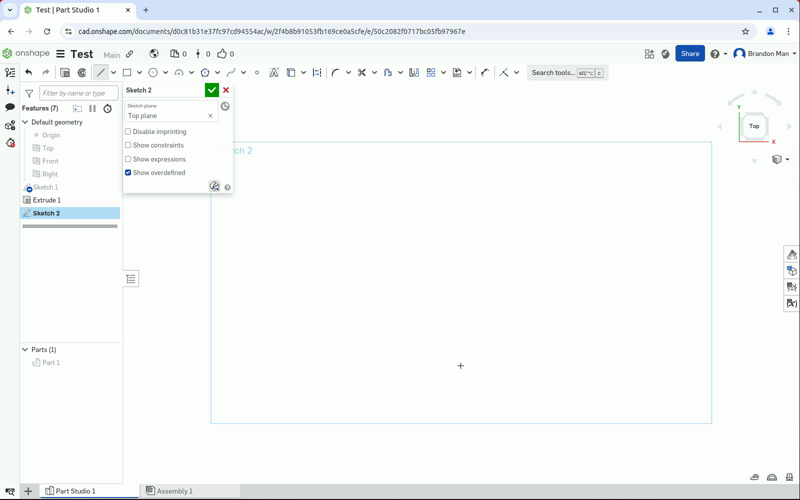
click(460, 365)
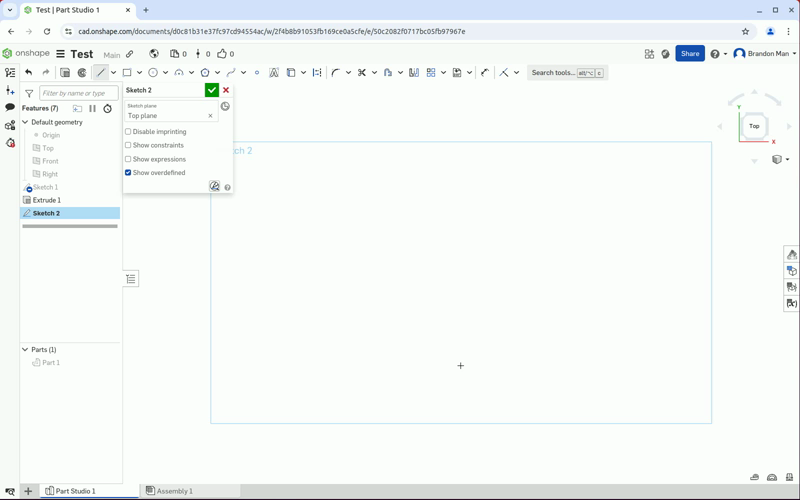
key_up(shift)
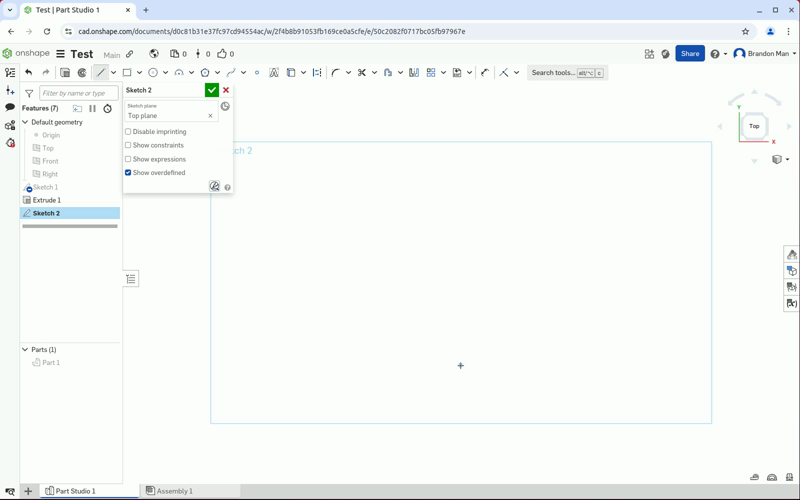
key_down(shift)
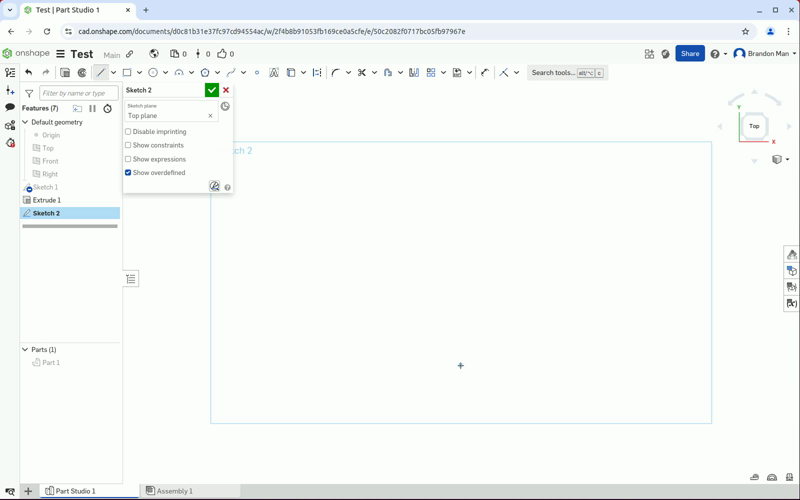
mouse_move(573, 365)
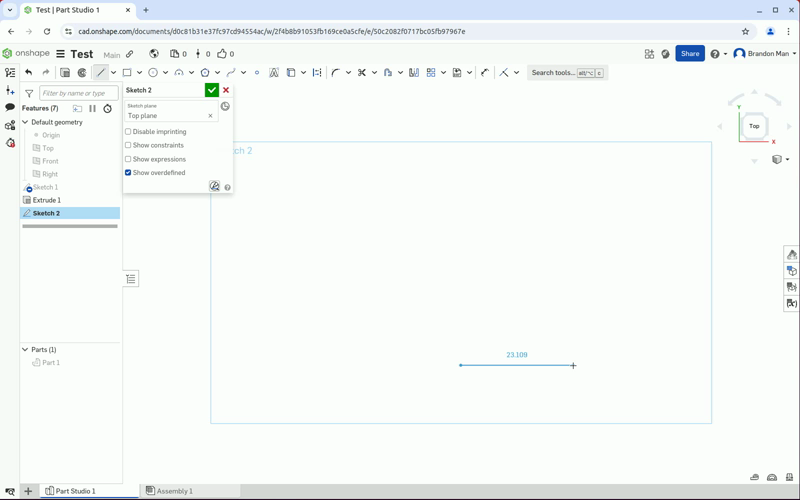
click(573, 365)
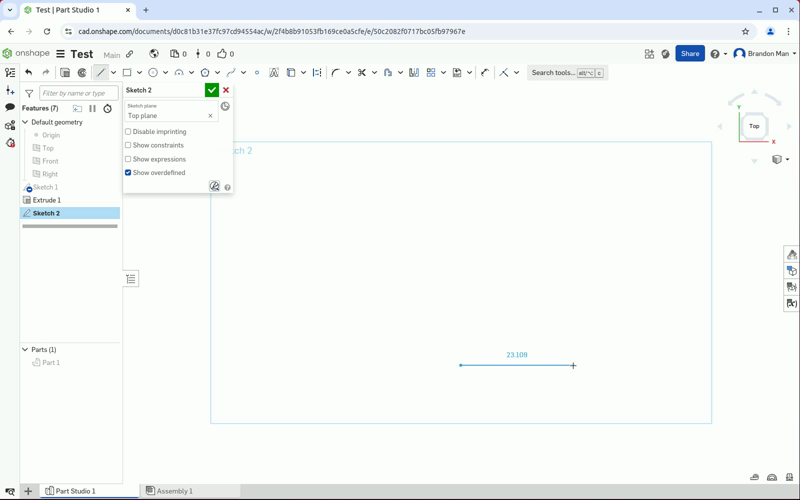
key_up(shift)
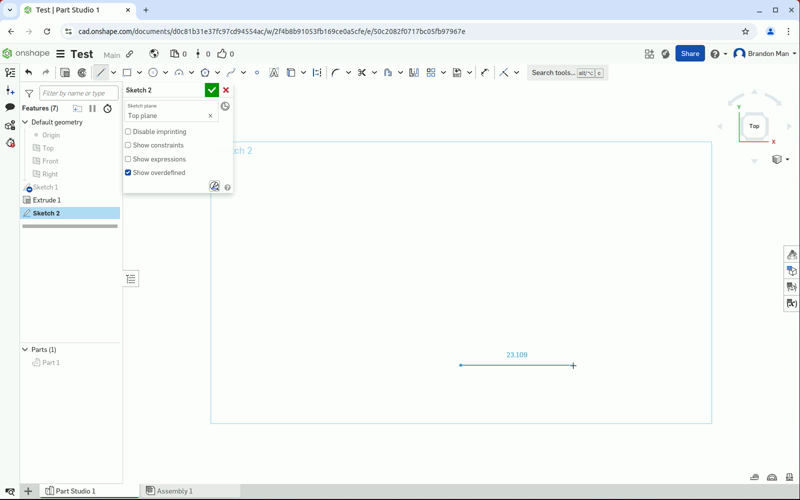
key_down(shift)
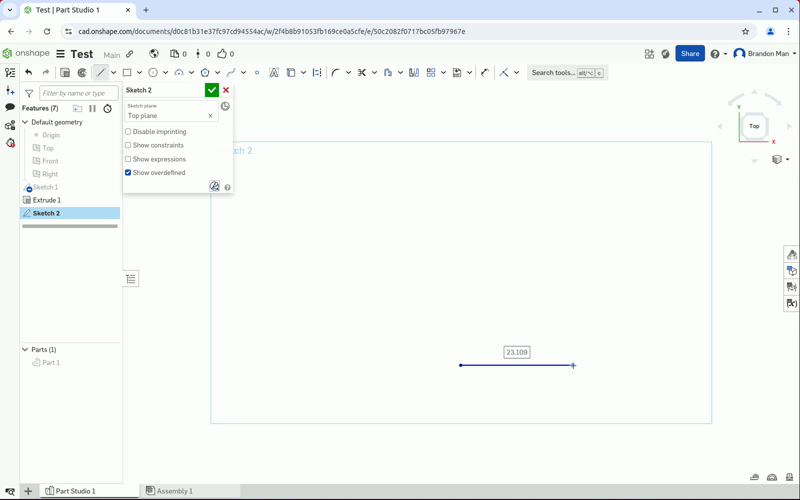
mouse_move(573, 283)
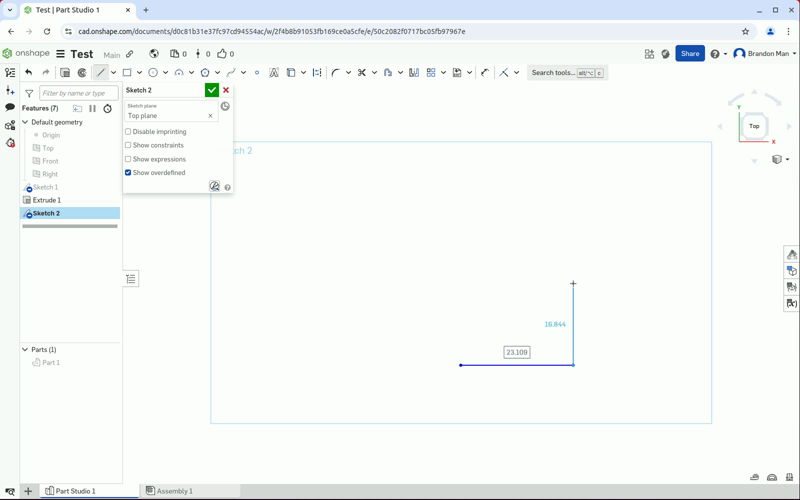
click(573, 283)
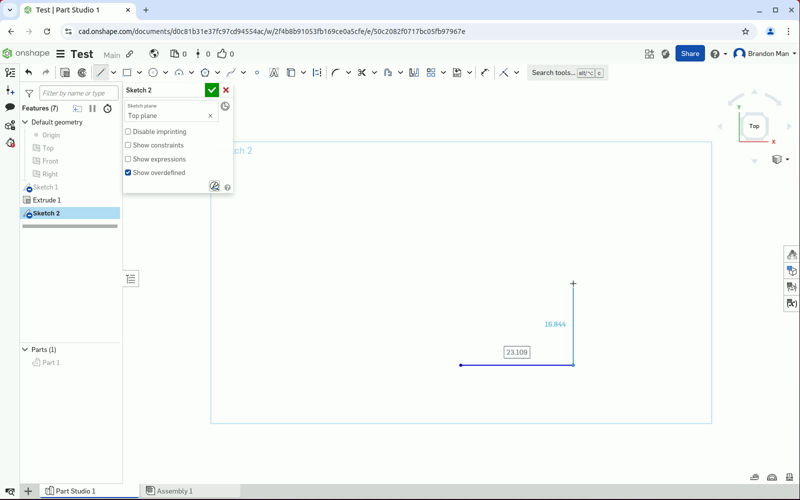
key_up(shift)
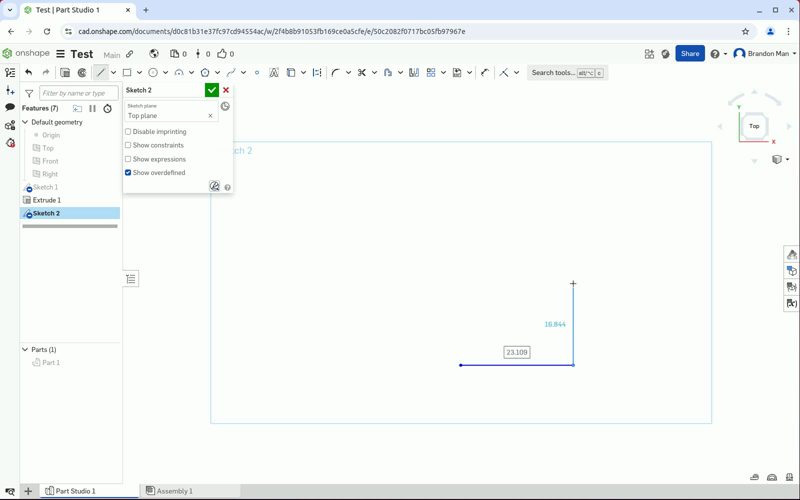
key_down(shift)
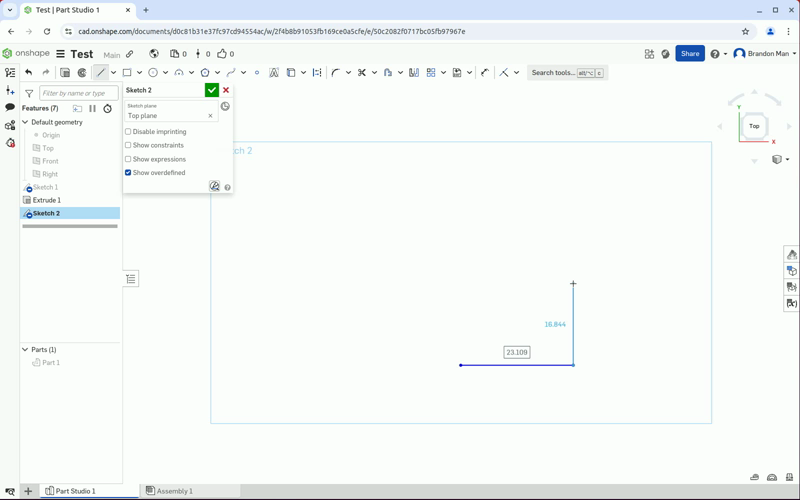
mouse_move(460, 283)
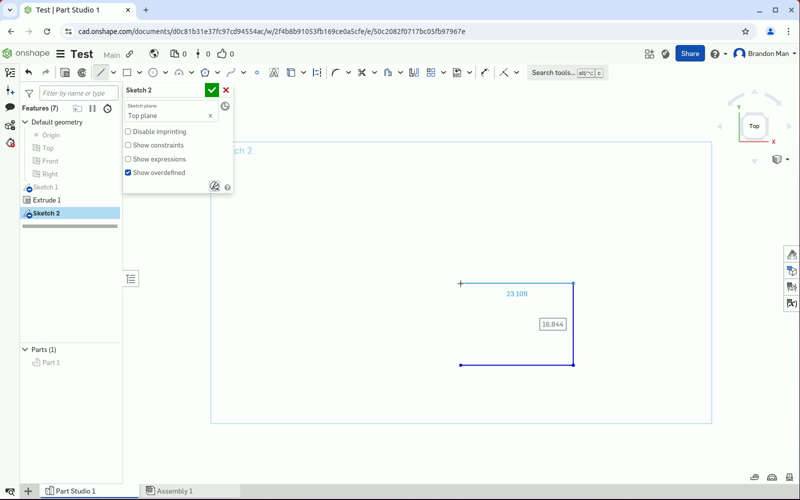
click(460, 283)
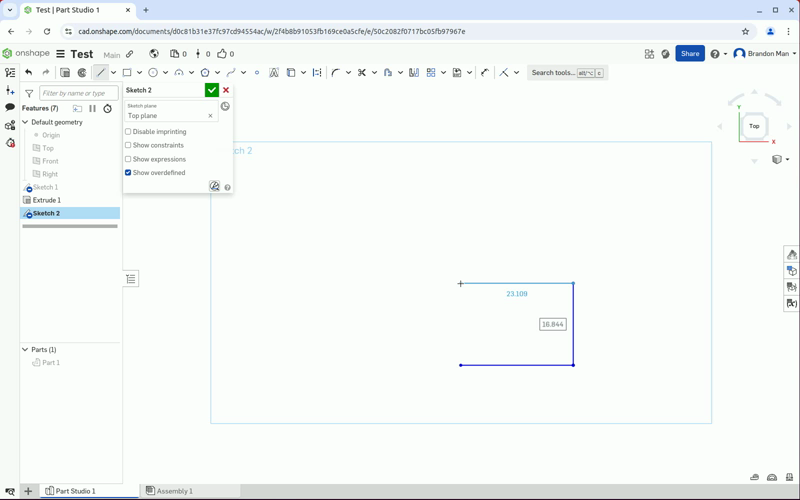
key_up(shift)
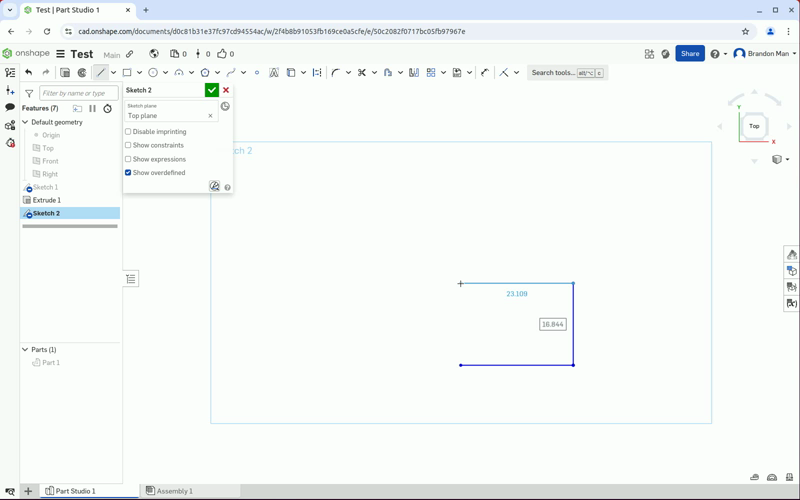
key_down(shift)
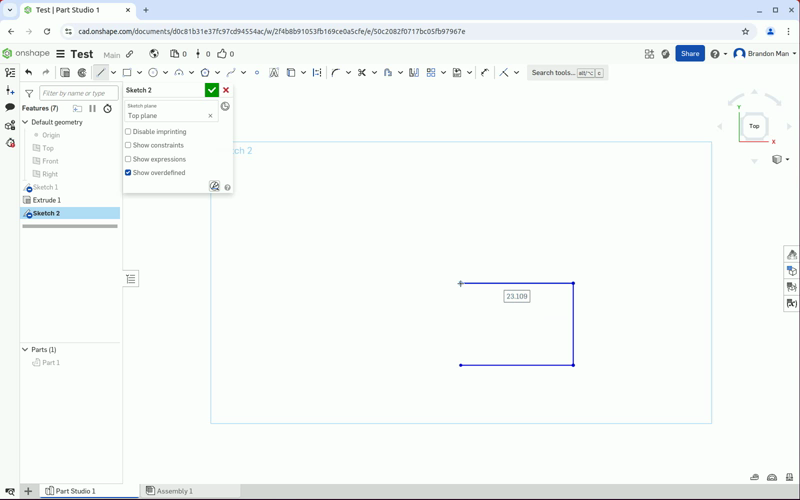
mouse_move(460, 365)
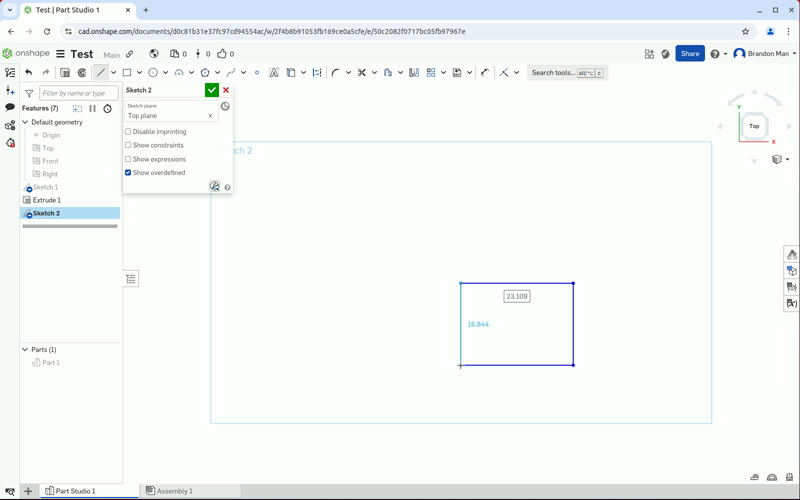
key_up(shift)
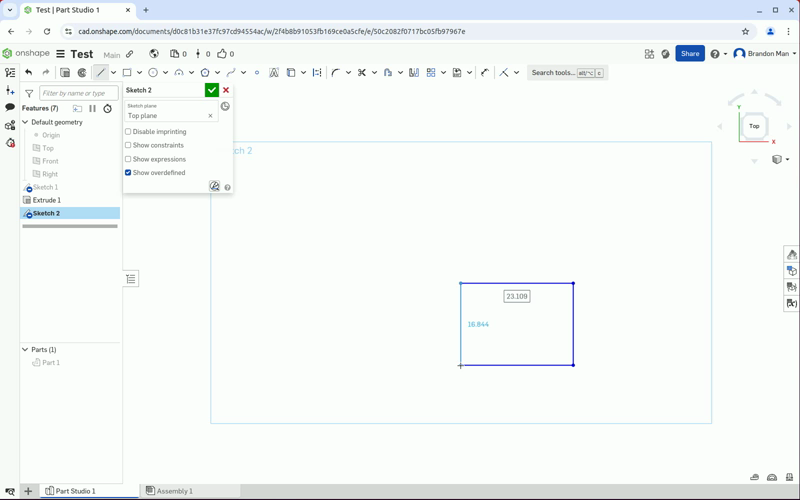
click(460, 365)
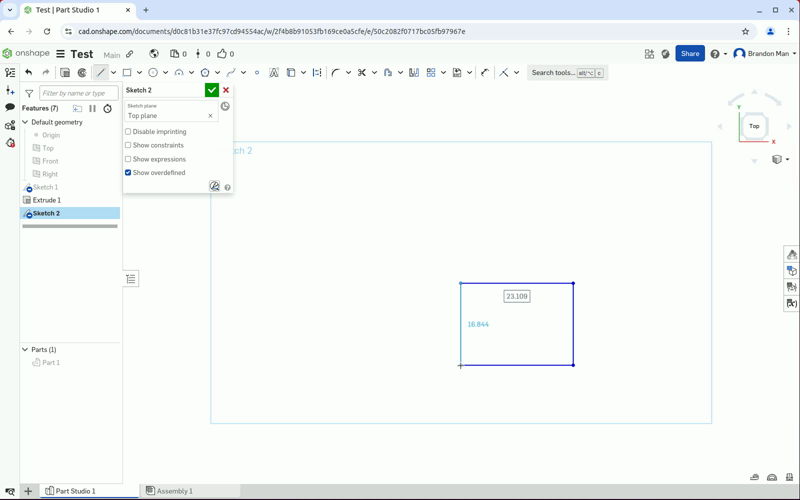
key(esc)
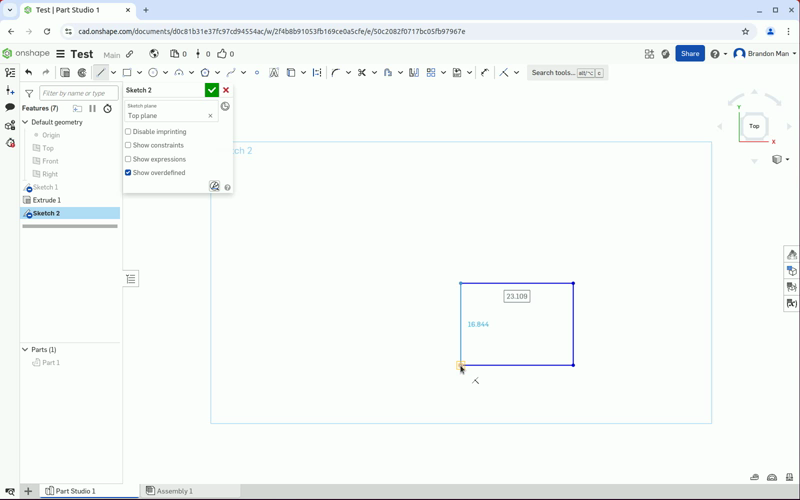
mouse_move(534, 323)
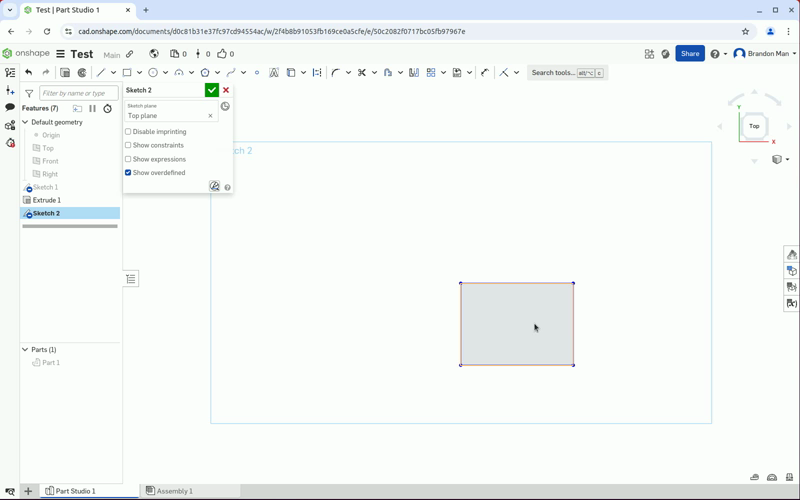
click(534, 323)
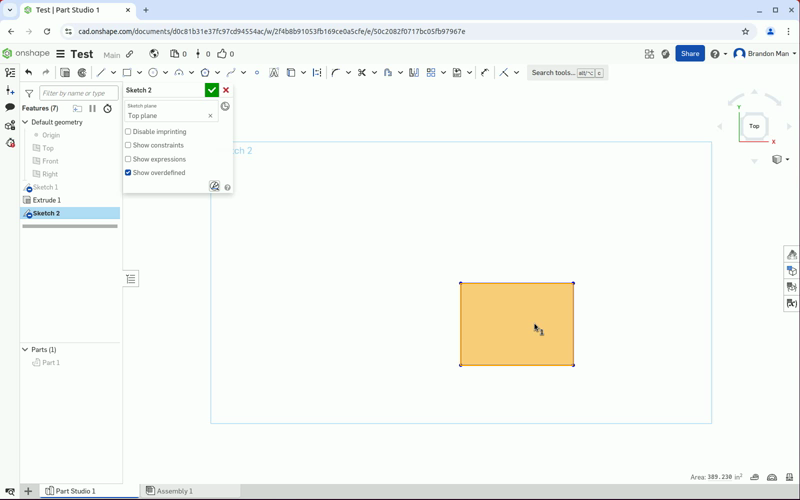
mouse_move(73, 352)
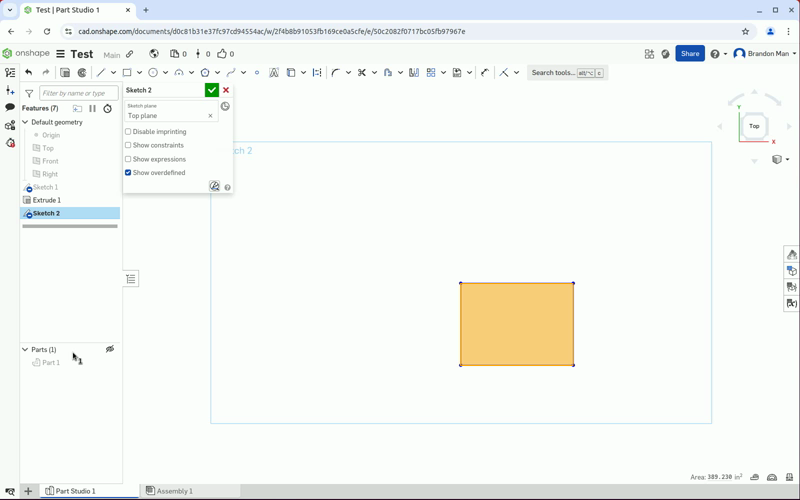
key(shift+y)
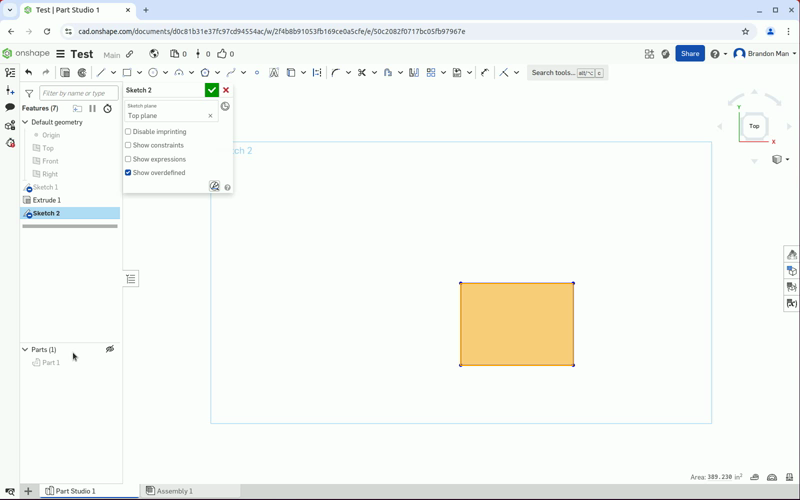
key(shift+e)
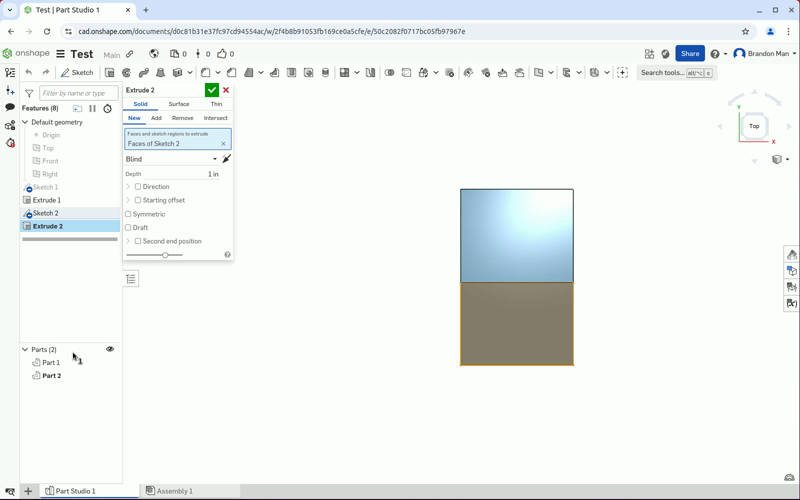
mouse_move(143, 106)
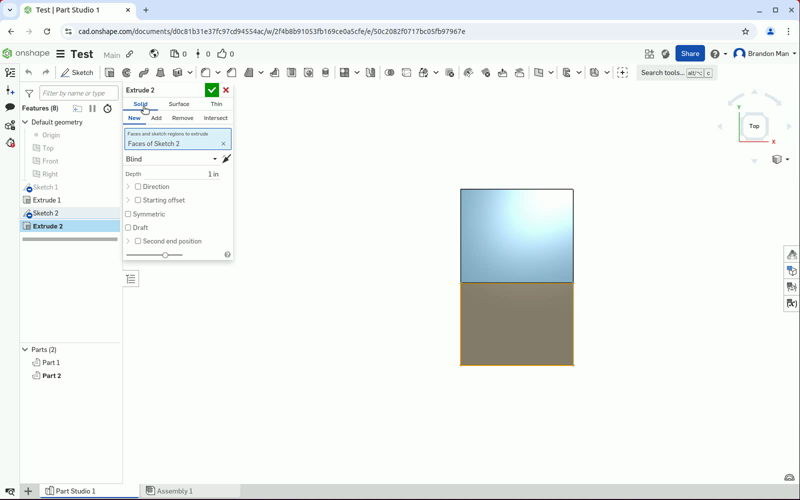
click(143, 106)
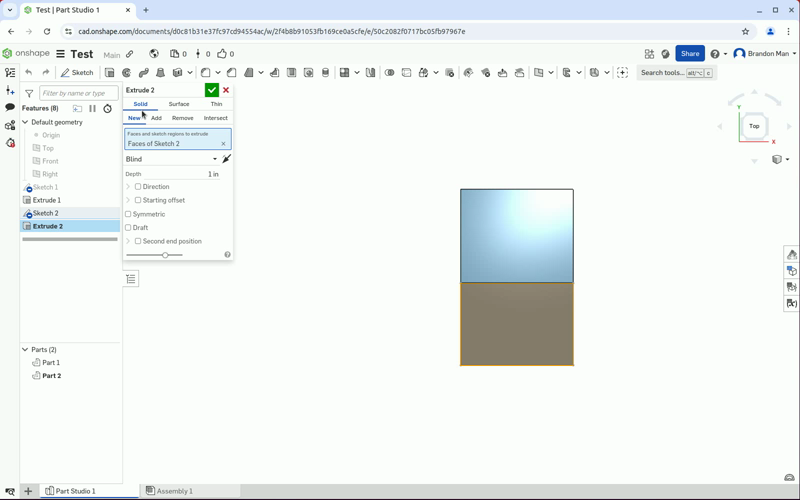
mouse_move(137, 120)
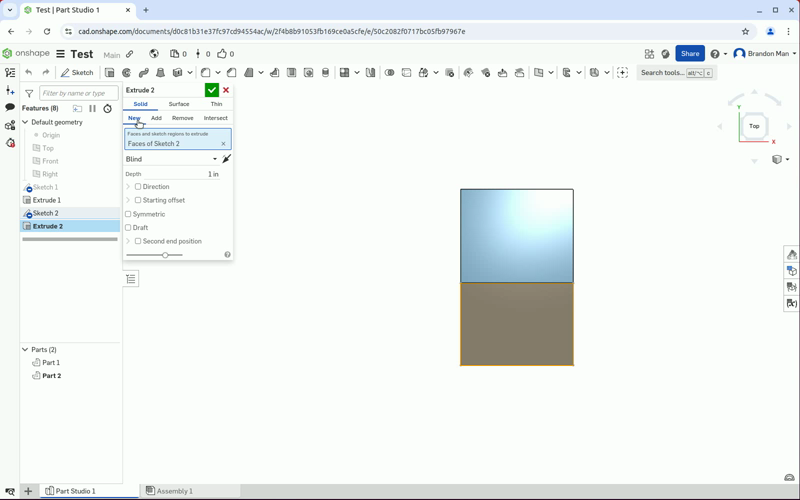
click(137, 120)
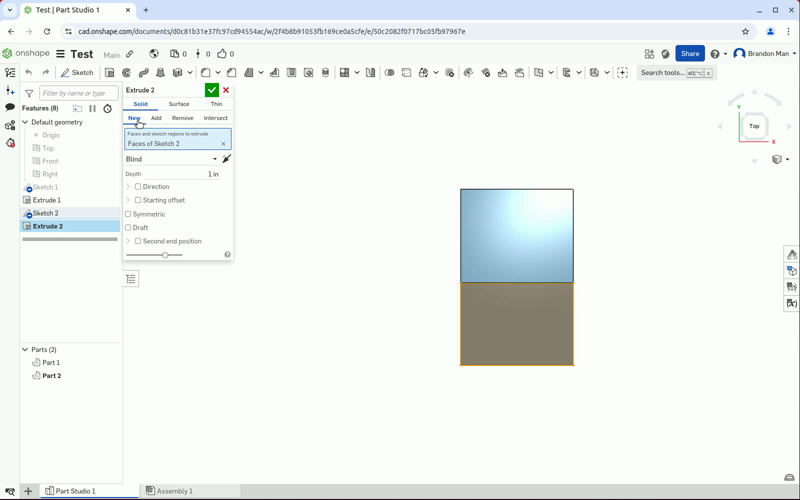
key(tab, 4)
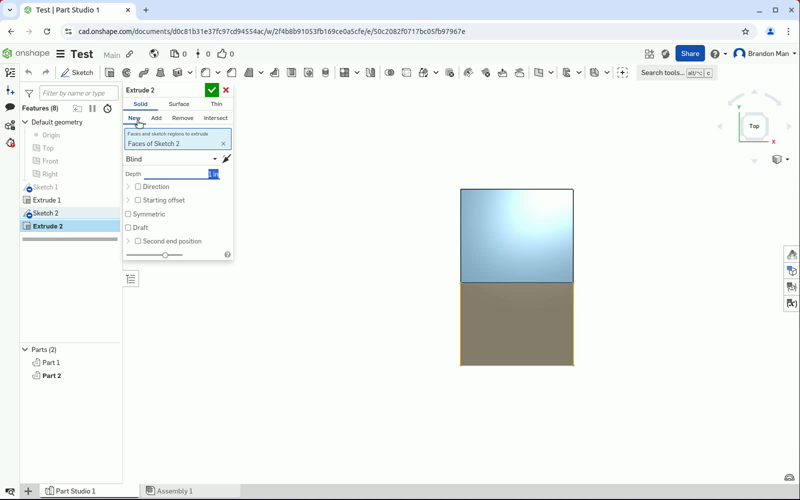
text(1.444)
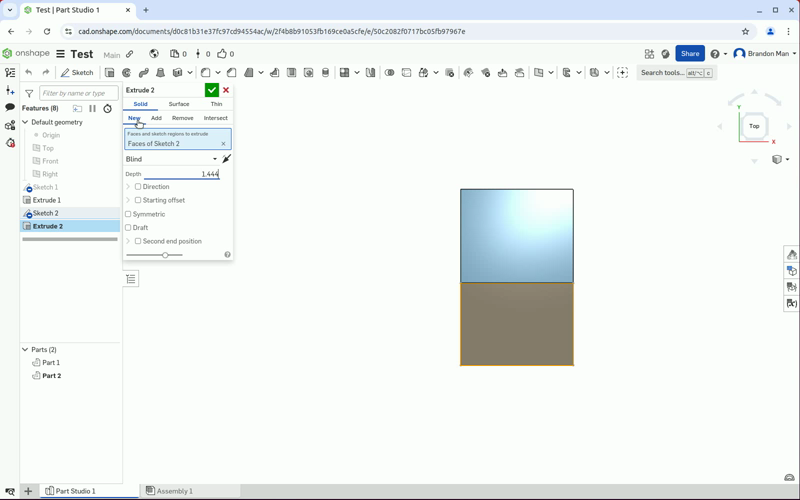
key(enter)
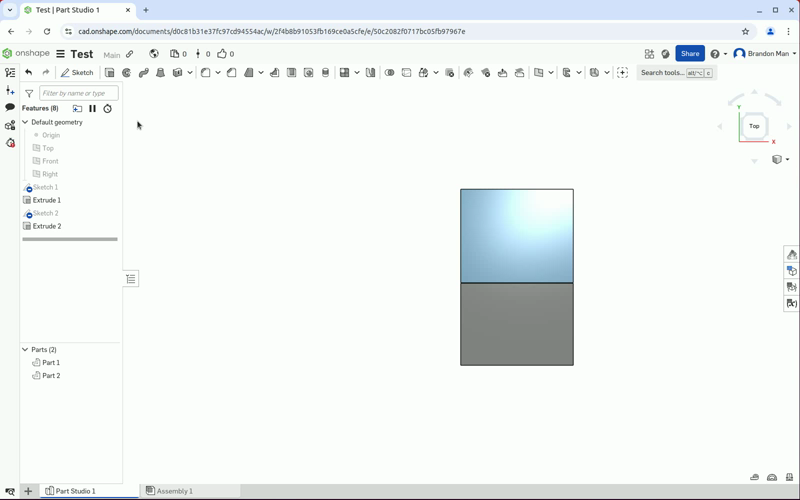
key(shift+h)
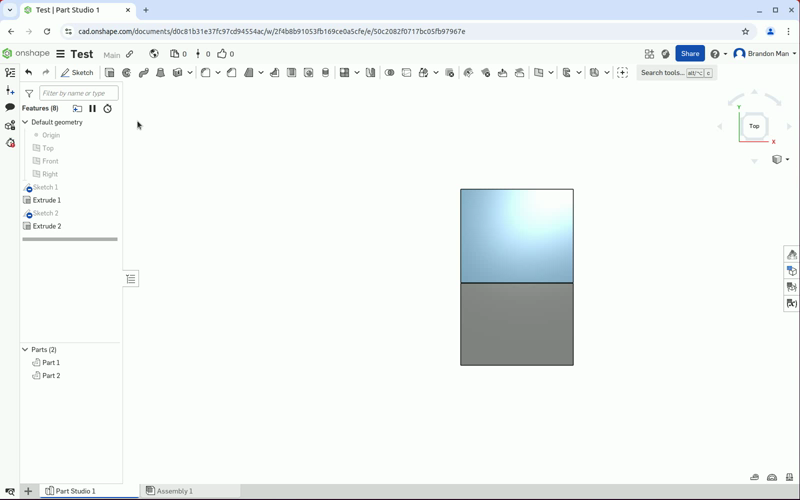
key(shift+h)
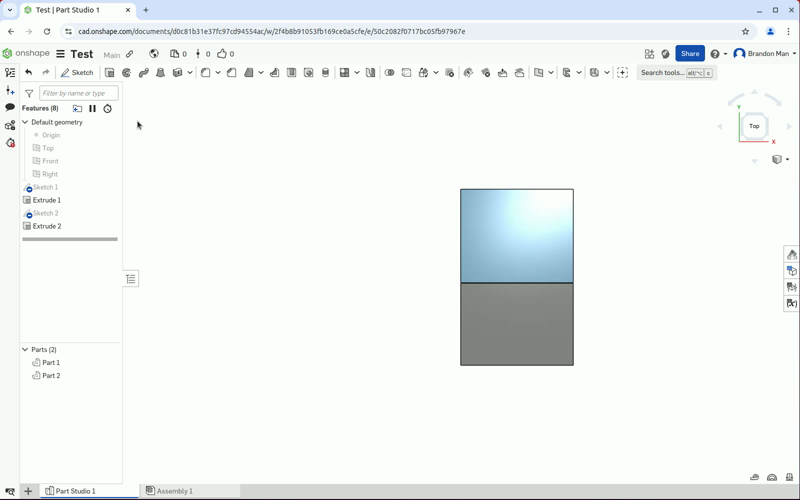
mouse_move(73, 189)
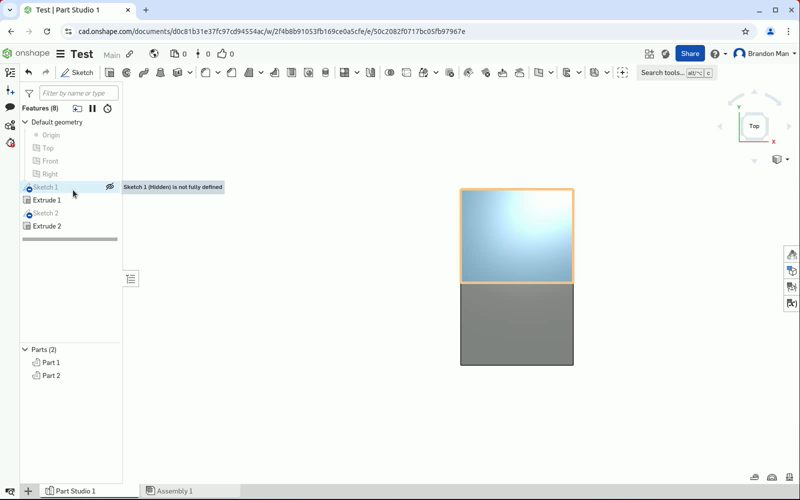
click(73, 189)
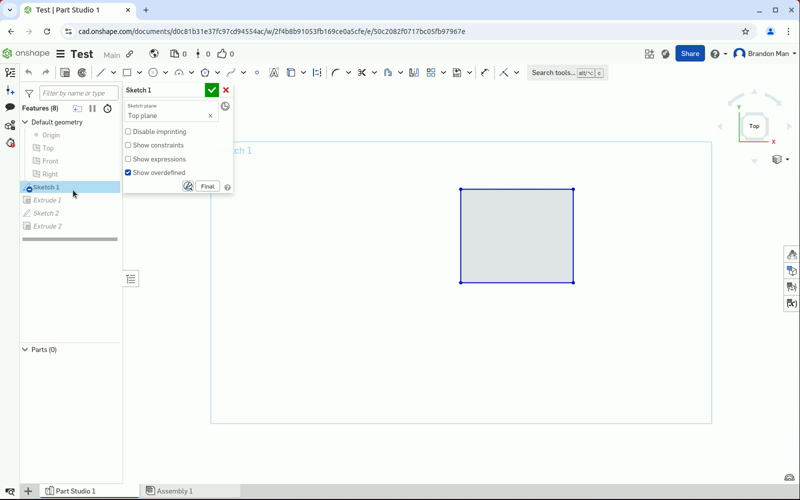
mouse_move(229, 92)
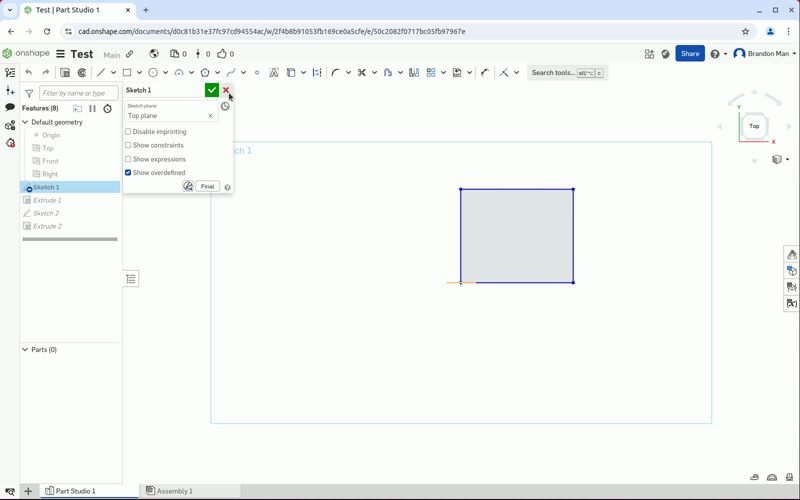
click(229, 92)
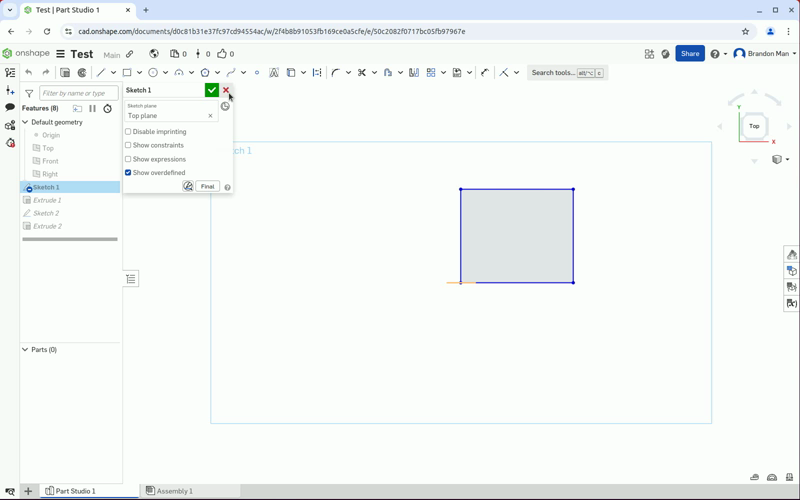
key(shift+s)
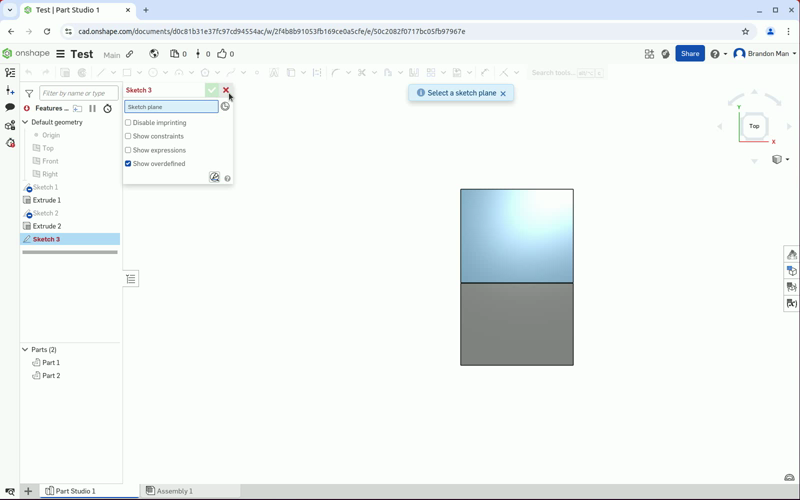
mouse_move(73, 150)
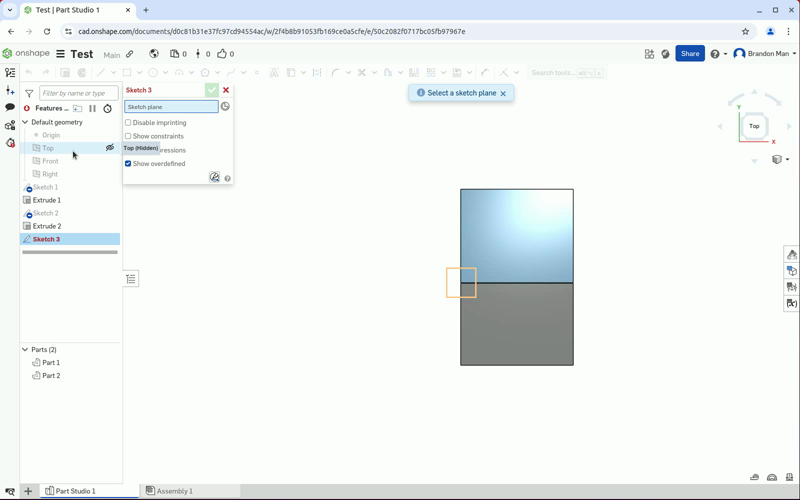
click(73, 150)
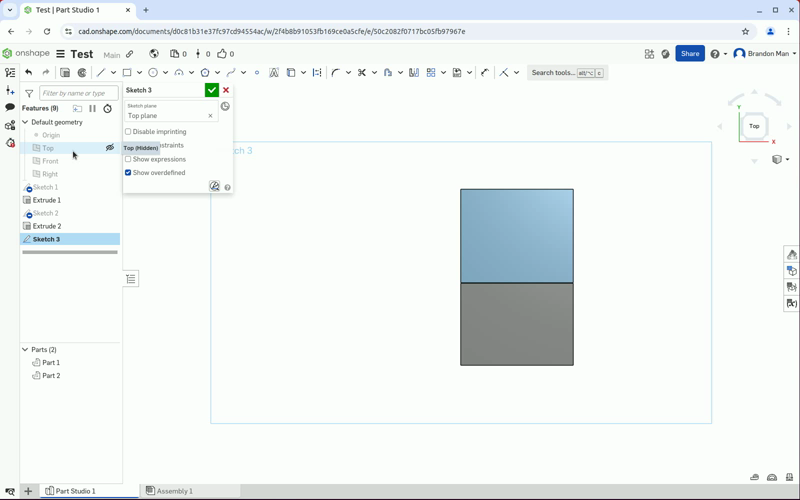
mouse_move(73, 352)
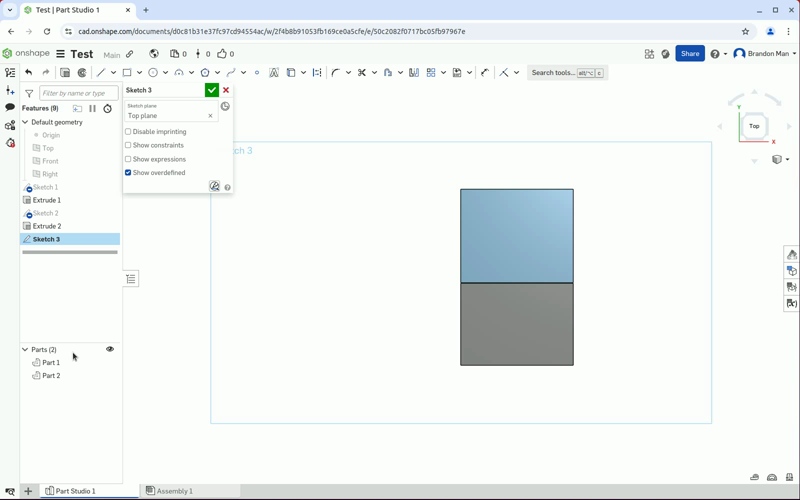
key(y)
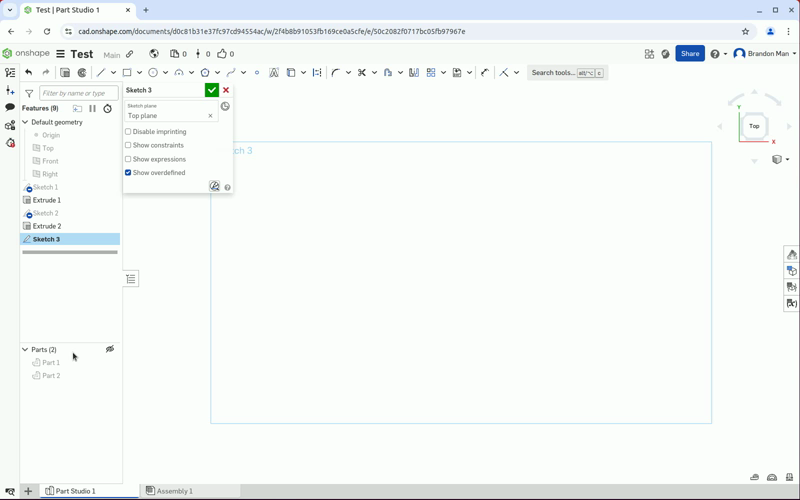
key(l)
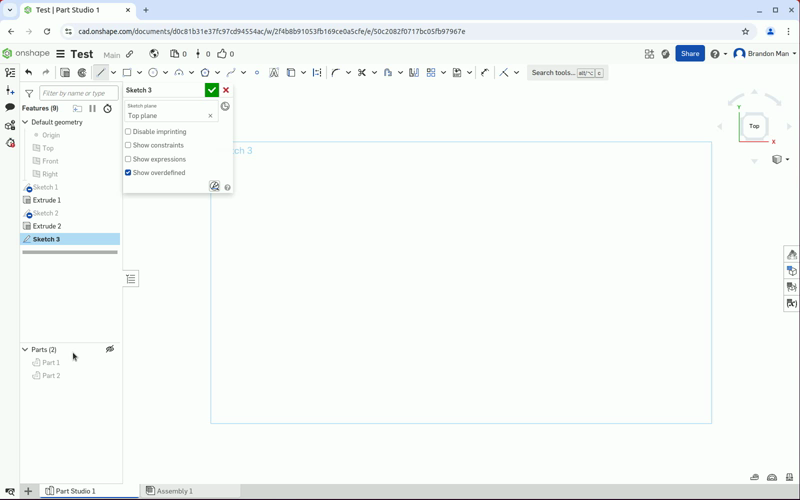
key_down(shift)
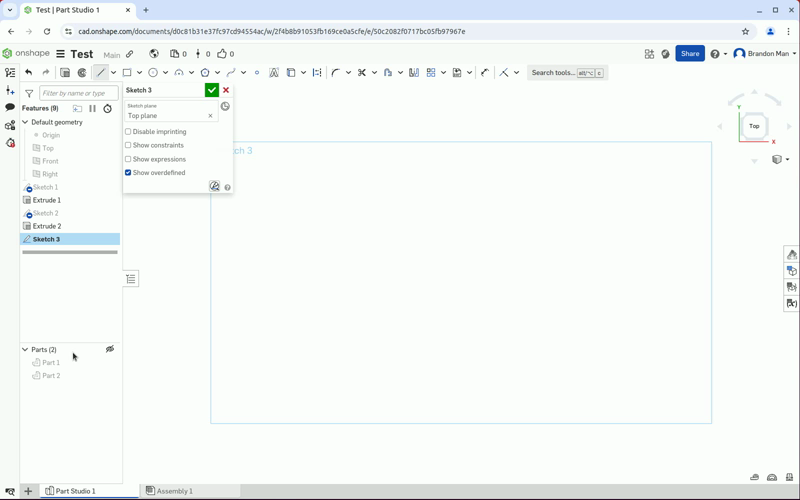
mouse_move(348, 365)
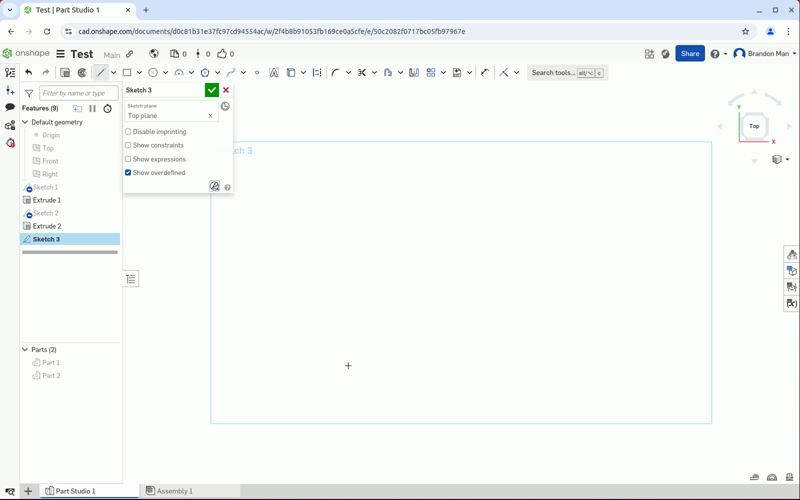
click(348, 365)
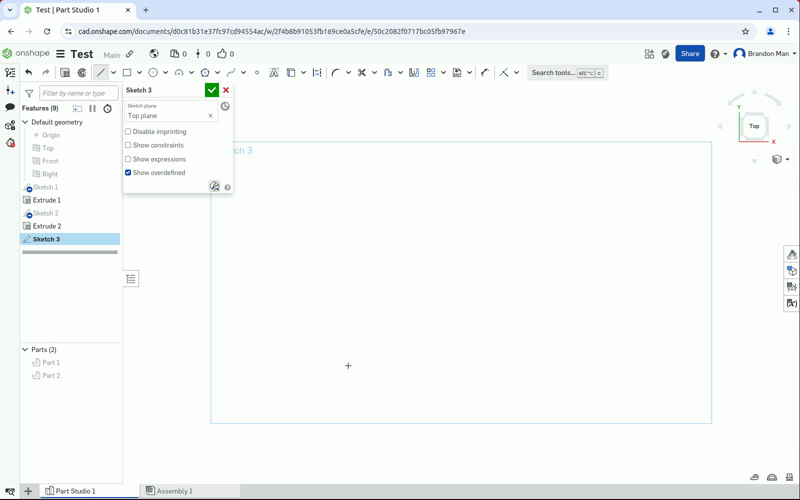
key_up(shift)
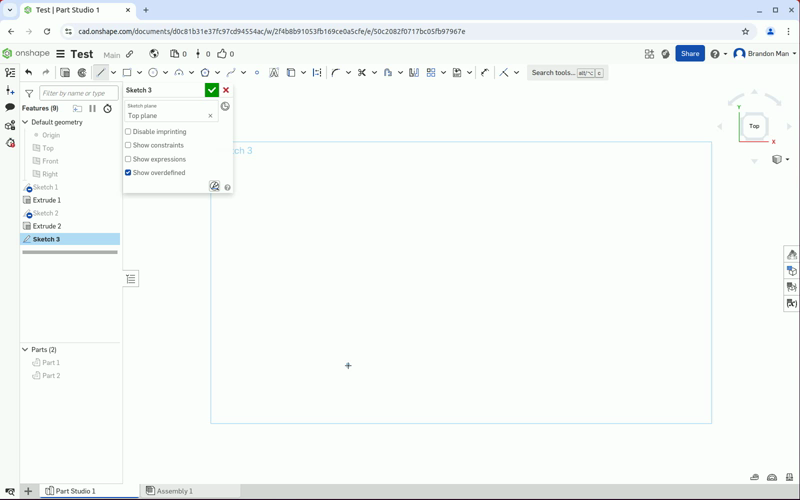
key_down(shift)
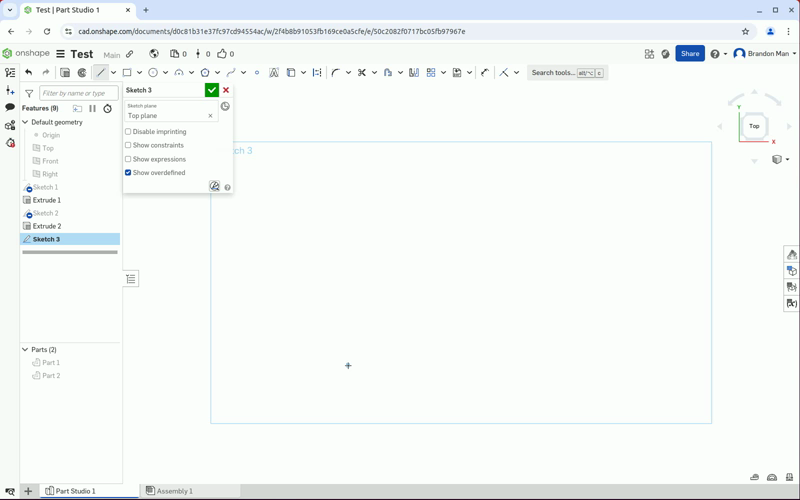
mouse_move(460, 365)
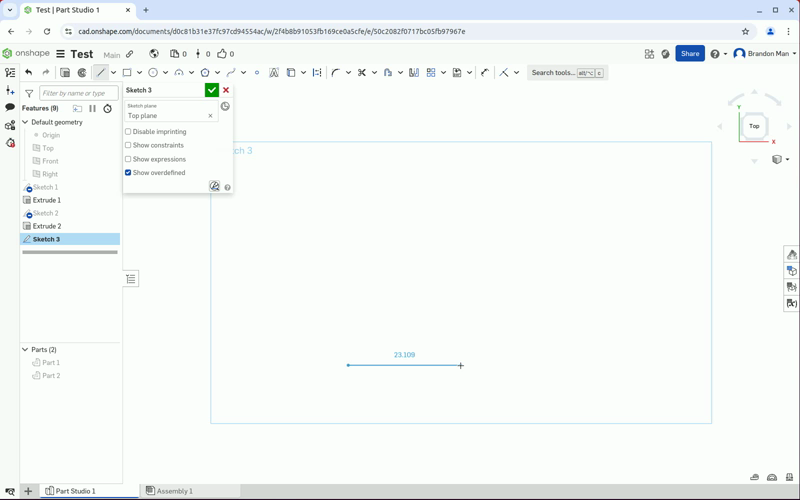
click(460, 365)
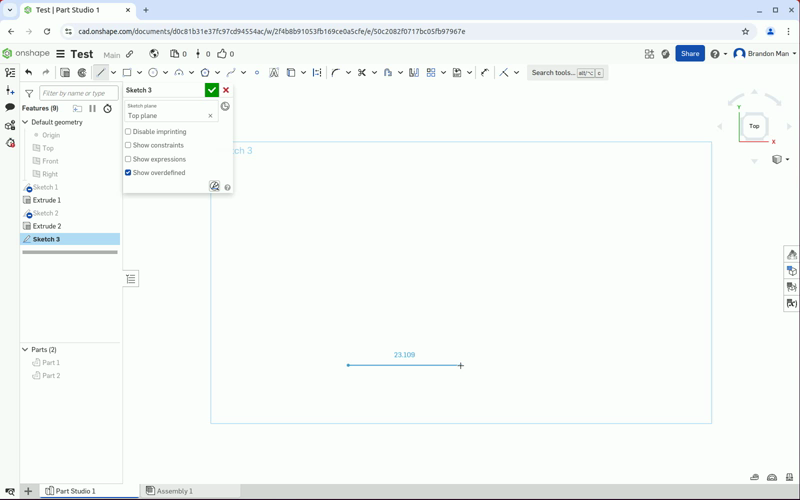
key_up(shift)
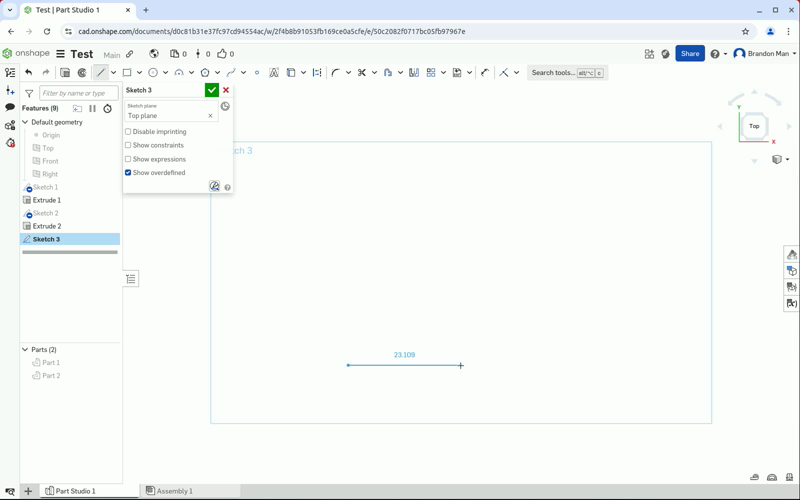
key_down(shift)
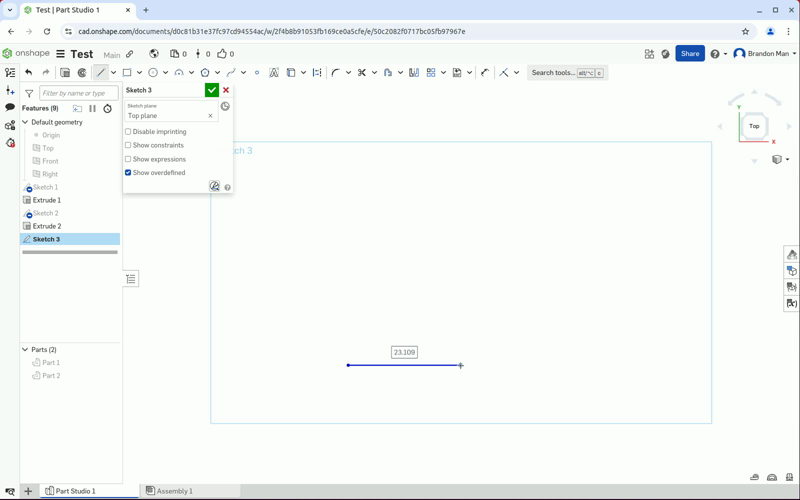
mouse_move(460, 283)
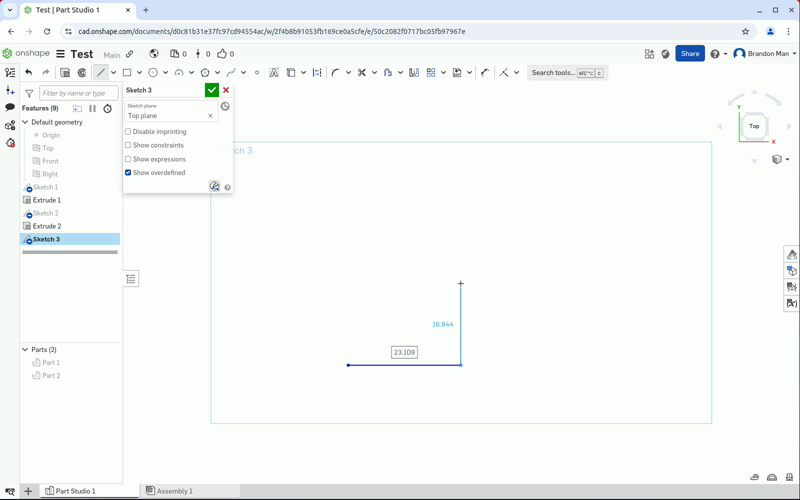
click(460, 283)
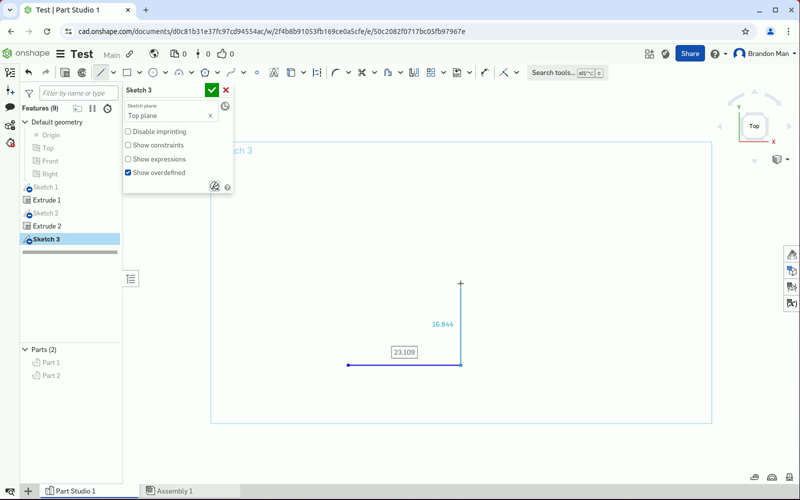
key_up(shift)
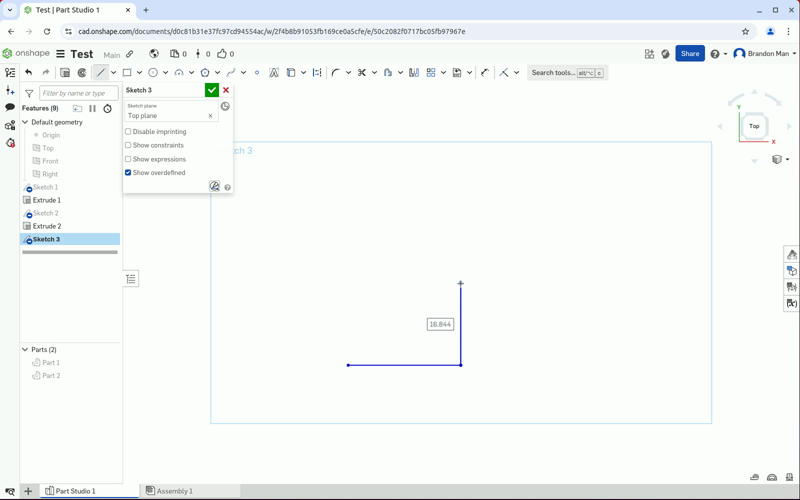
key_down(shift)
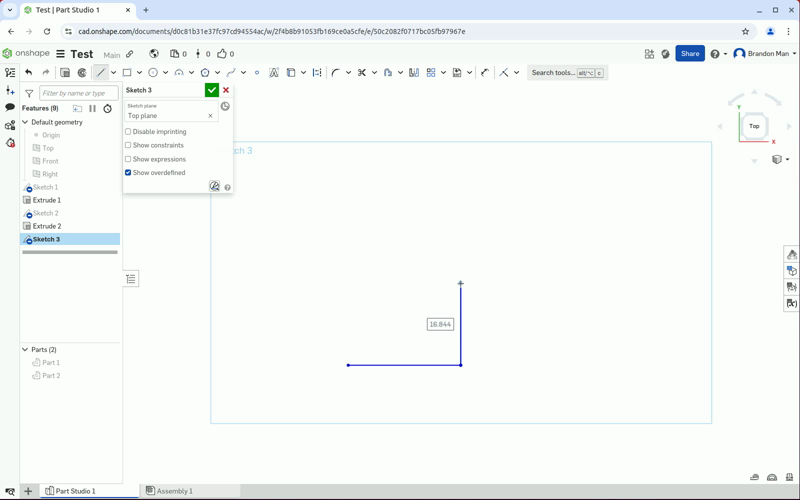
mouse_move(348, 283)
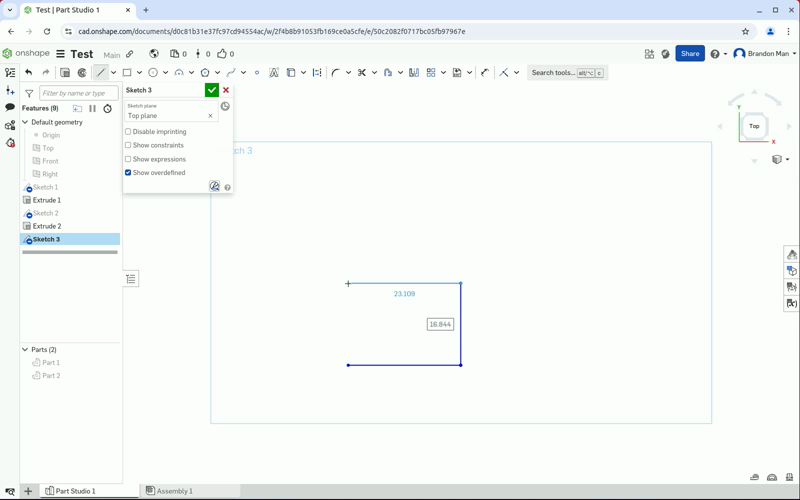
click(348, 283)
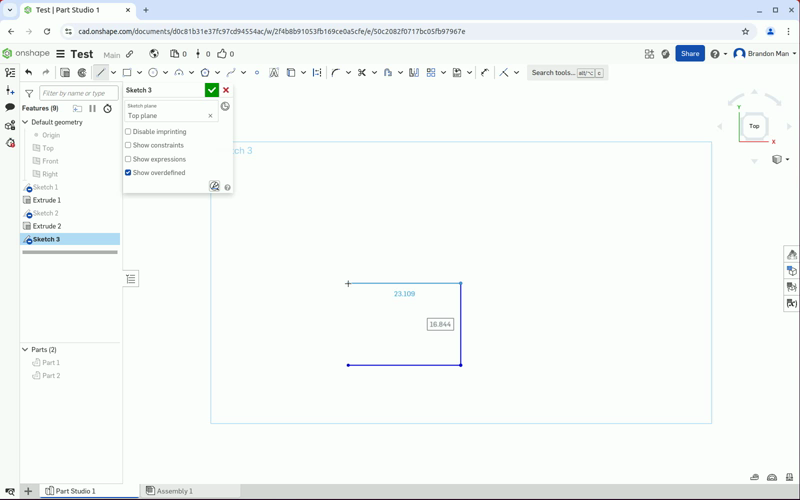
key_up(shift)
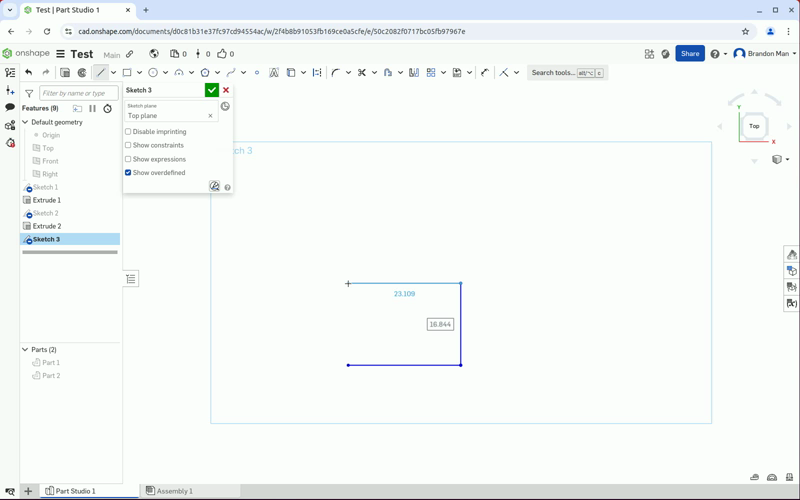
key_down(shift)
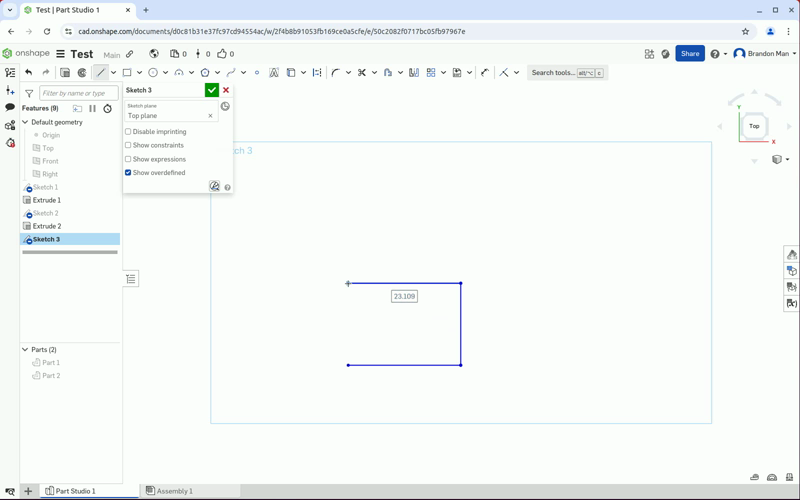
mouse_move(348, 365)
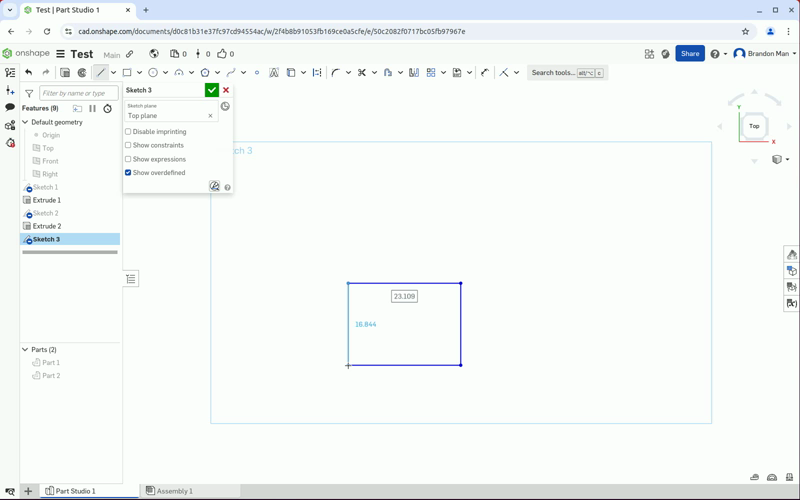
key_up(shift)
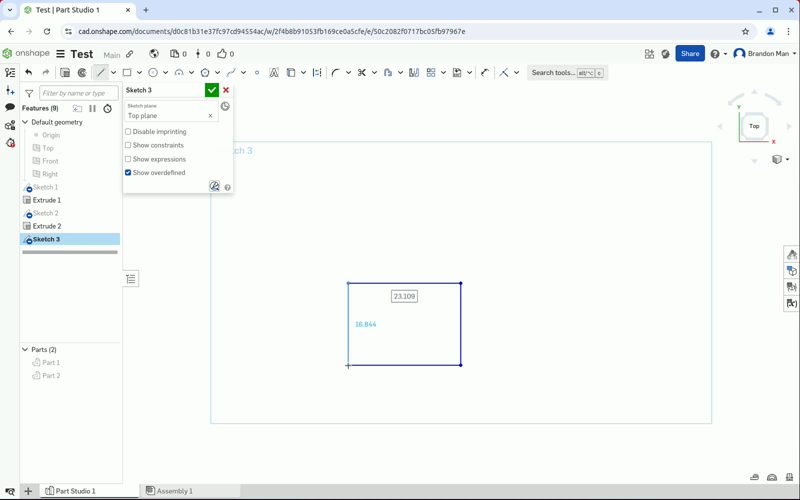
click(348, 365)
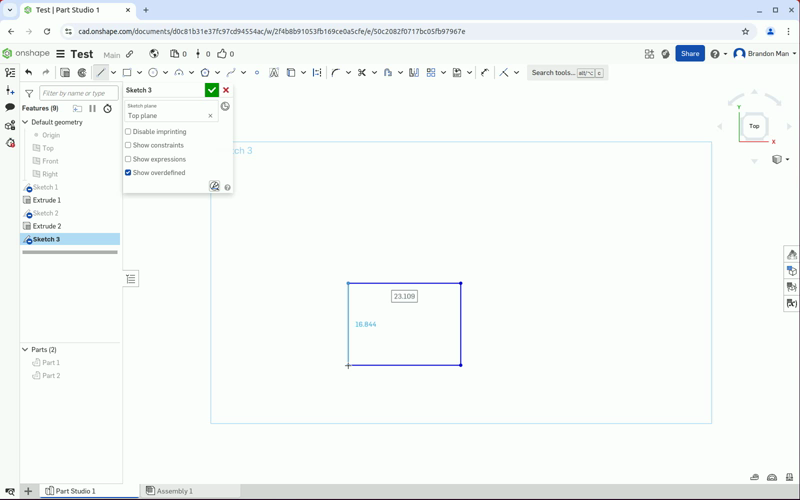
key(esc)
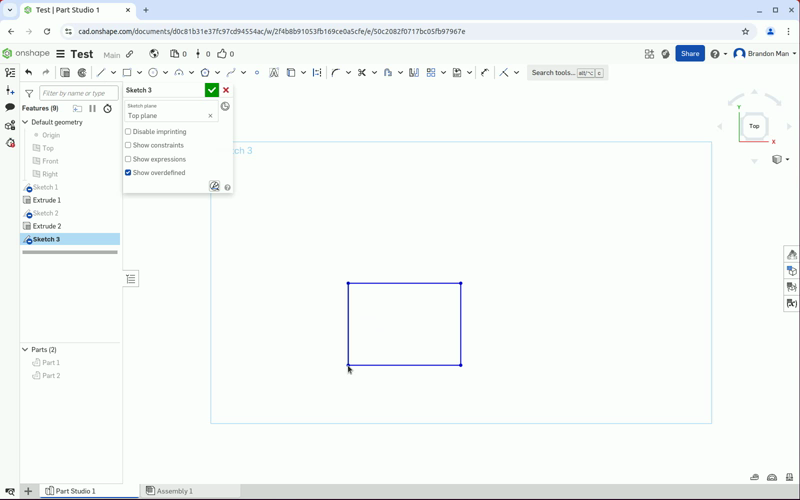
mouse_move(366, 295)
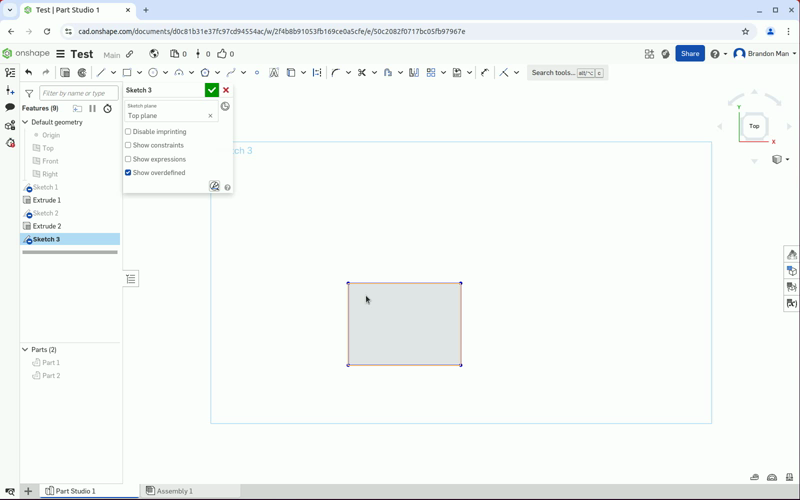
click(366, 295)
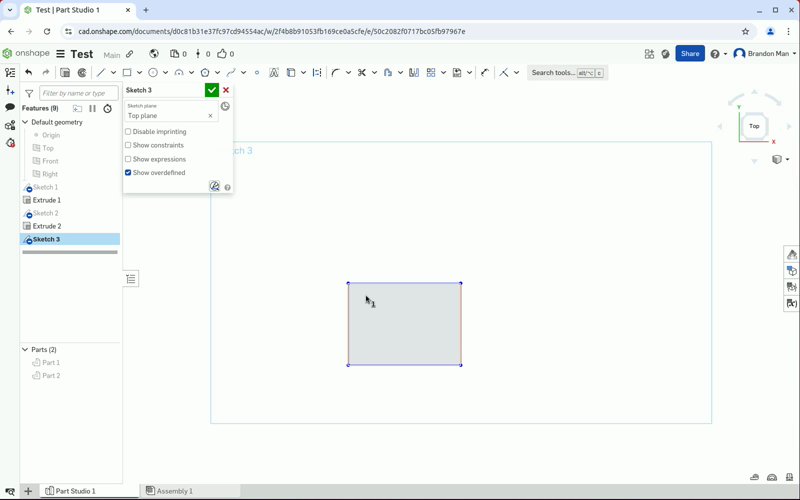
mouse_move(73, 352)
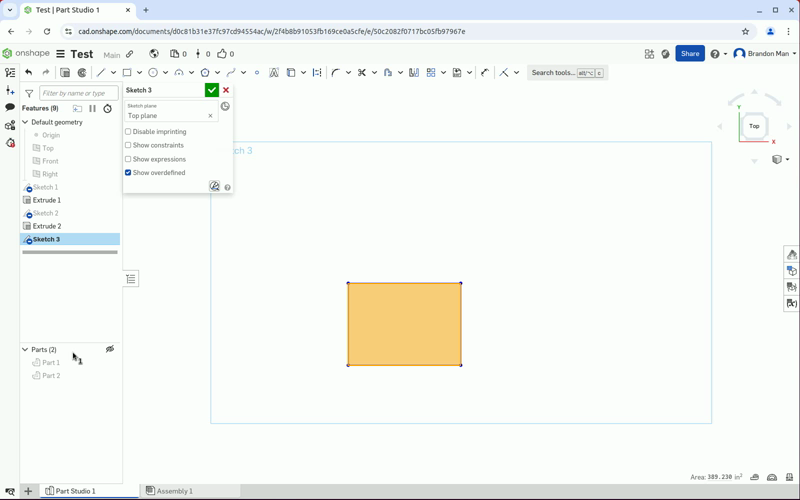
key(shift+y)
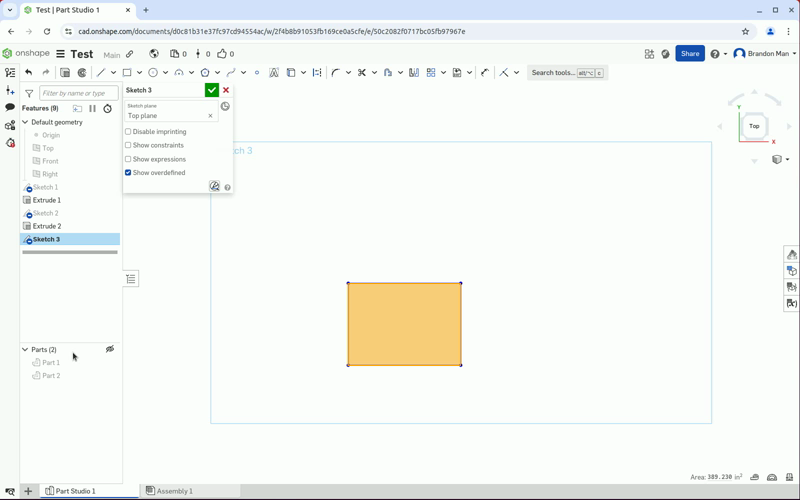
key(shift+e)
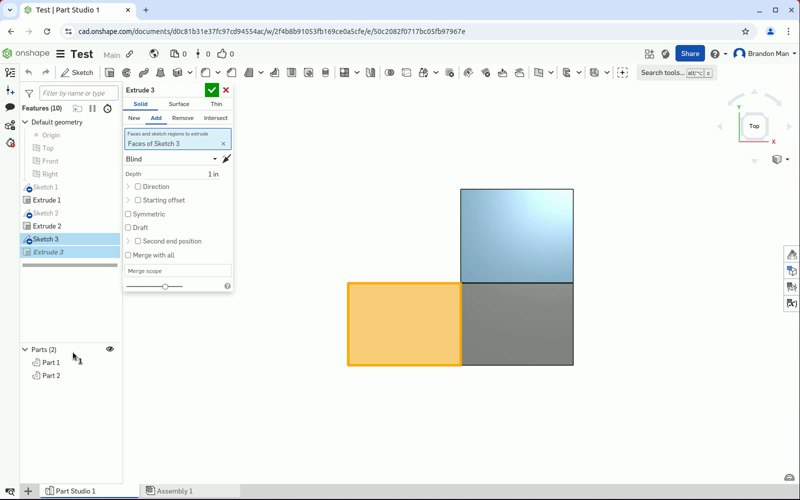
mouse_move(143, 106)
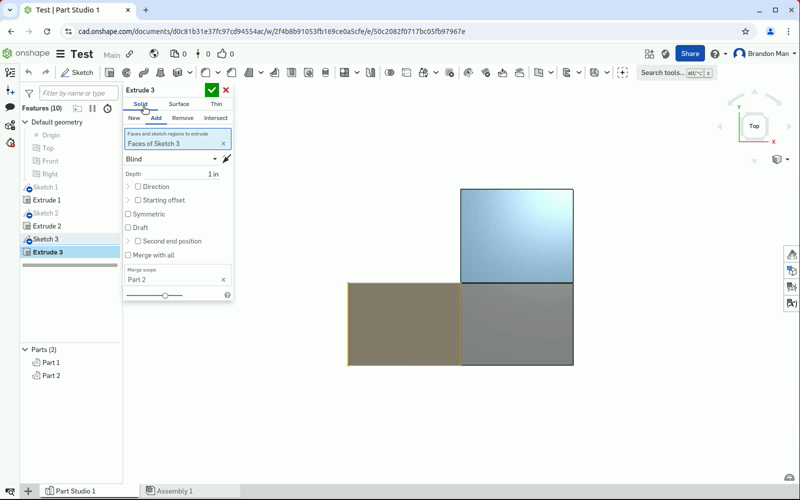
click(143, 106)
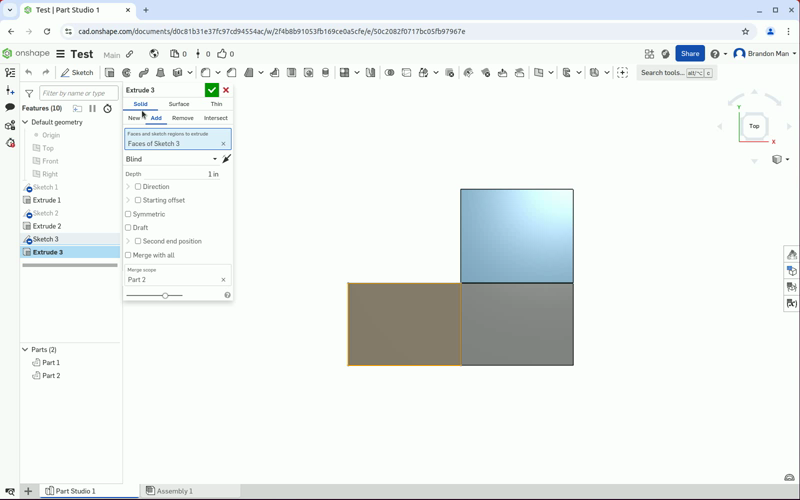
mouse_move(137, 120)
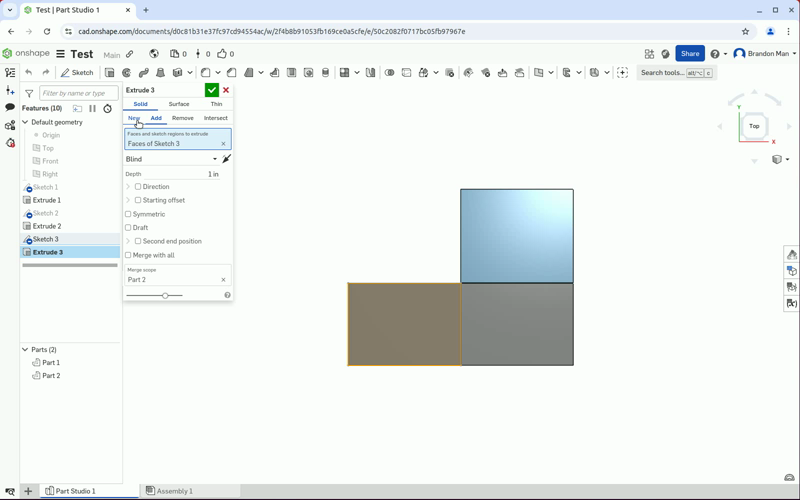
click(137, 120)
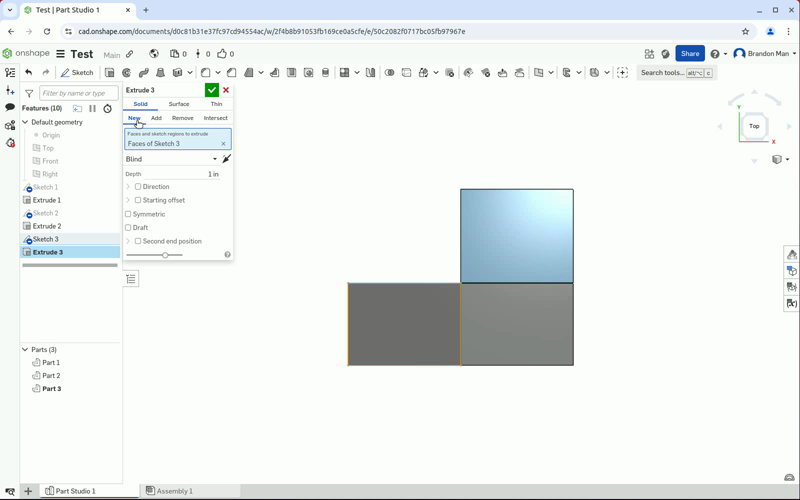
key(tab, 4)
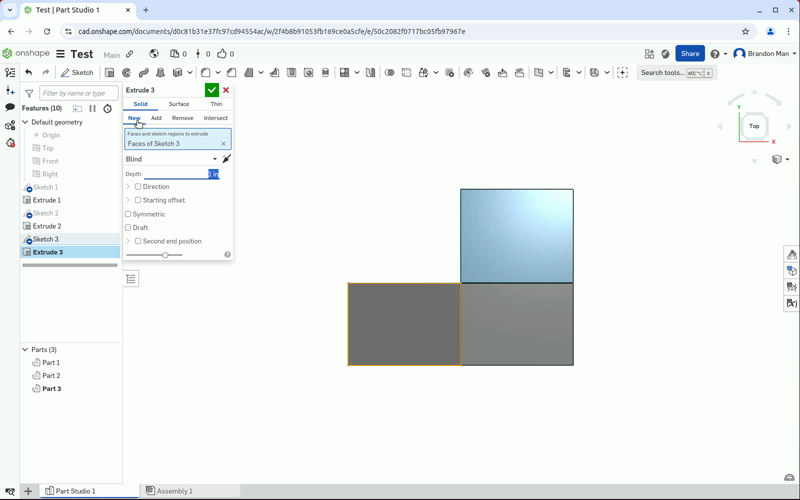
text(1.444)
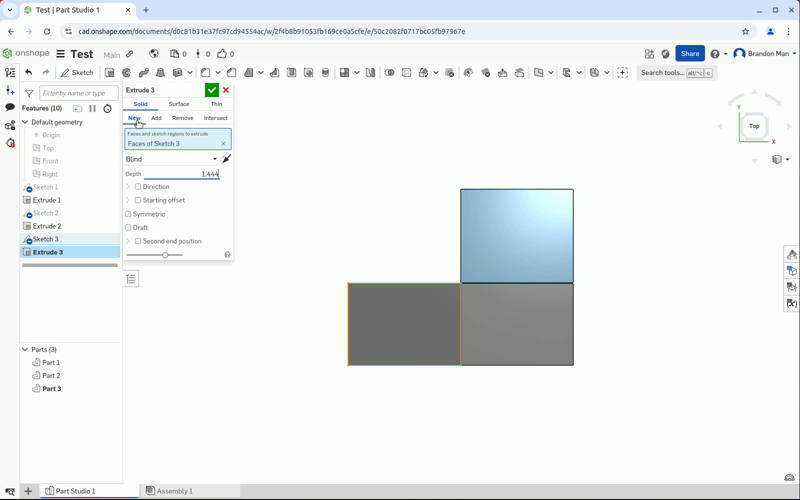
key(enter)
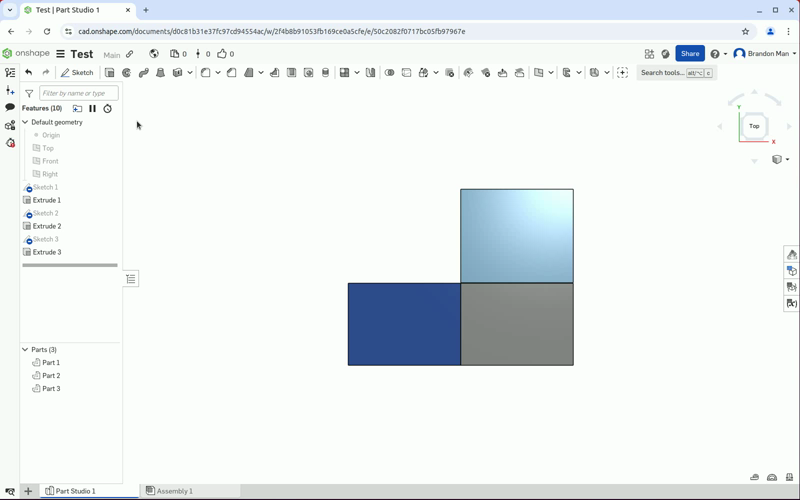
key(shift+h)
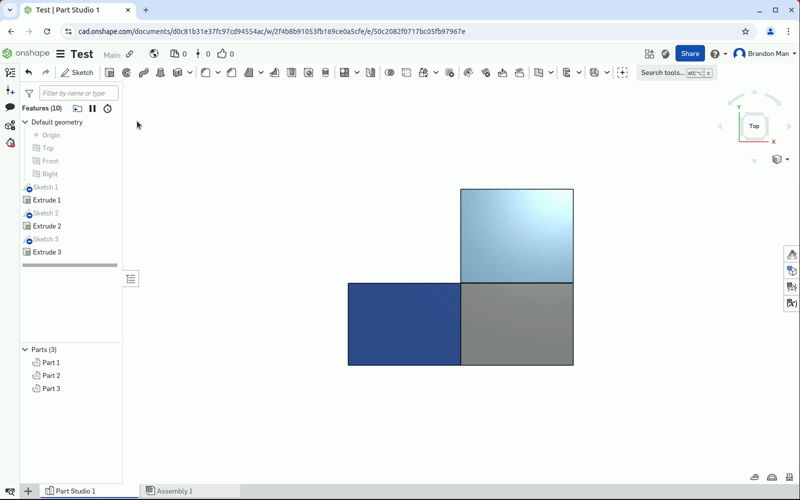
key(shift+h)
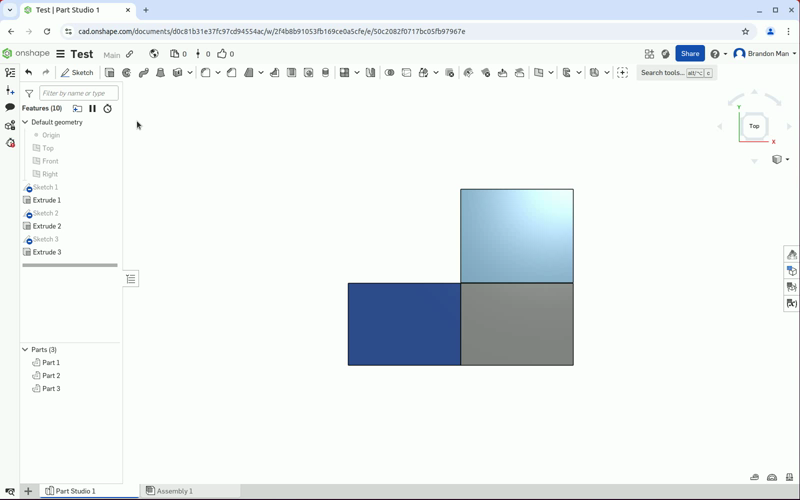
mouse_move(73, 189)
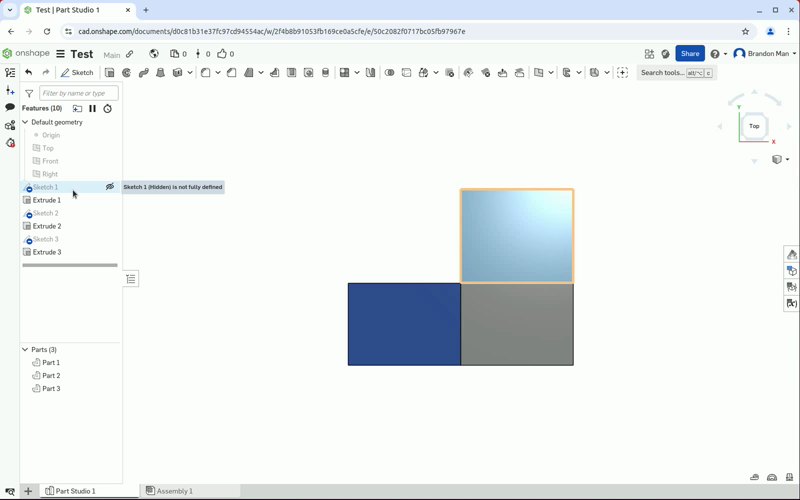
click(73, 189)
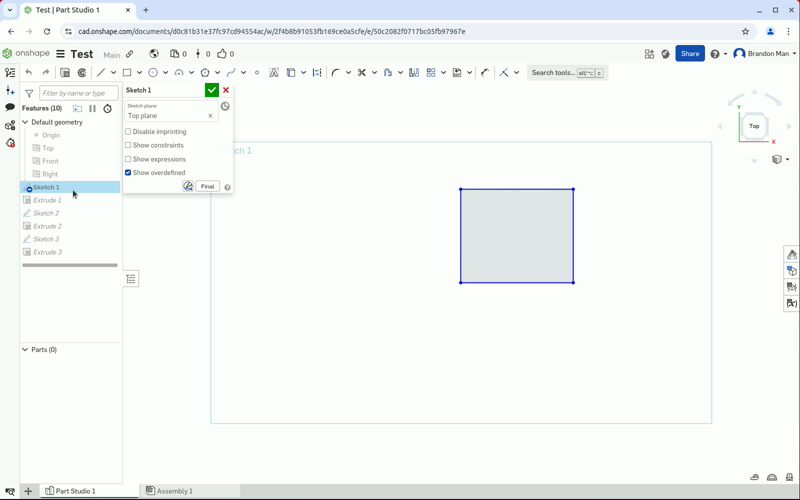
mouse_move(229, 92)
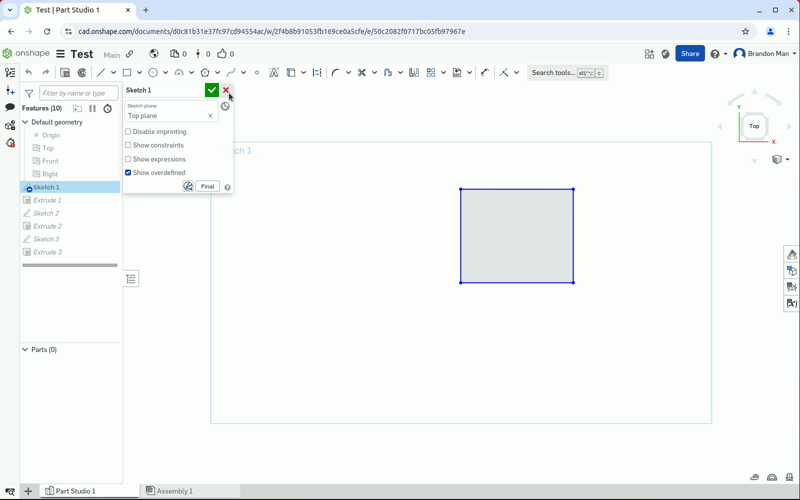
click(229, 92)
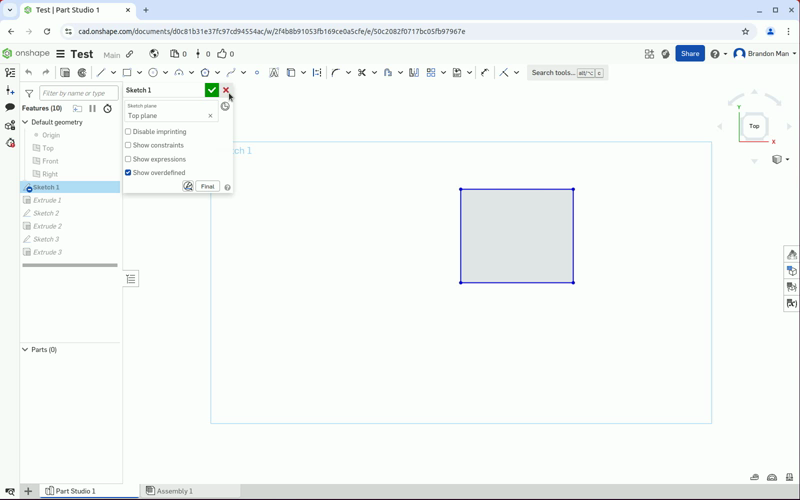
key(shift+s)
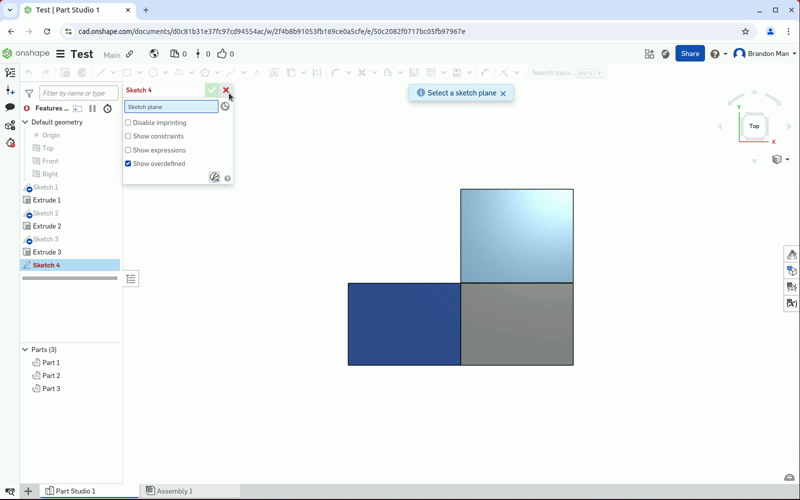
mouse_move(73, 150)
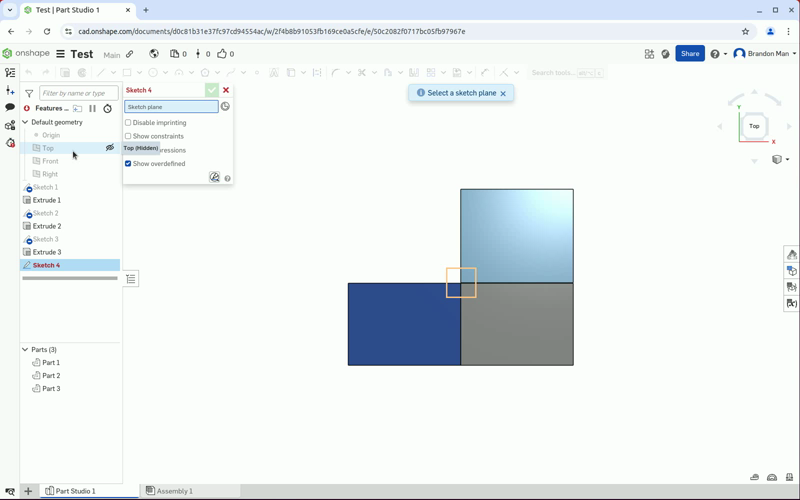
click(73, 150)
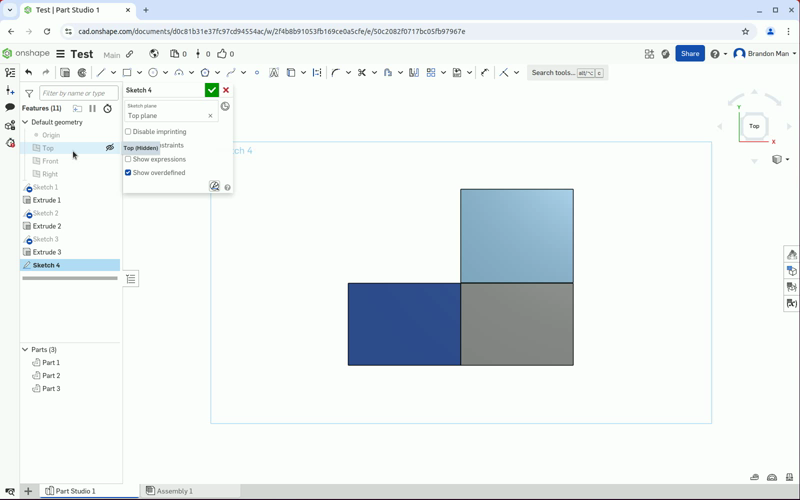
mouse_move(73, 352)
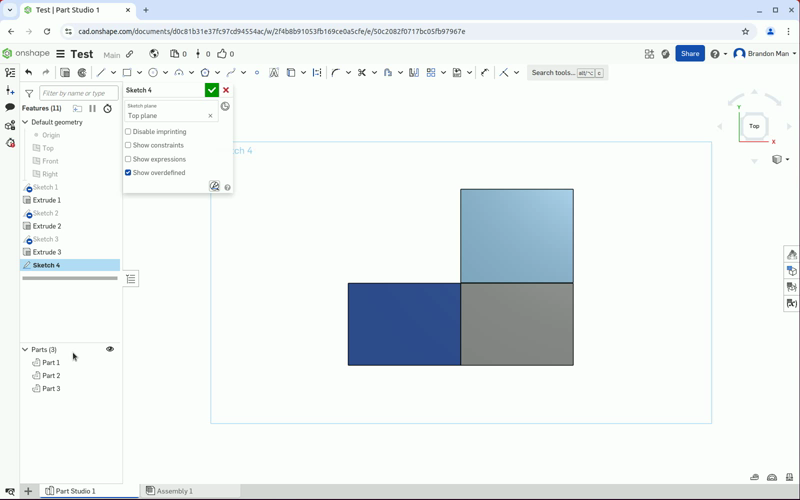
key(y)
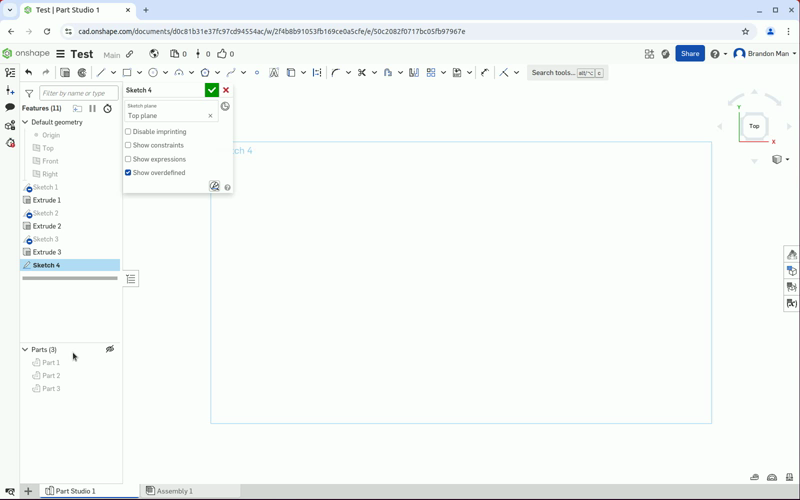
key(l)
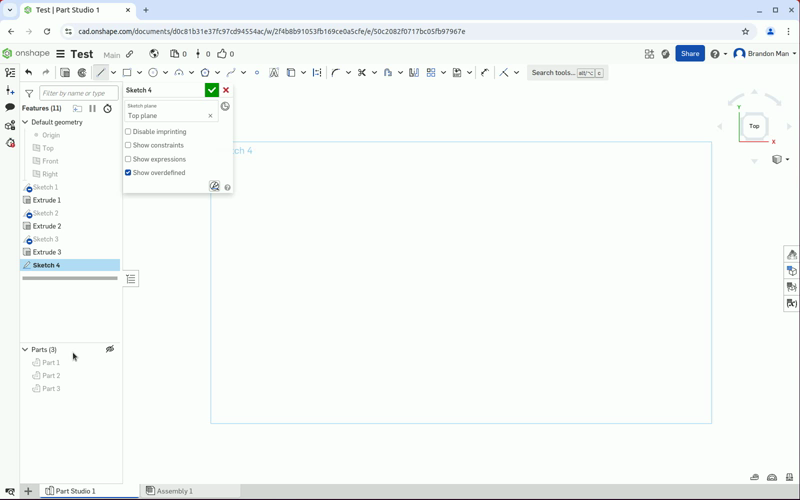
key_down(shift)
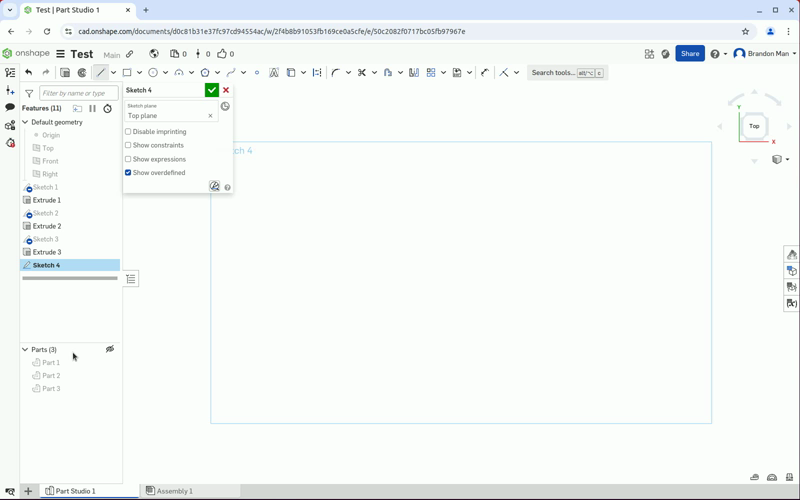
mouse_move(348, 282)
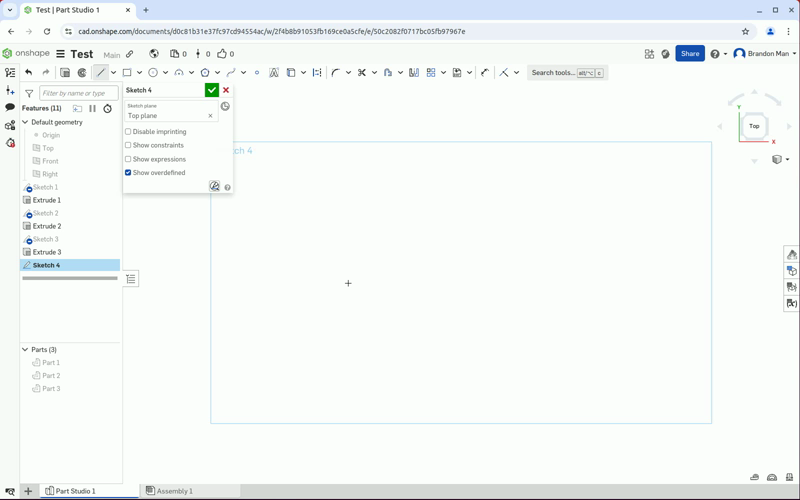
click(348, 282)
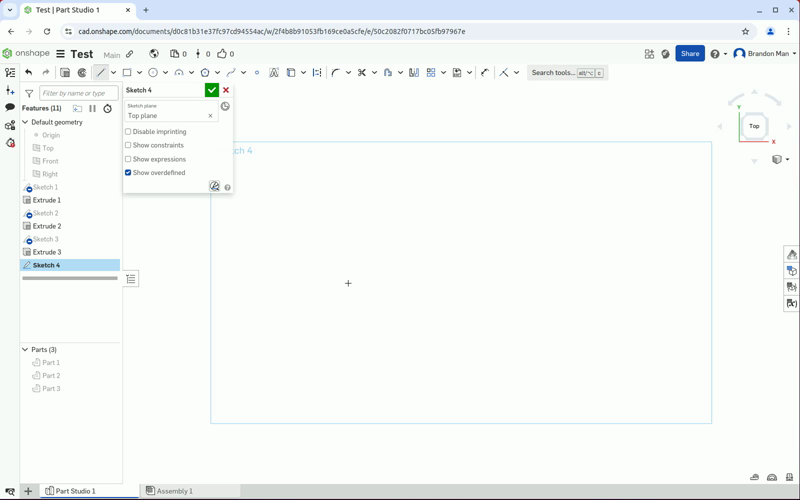
key_up(shift)
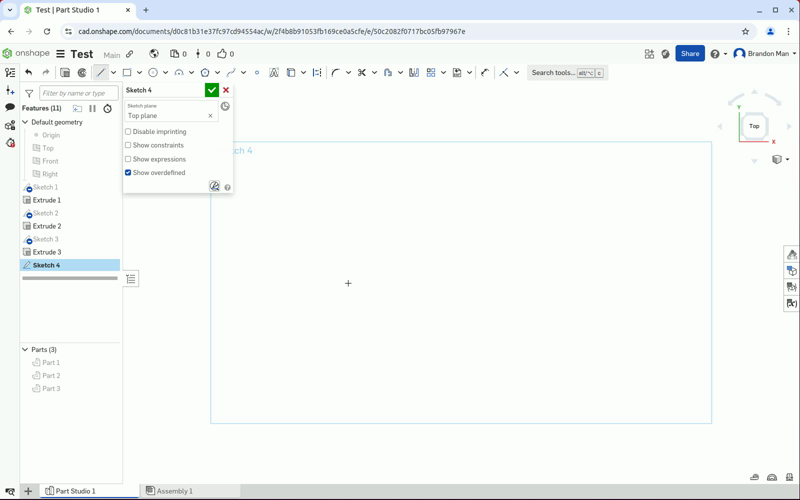
key_down(shift)
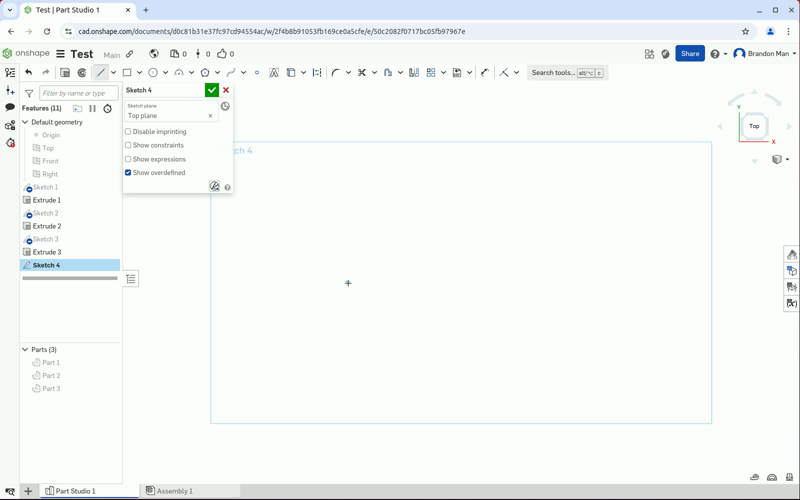
mouse_move(460, 282)
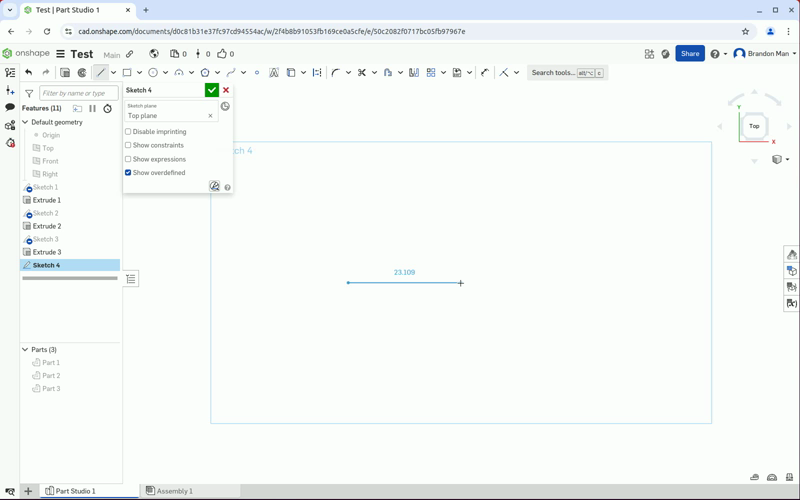
click(460, 282)
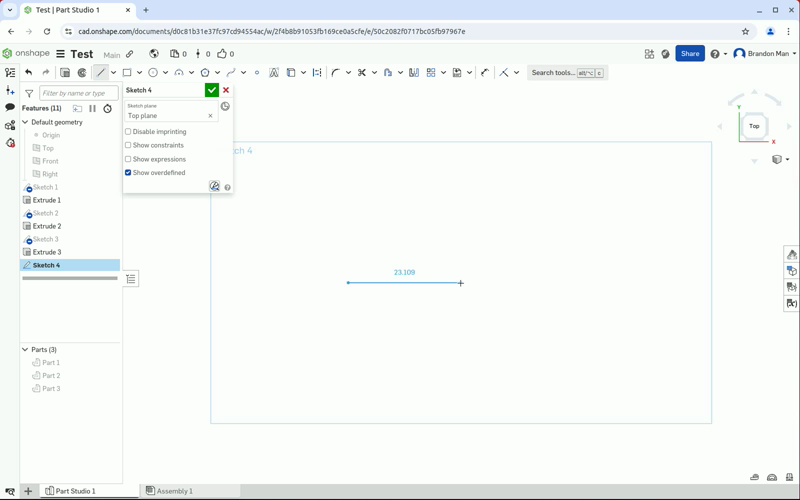
key_up(shift)
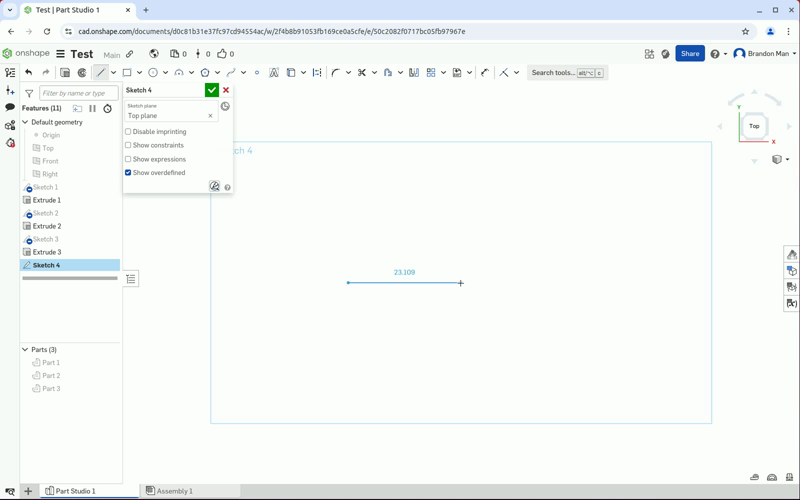
key_down(shift)
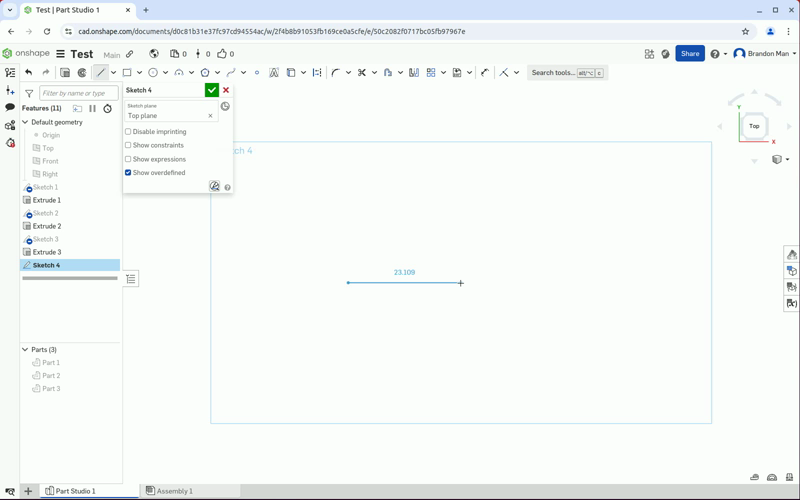
mouse_move(460, 189)
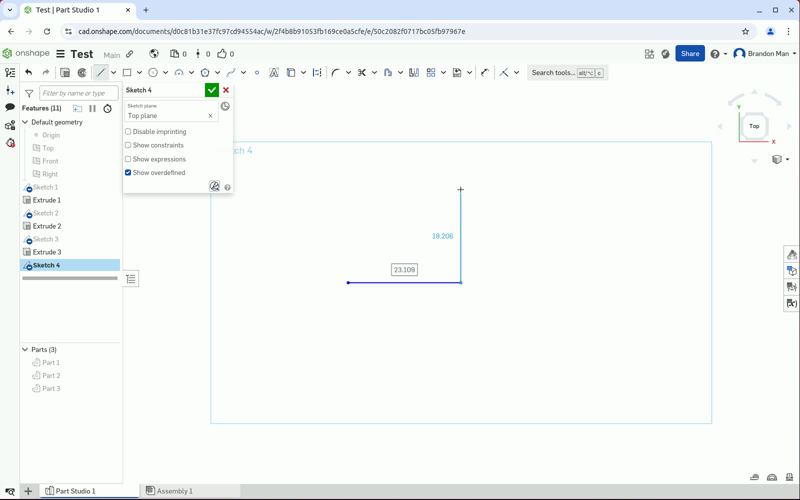
click(460, 189)
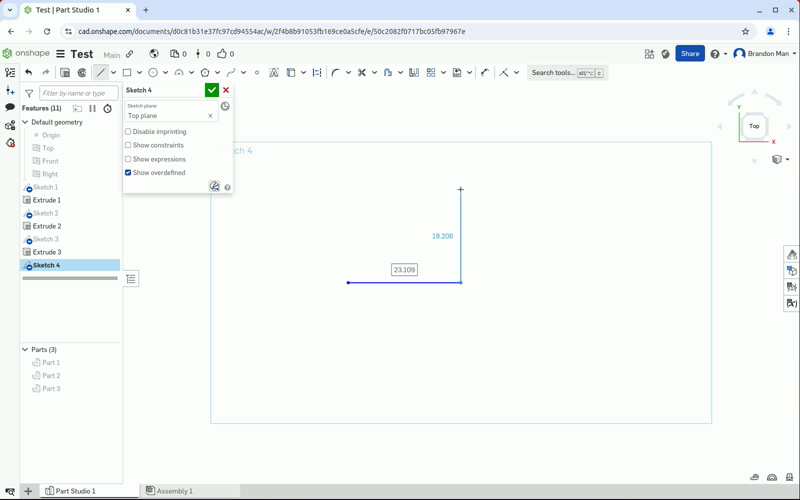
key_up(shift)
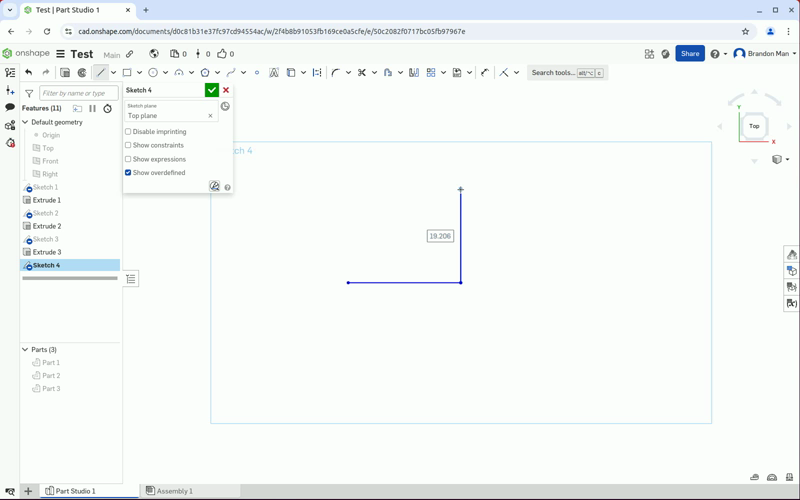
key_down(shift)
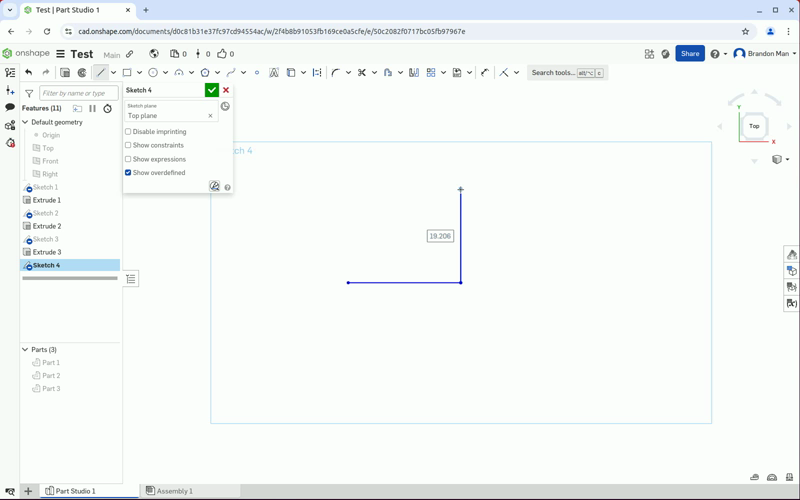
mouse_move(348, 189)
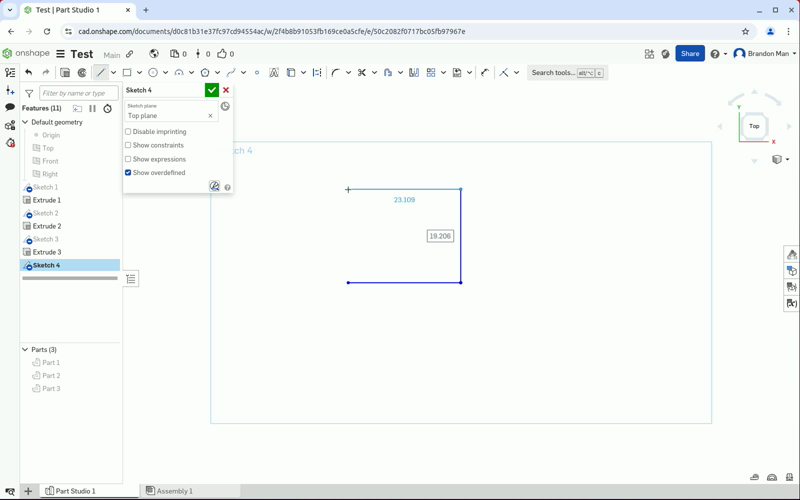
click(348, 189)
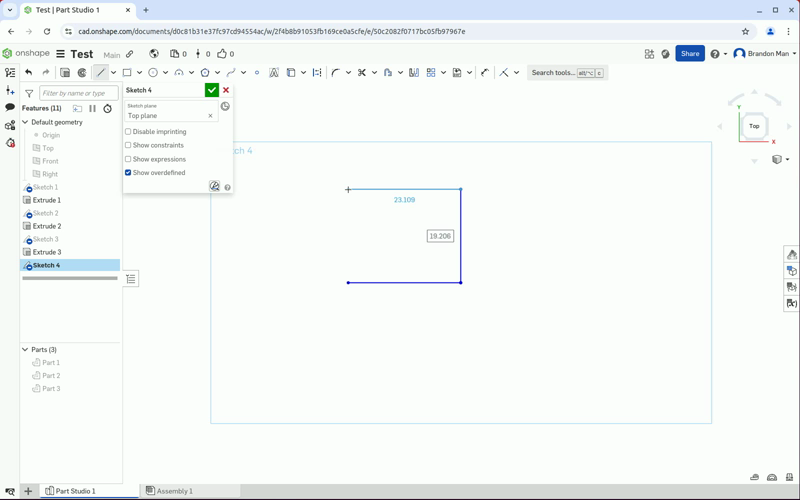
key_up(shift)
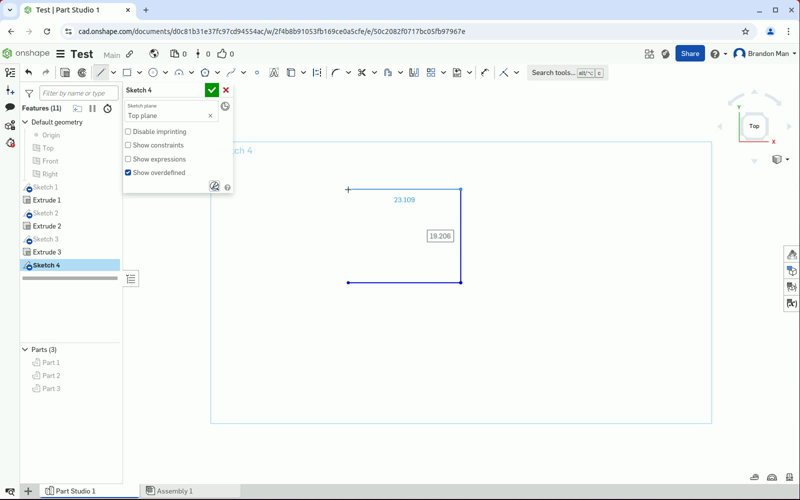
key_down(shift)
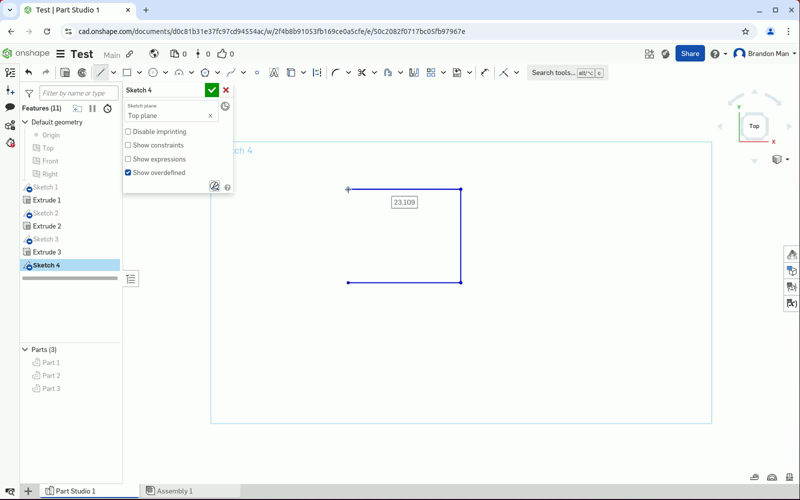
mouse_move(348, 282)
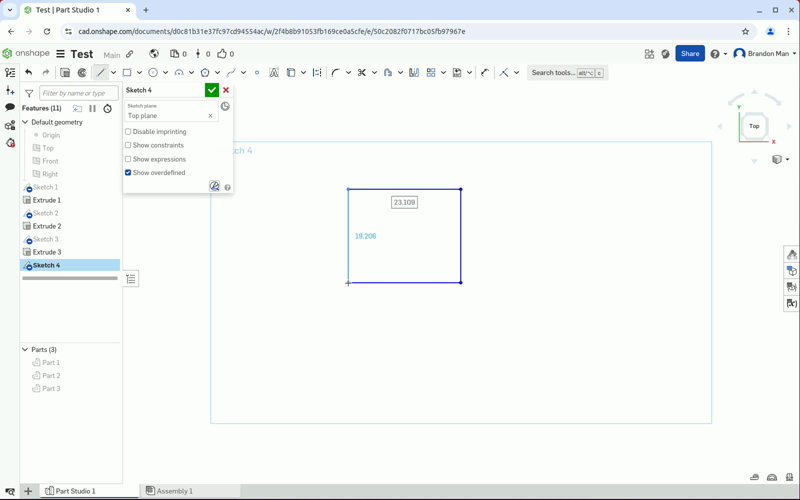
key_up(shift)
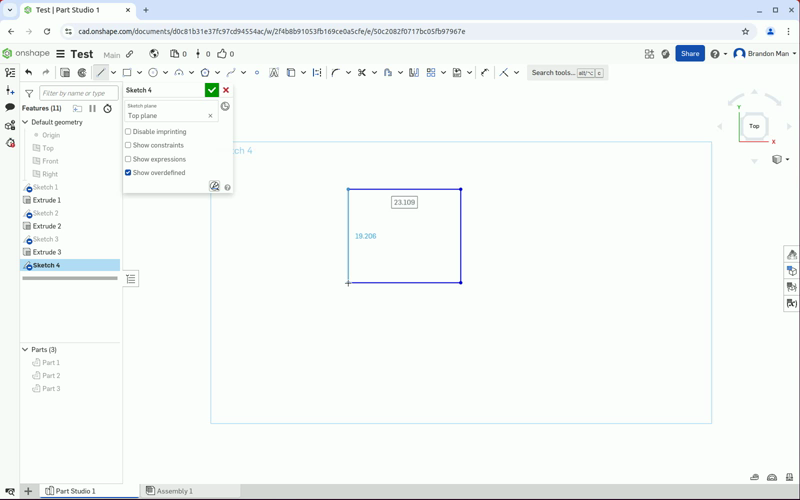
click(348, 282)
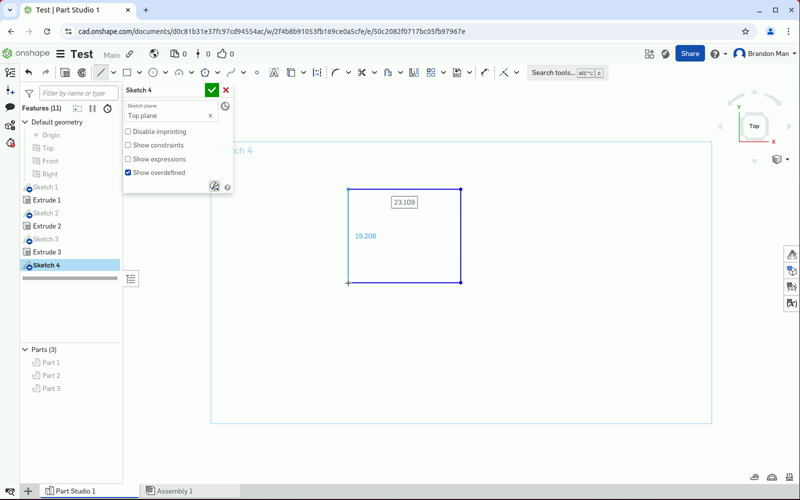
key(esc)
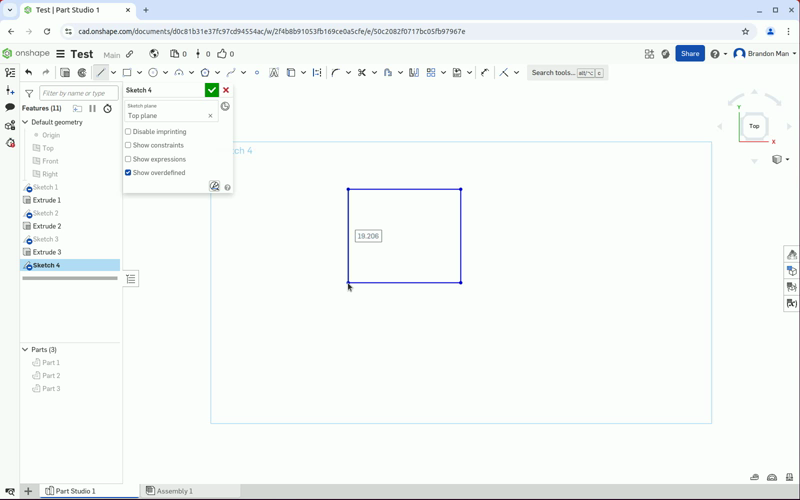
mouse_move(446, 220)
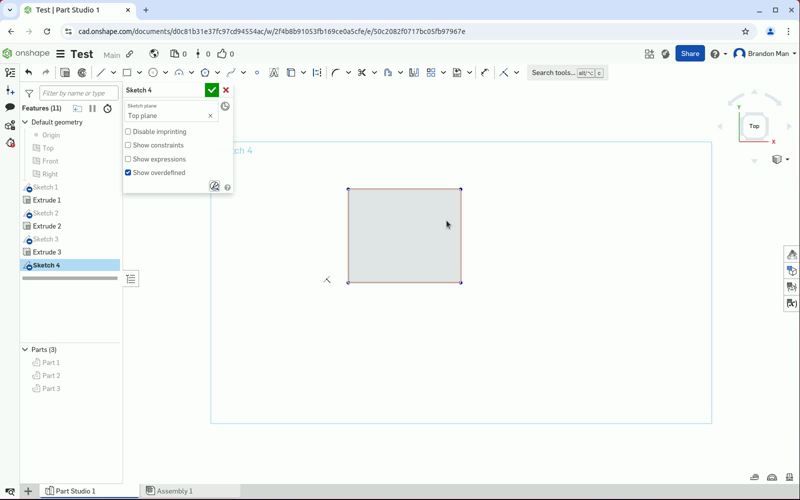
click(446, 220)
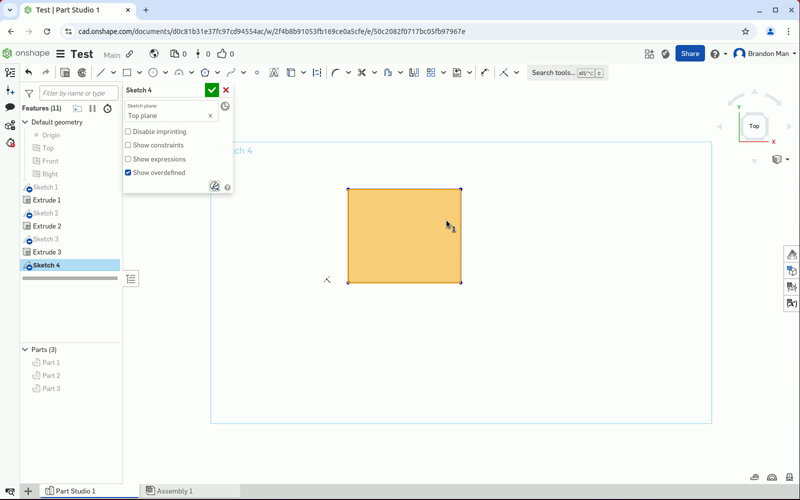
mouse_move(73, 352)
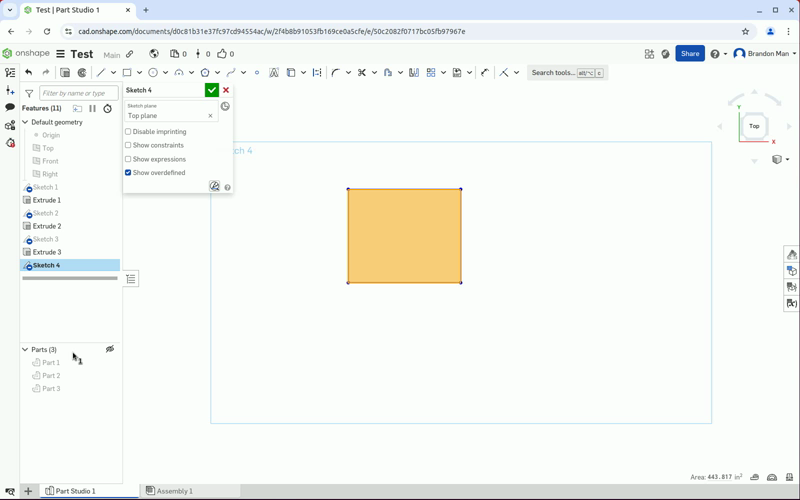
key(shift+y)
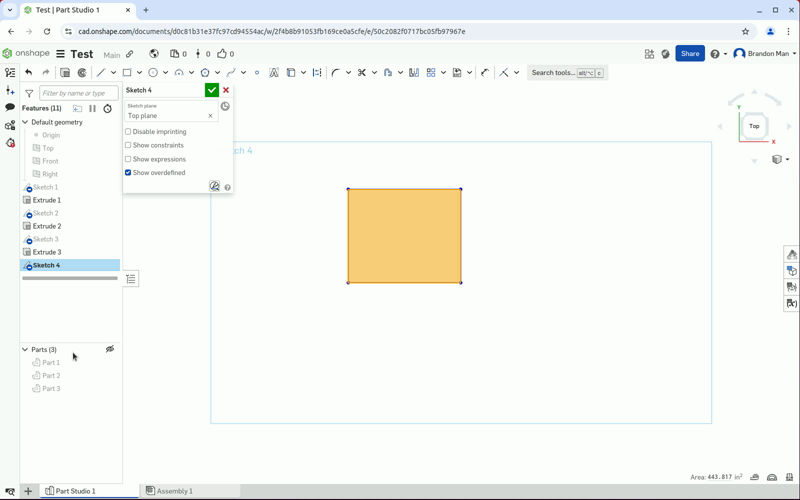
key(shift+e)
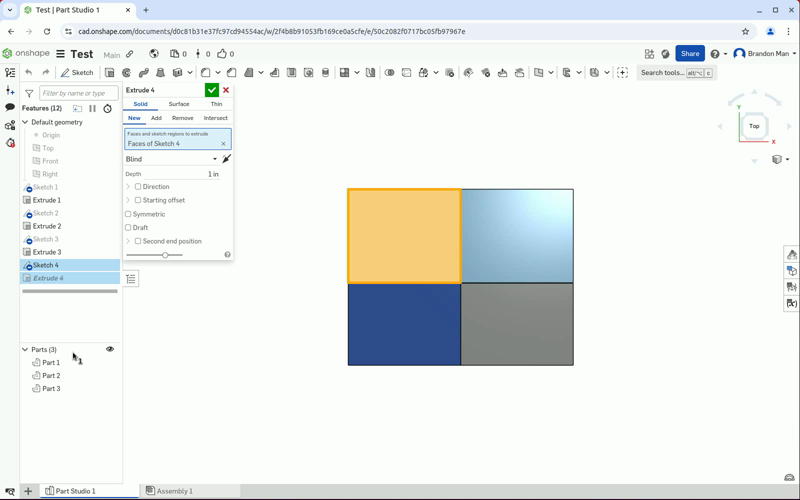
mouse_move(143, 106)
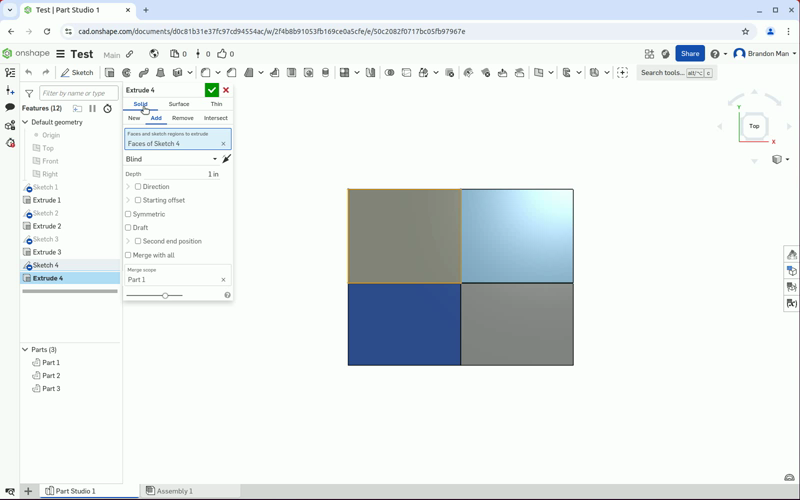
click(143, 106)
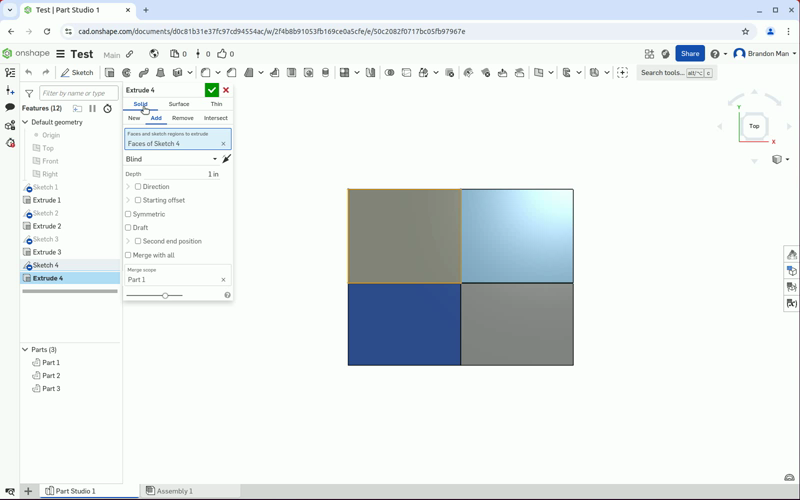
mouse_move(137, 120)
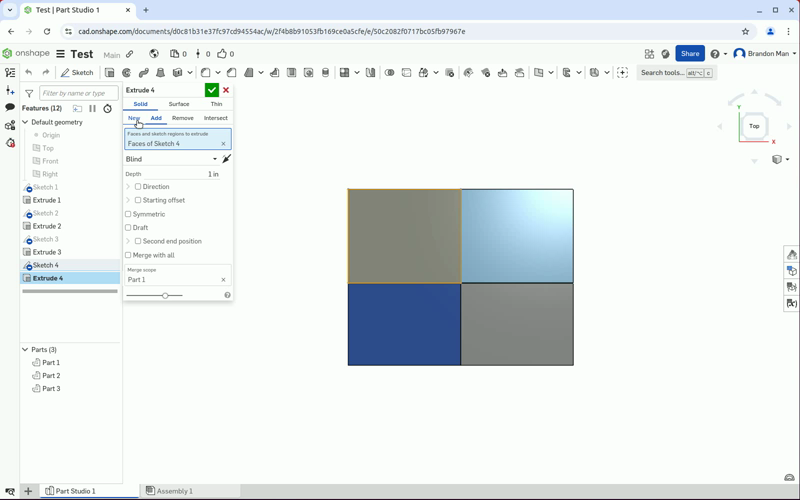
click(137, 120)
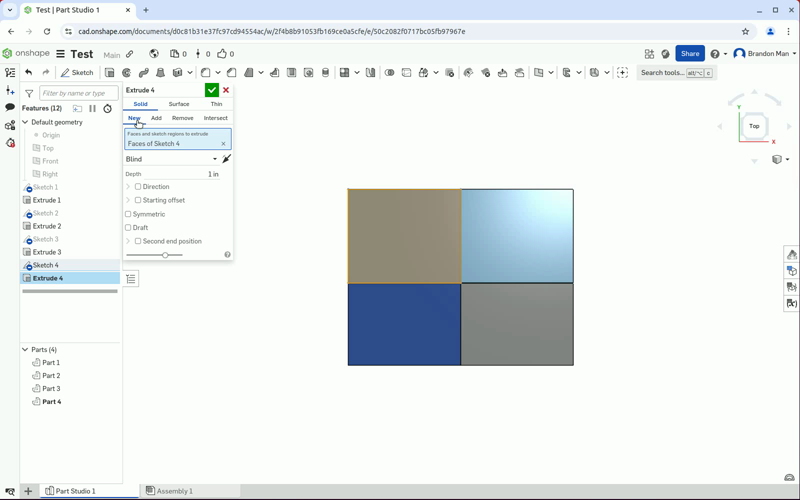
key(tab, 4)
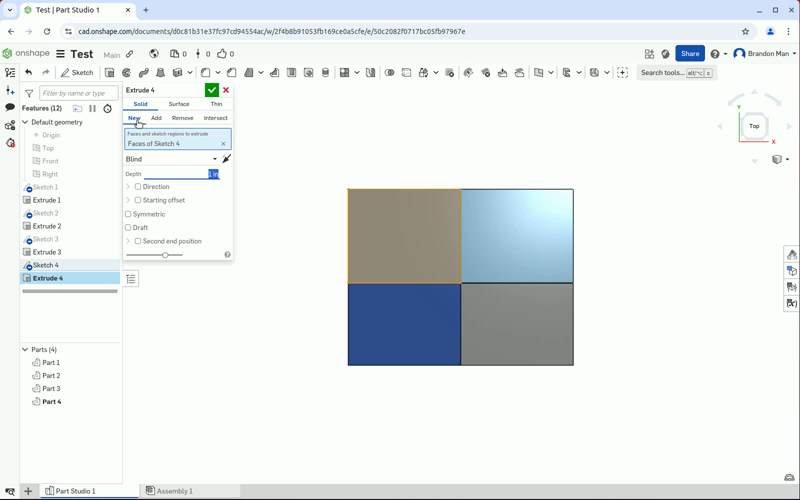
text(1.444)
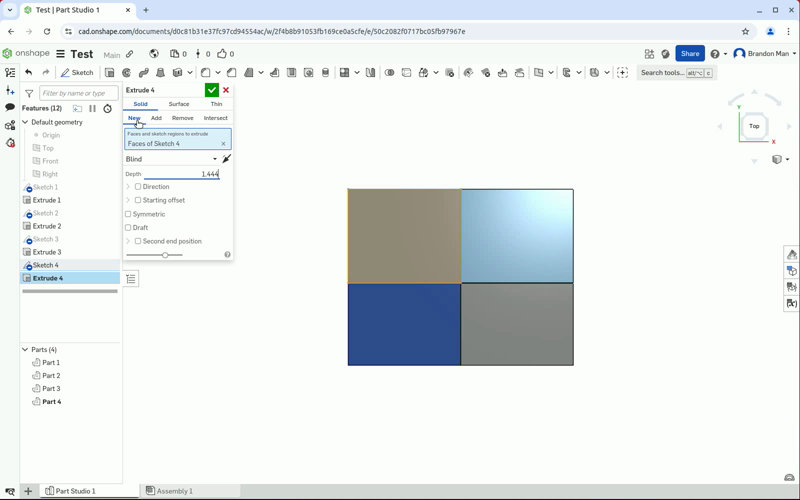
key(enter)
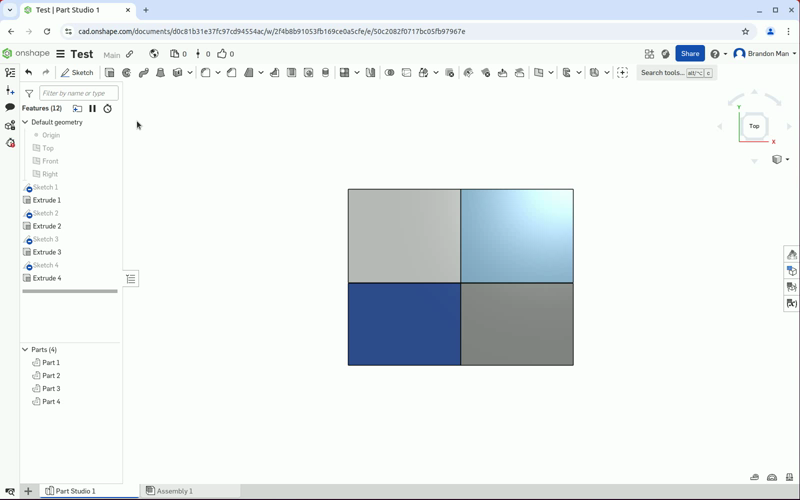
key(shift+h)
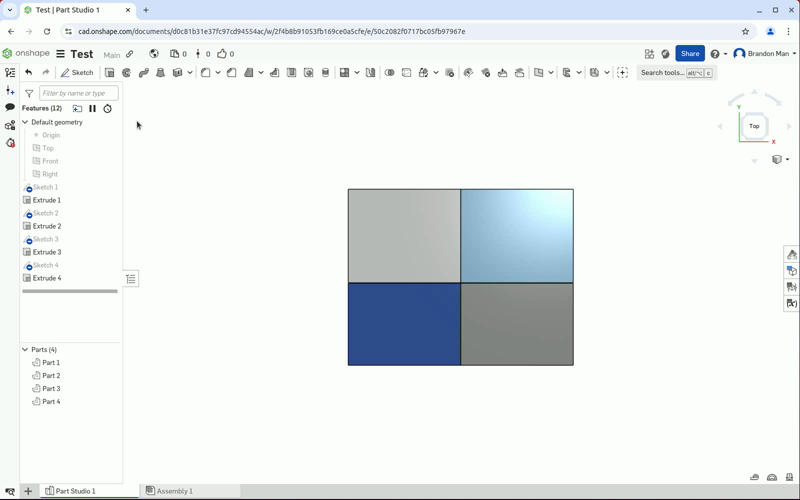
key(shift+h)
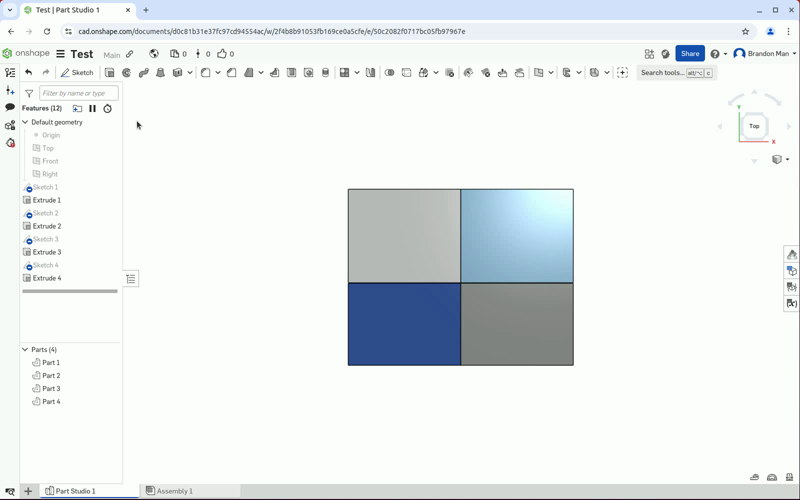
mouse_move(73, 189)
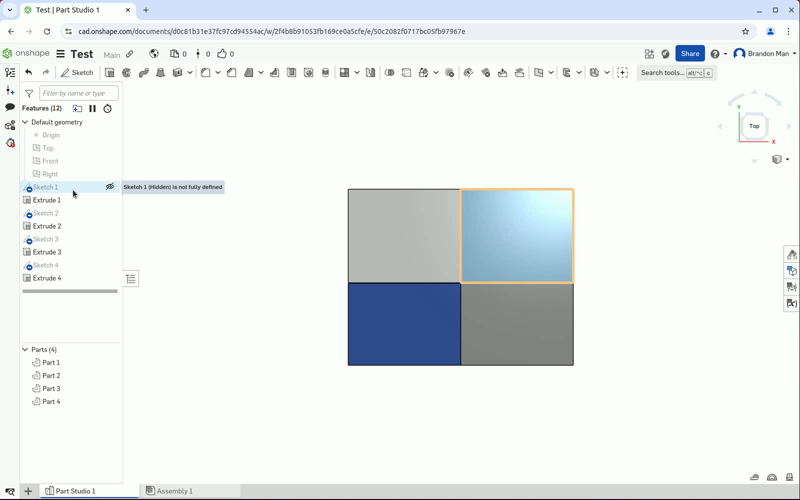
click(73, 189)
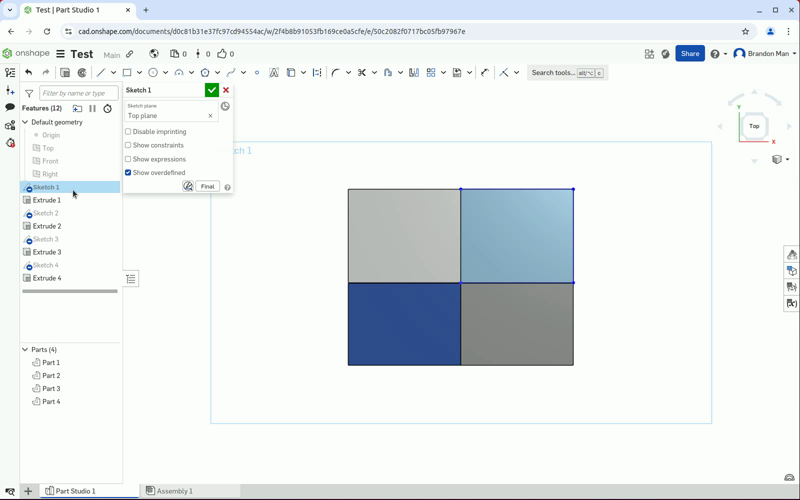
mouse_move(229, 92)
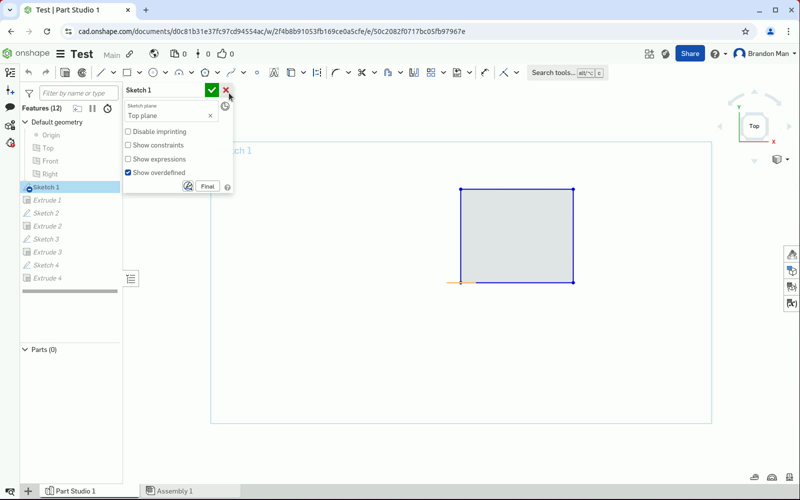
click(229, 92)
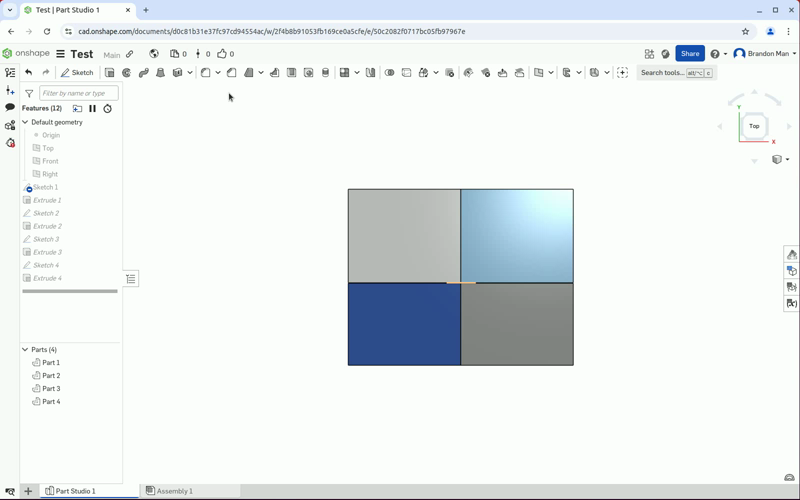
mouse_move(541, 75)
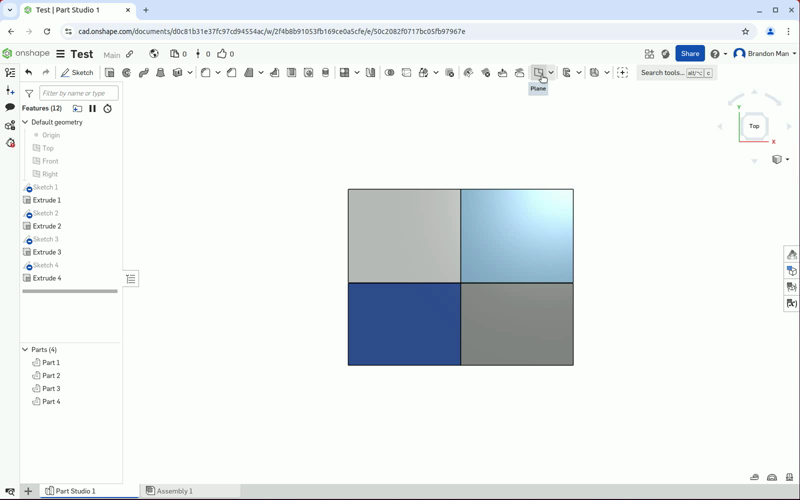
click(541, 75)
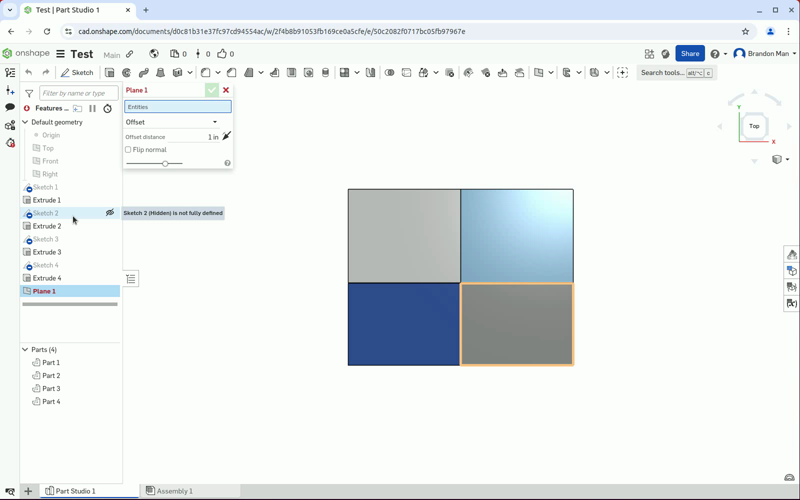
scroll(3)
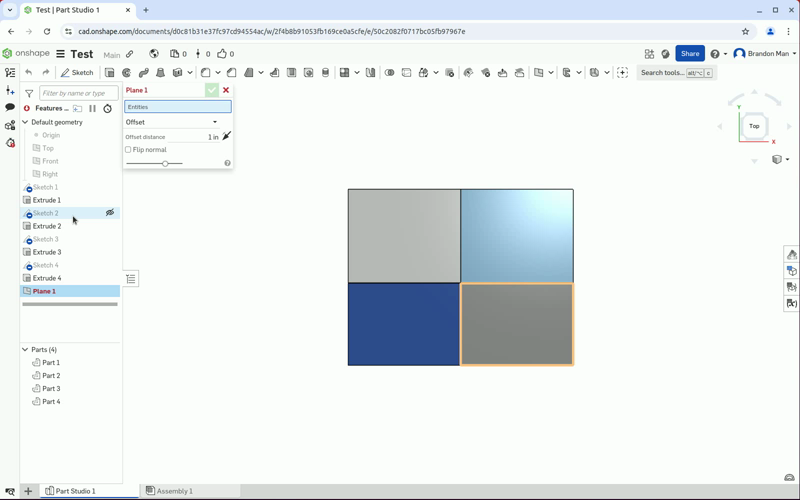
mouse_move(73, 150)
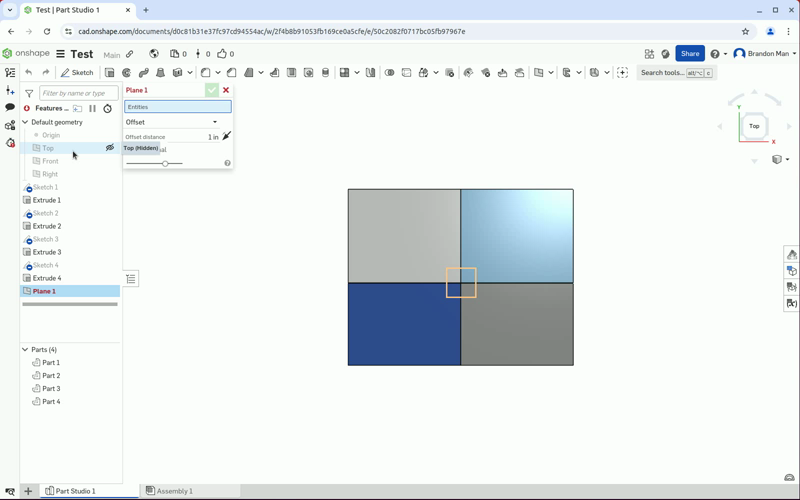
click(73, 150)
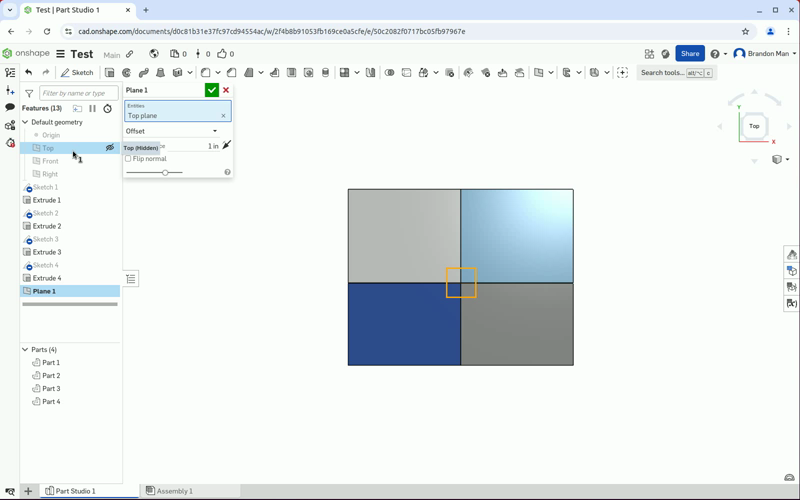
key(tab, 2)
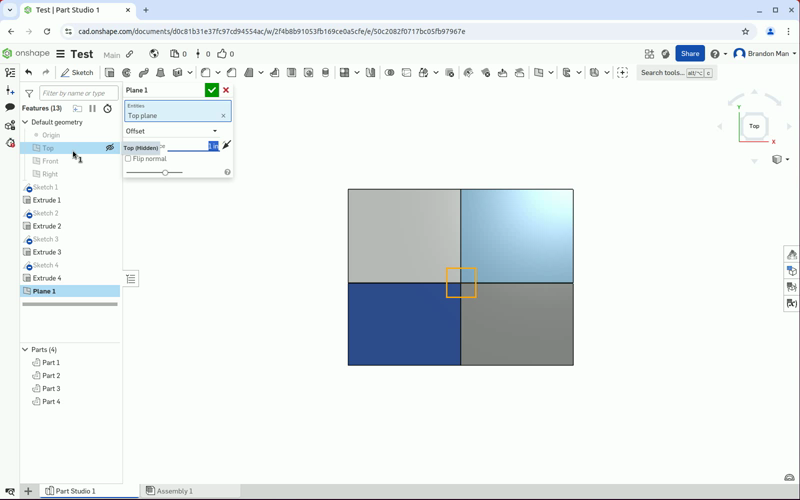
text(1.448)
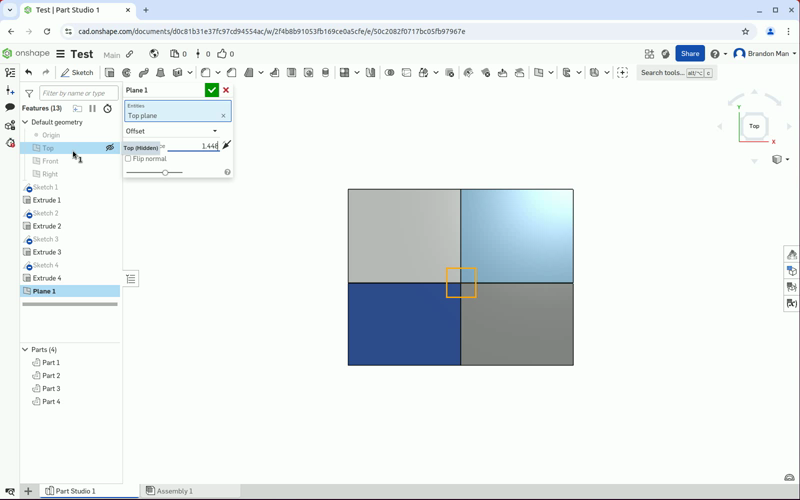
key(enter, 2)
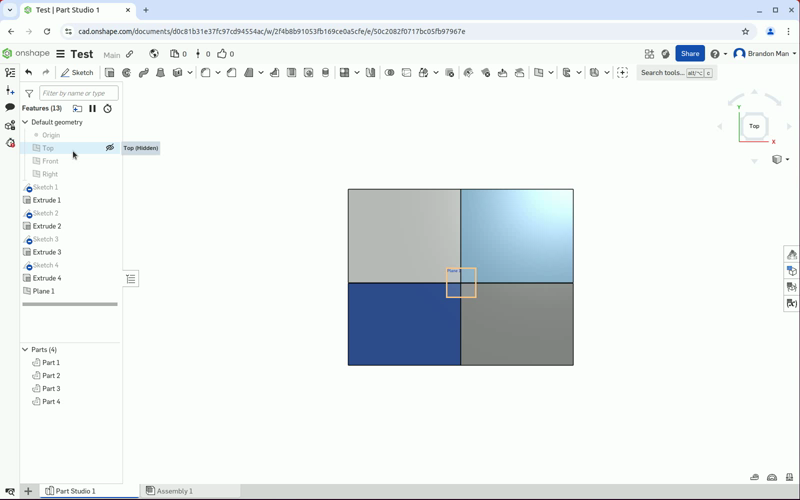
key(shift+s)
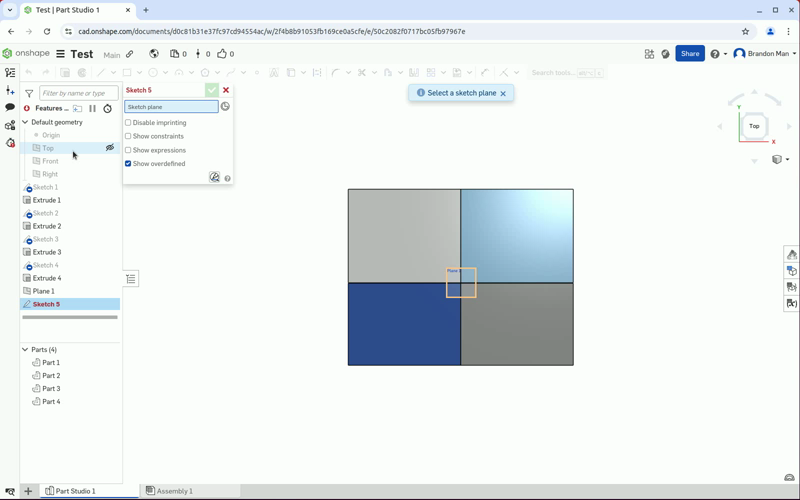
mouse_move(73, 293)
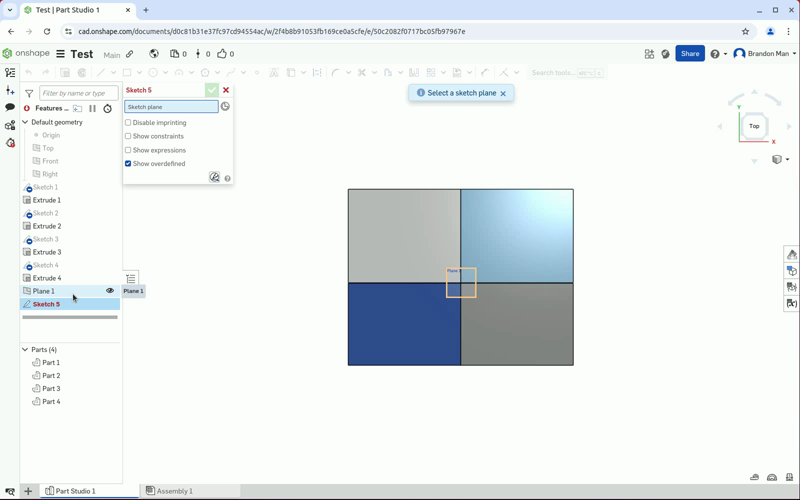
click(73, 293)
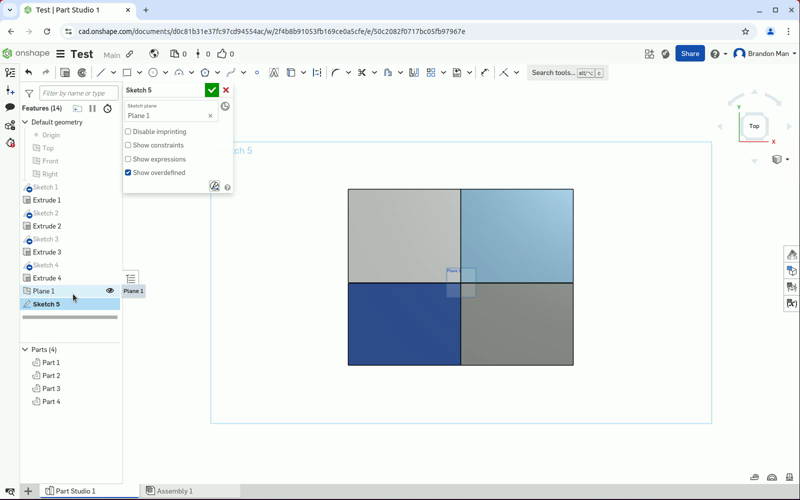
mouse_move(73, 352)
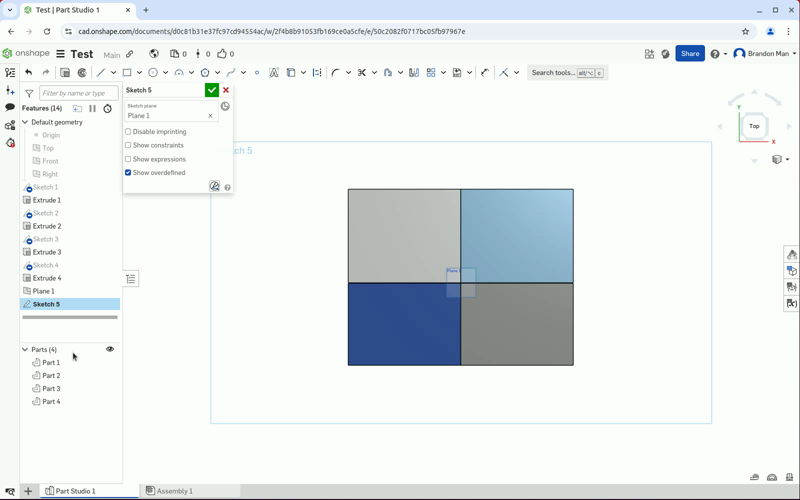
key(y)
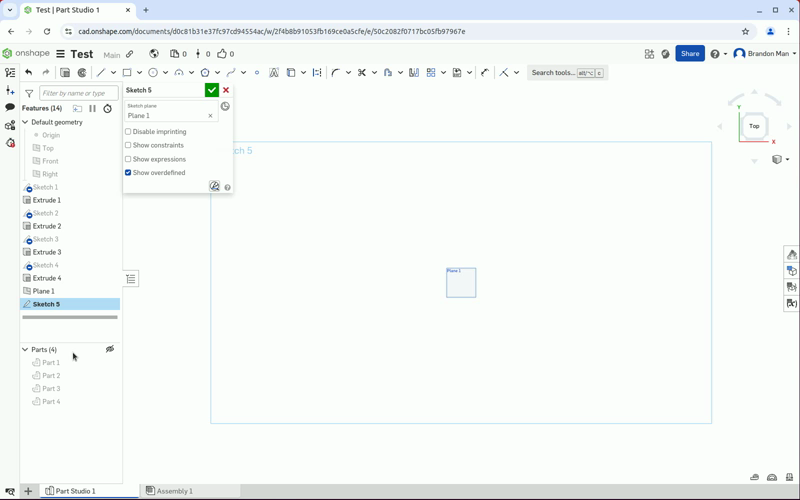
key(l)
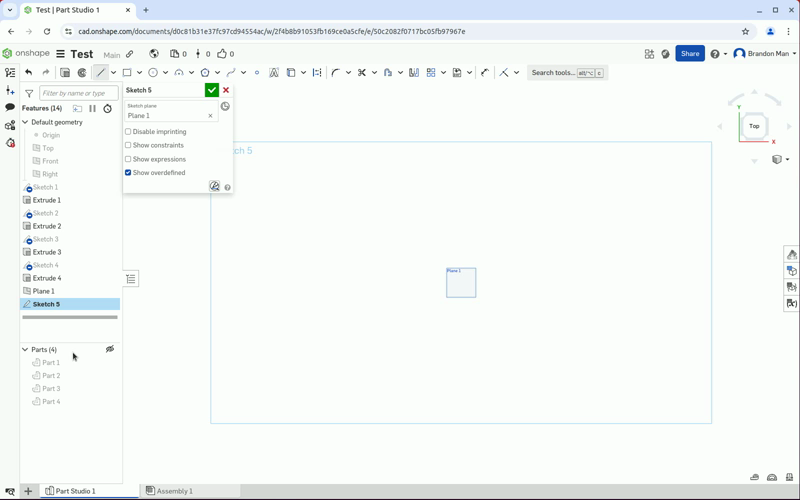
key_down(shift)
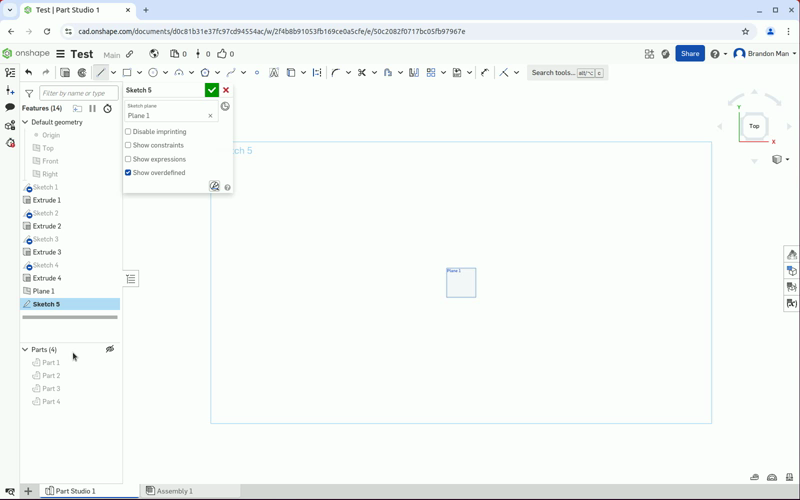
mouse_move(348, 282)
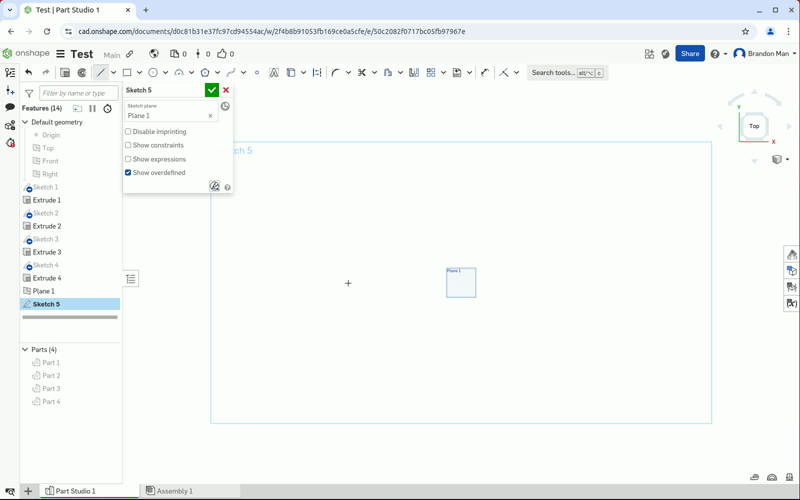
click(348, 282)
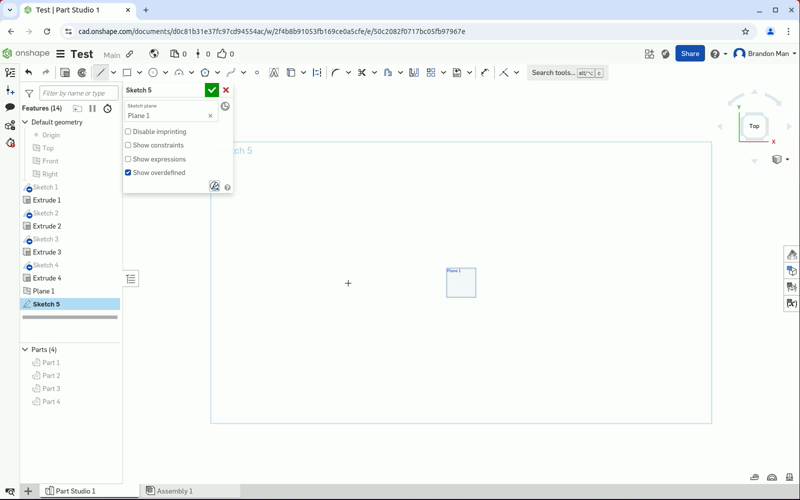
key_up(shift)
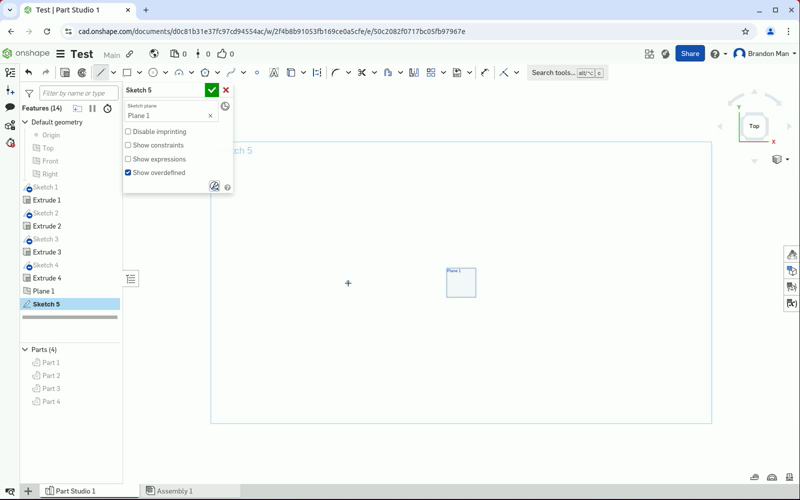
key_down(shift)
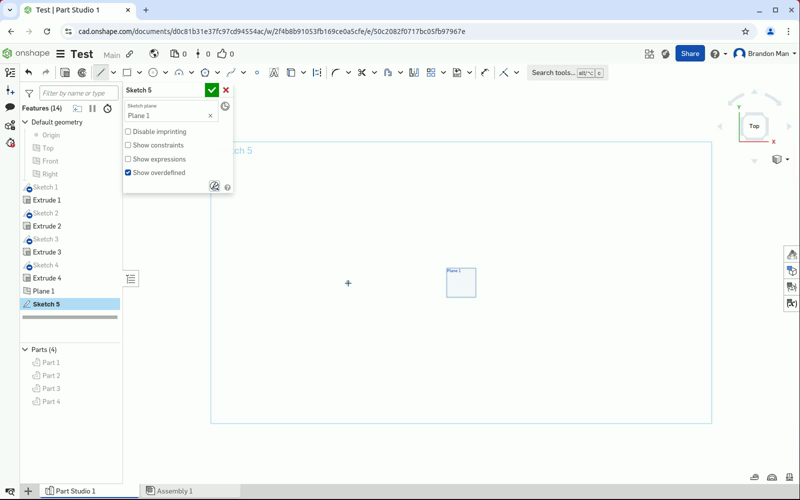
mouse_move(378, 282)
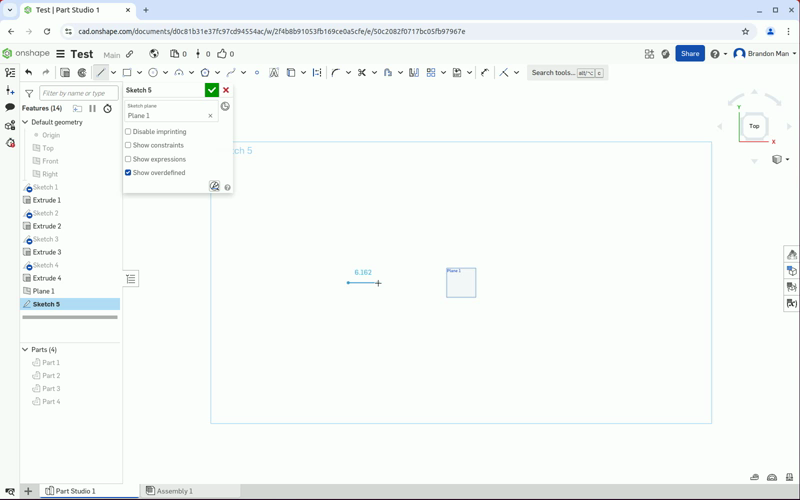
mouse_move(394, 282)
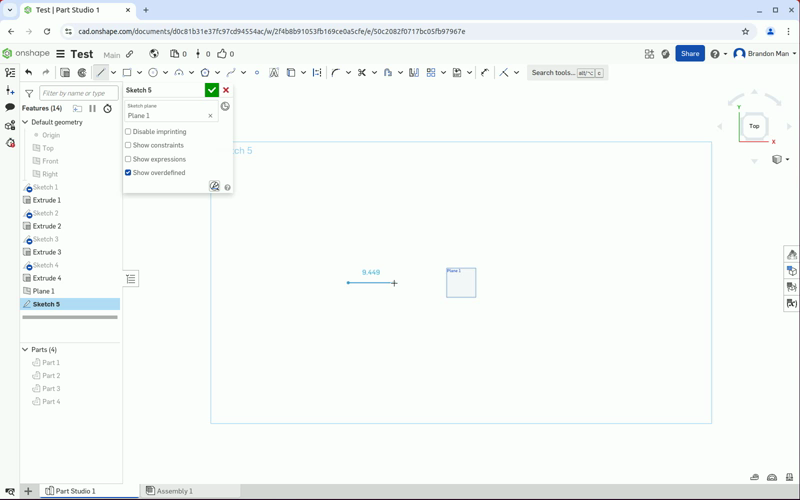
click(394, 282)
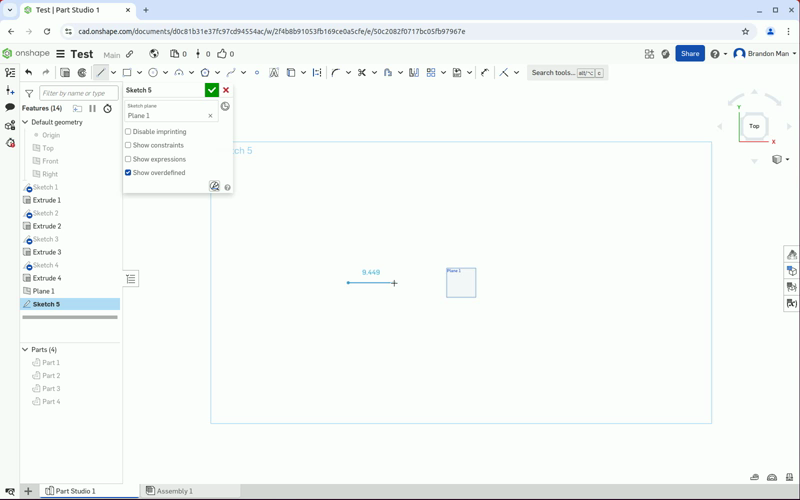
key_up(shift)
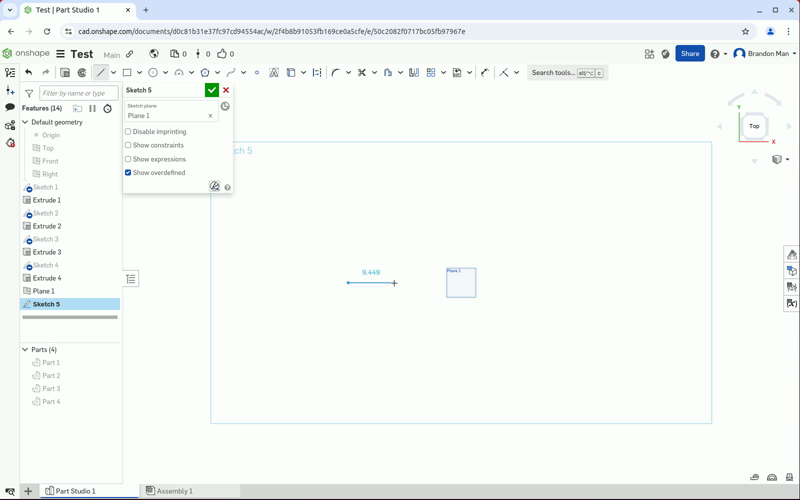
key_down(shift)
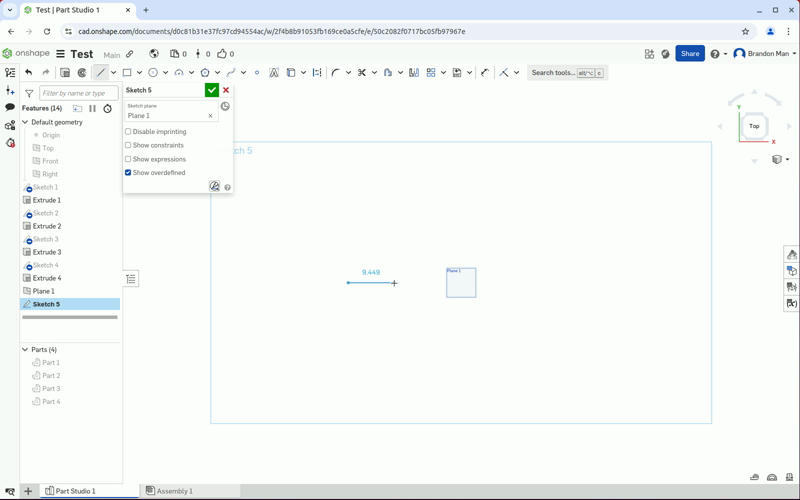
mouse_move(424, 282)
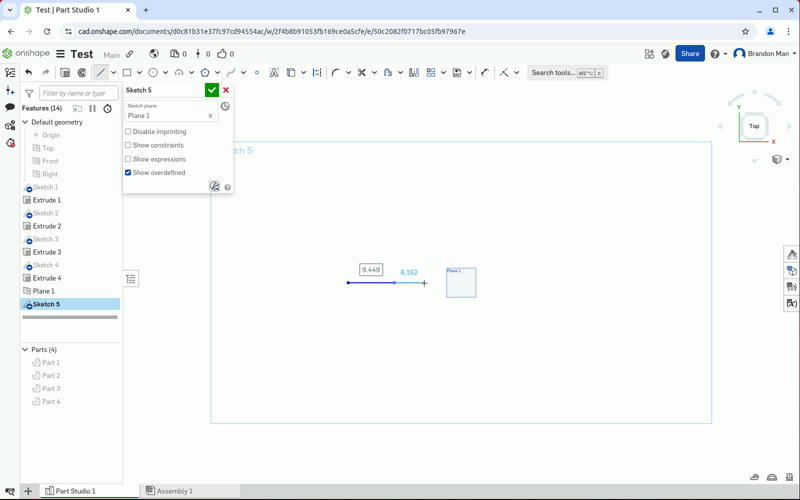
mouse_move(394, 279)
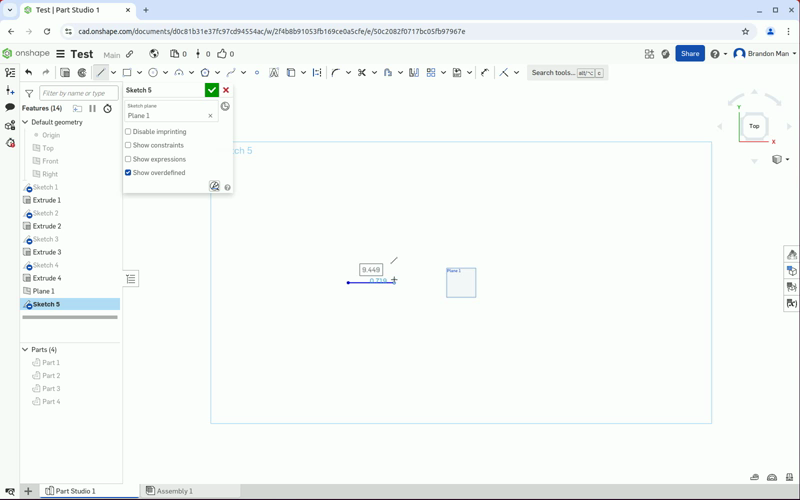
scroll(6)
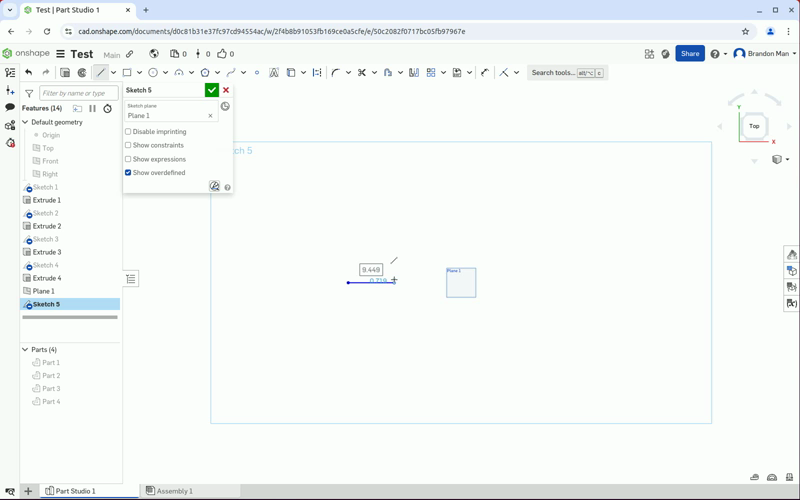
scroll(6)
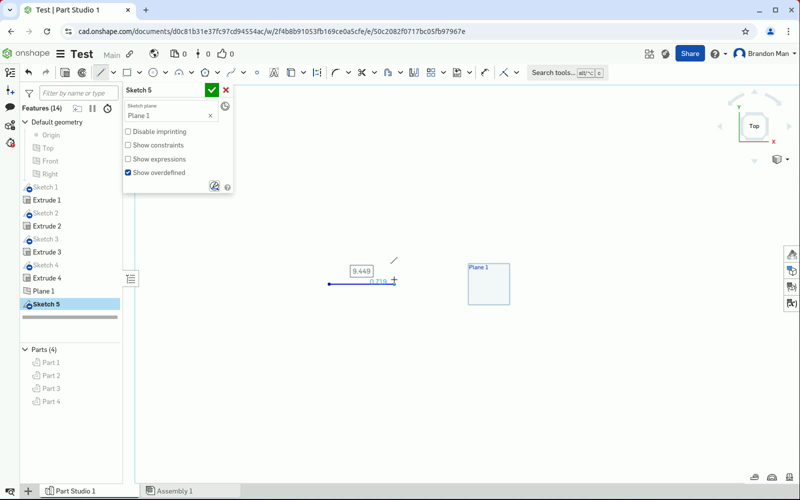
scroll(6)
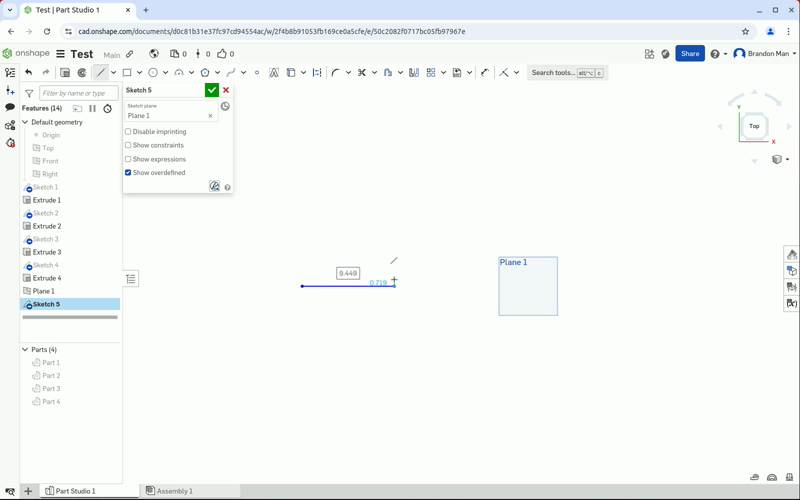
scroll(6)
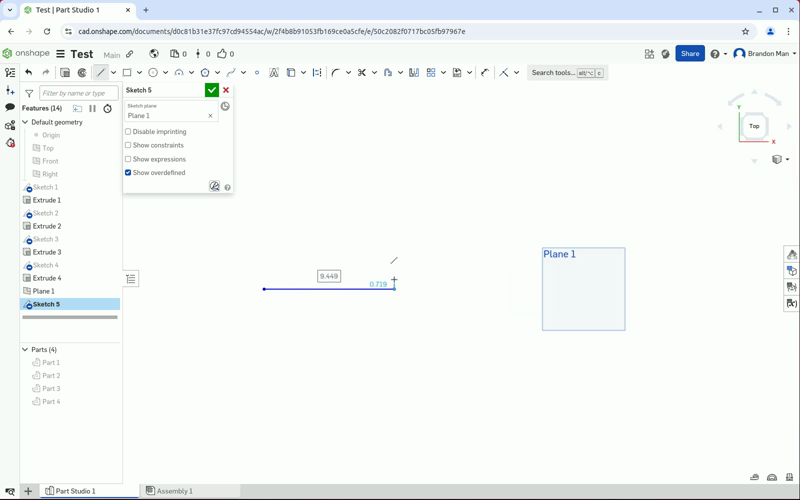
scroll(6)
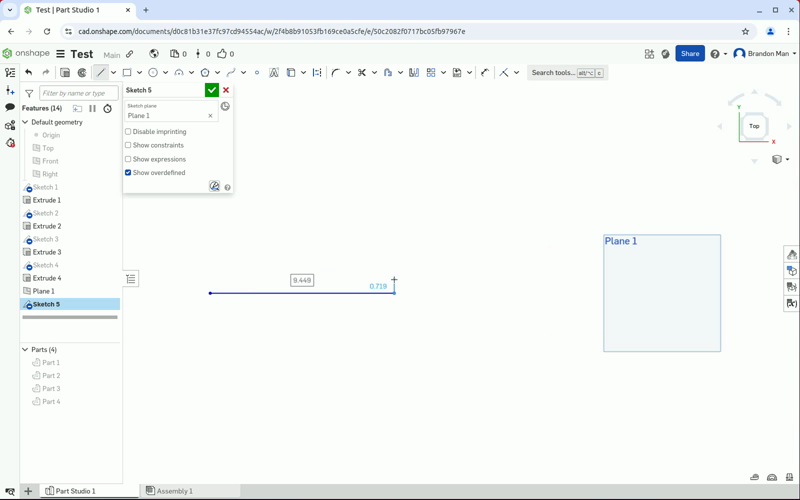
scroll(6)
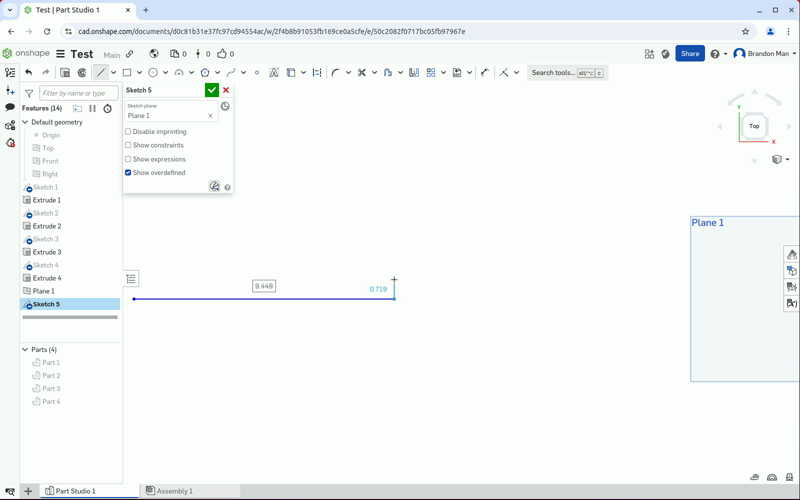
scroll(6)
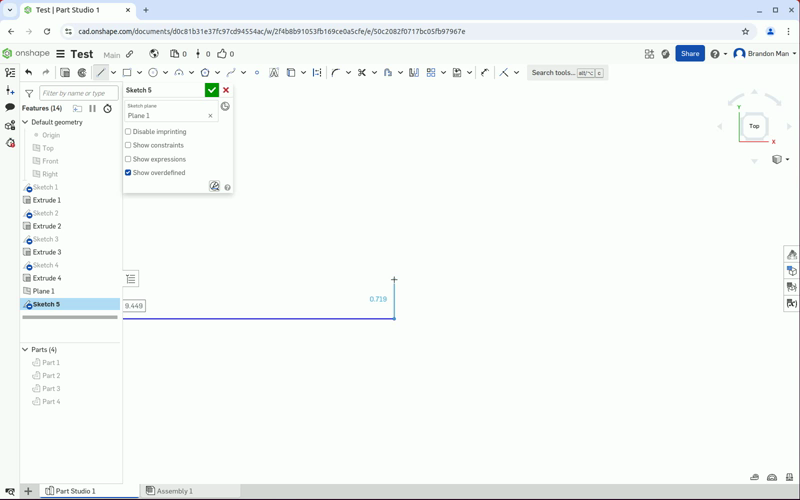
click(394, 279)
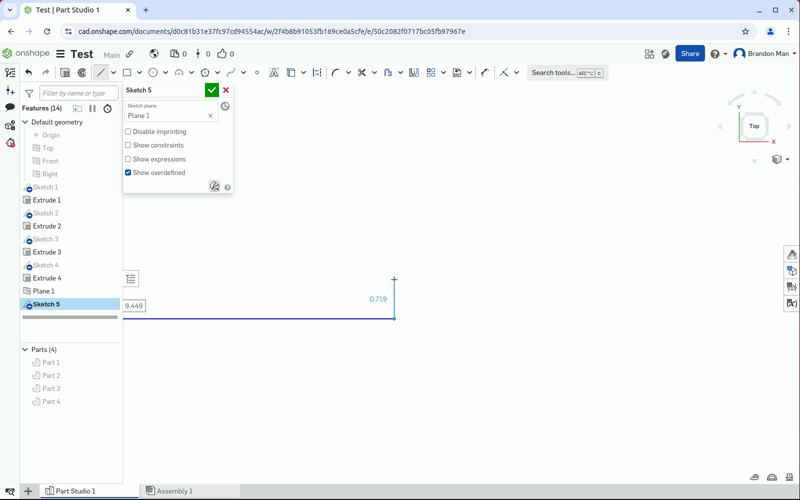
scroll(-6)
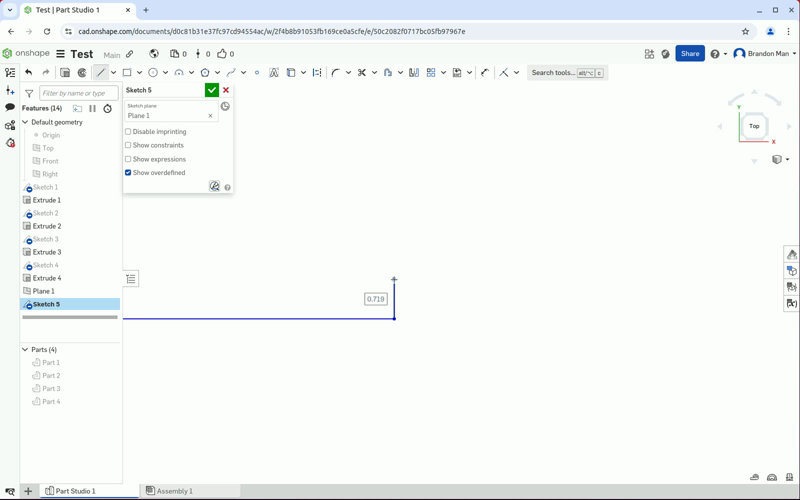
scroll(-6)
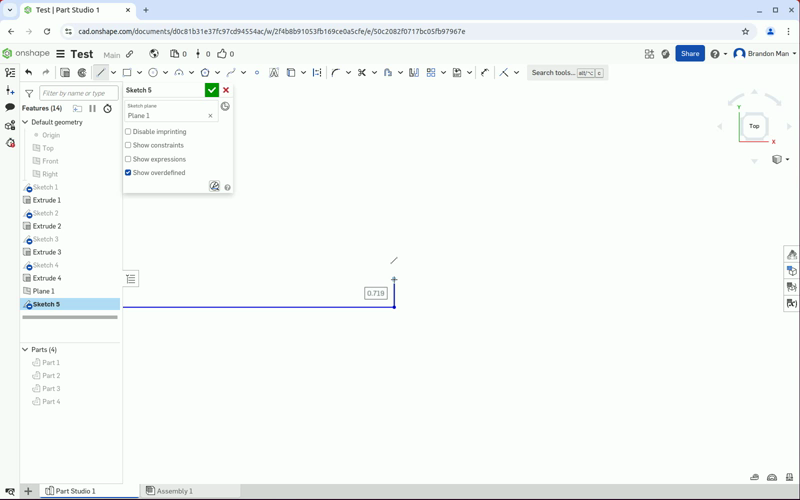
scroll(-6)
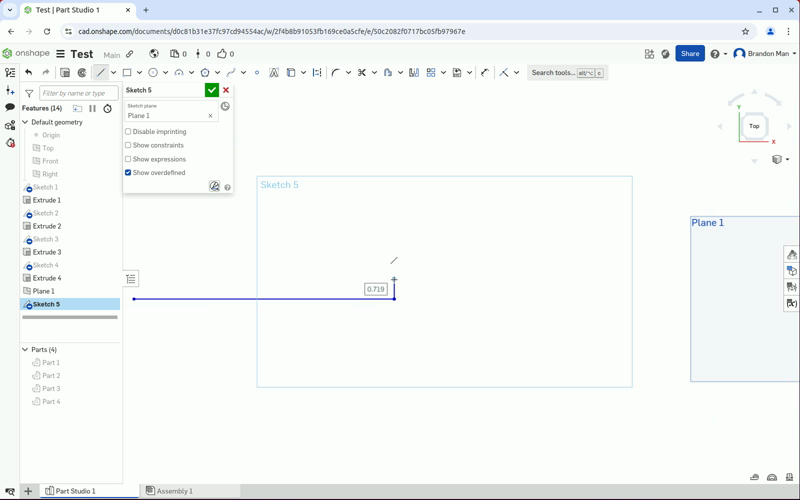
scroll(-6)
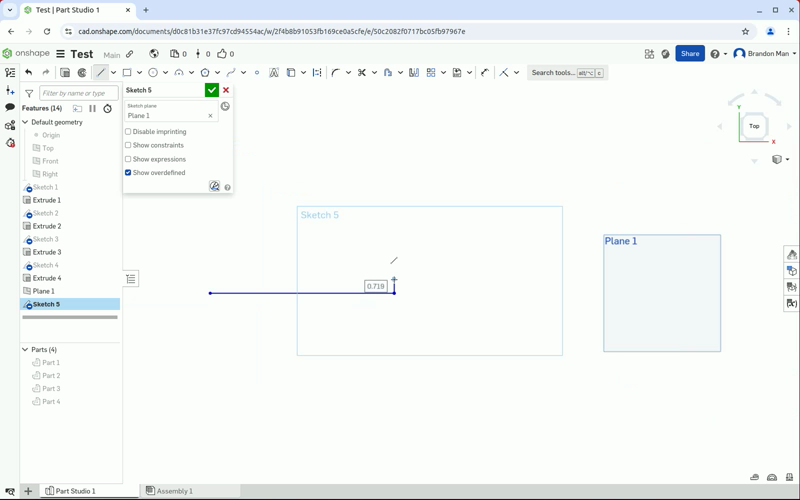
scroll(-6)
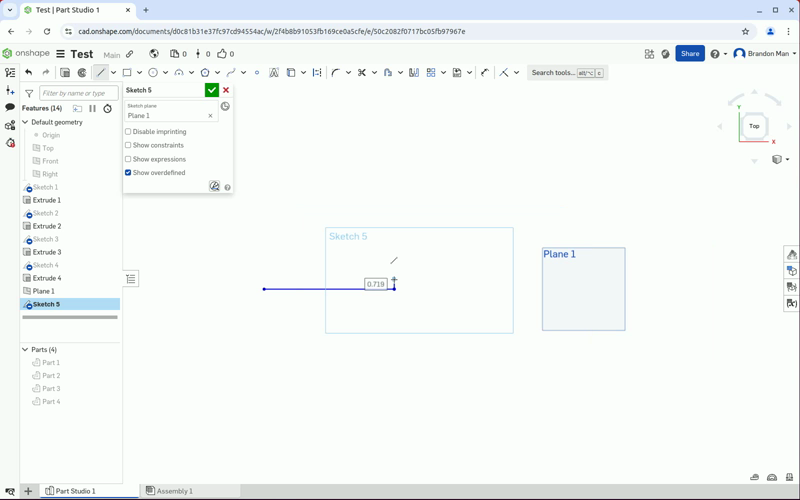
scroll(-6)
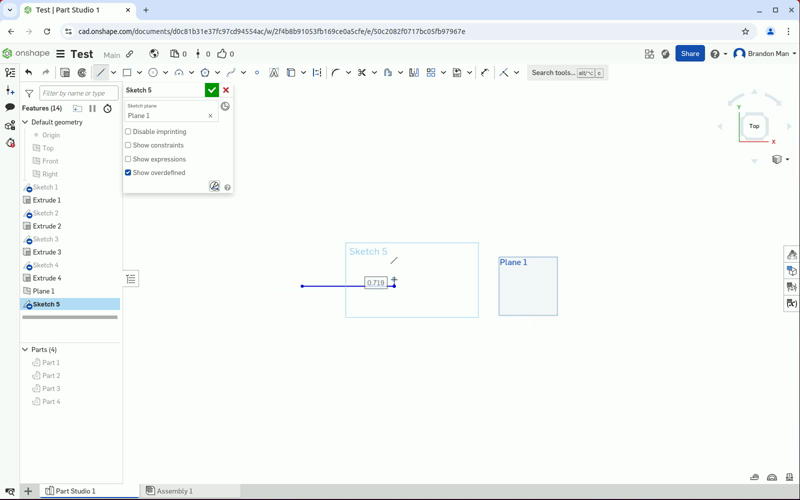
scroll(-6)
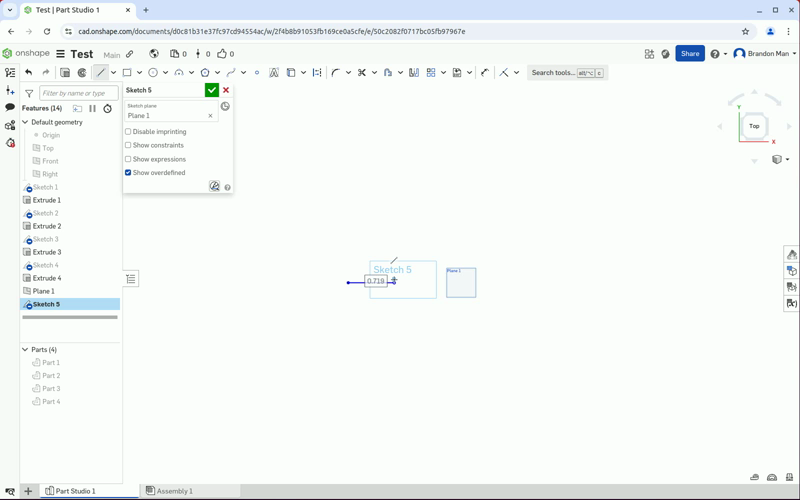
key_up(shift)
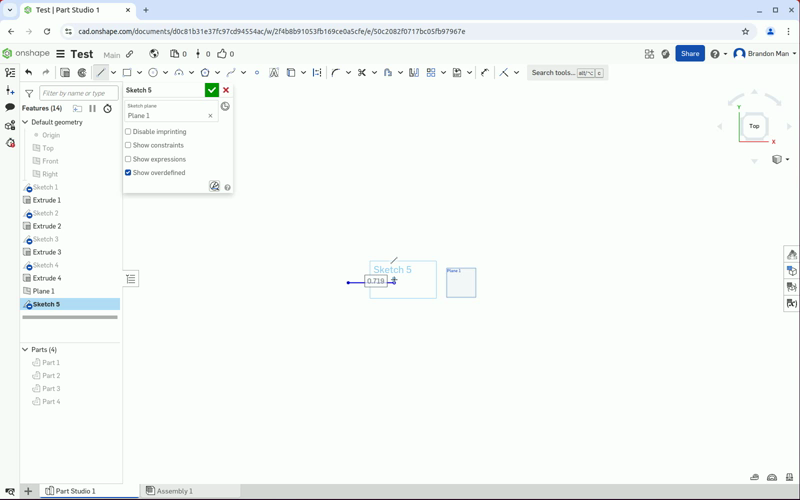
key_down(shift)
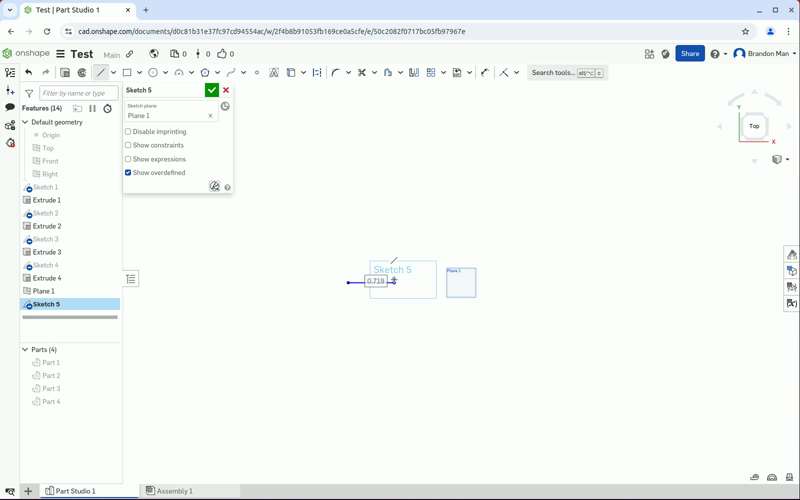
mouse_move(424, 279)
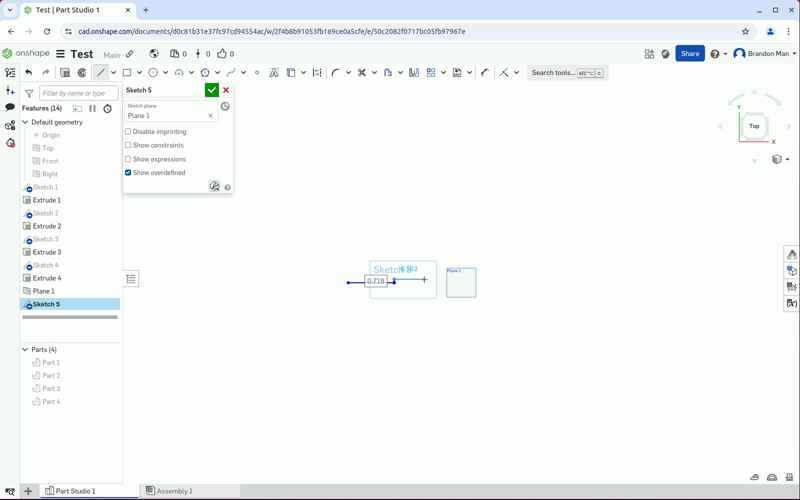
mouse_move(351, 279)
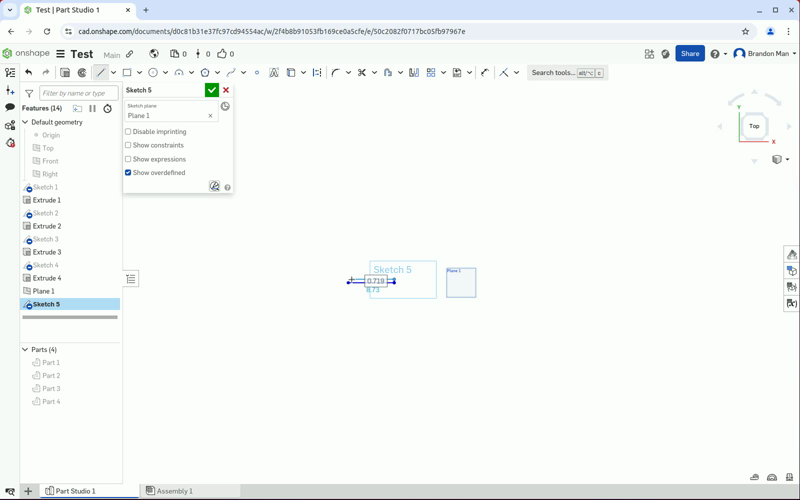
click(351, 279)
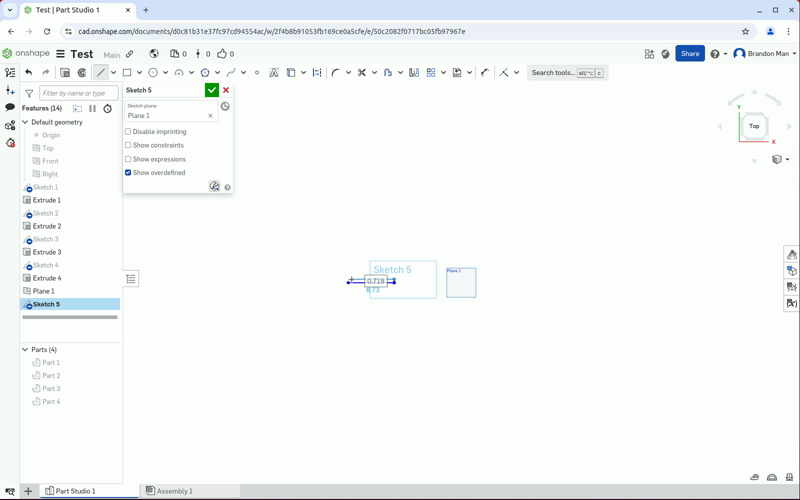
key_up(shift)
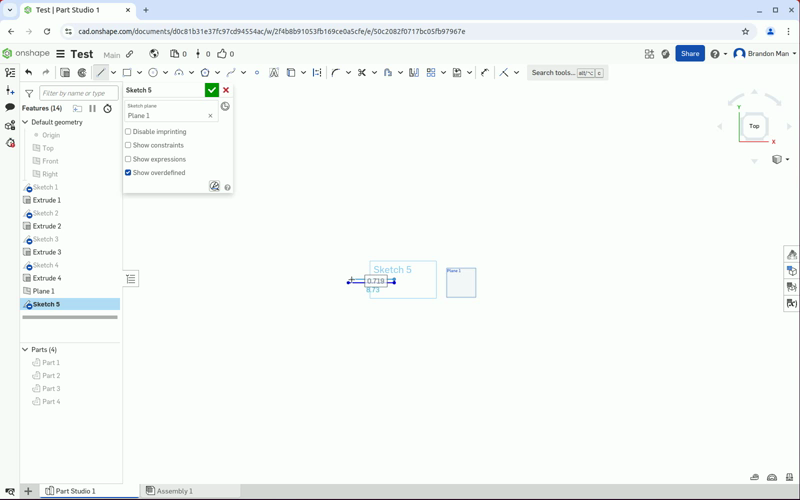
key_down(shift)
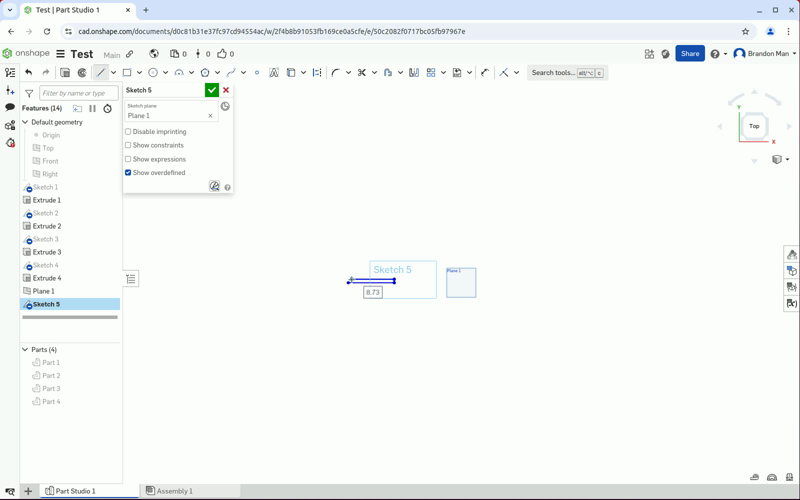
mouse_move(351, 192)
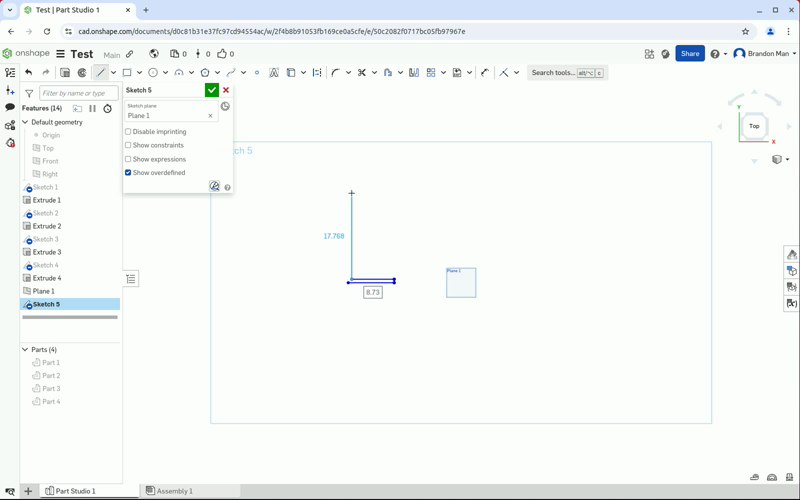
click(351, 192)
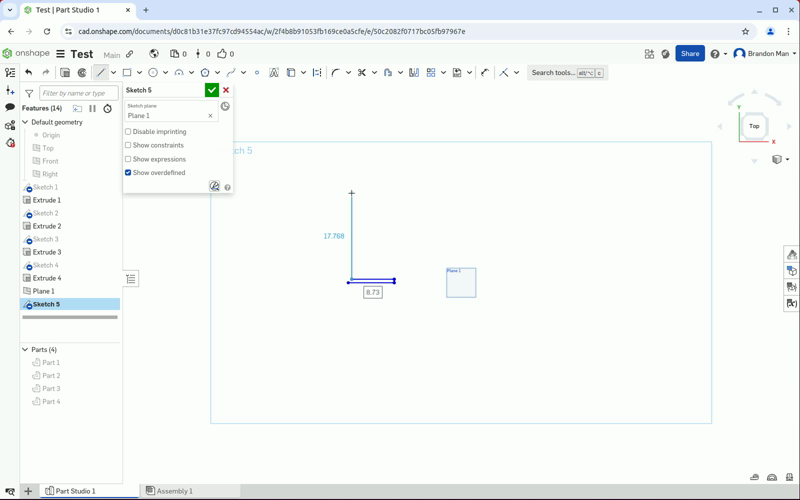
key_up(shift)
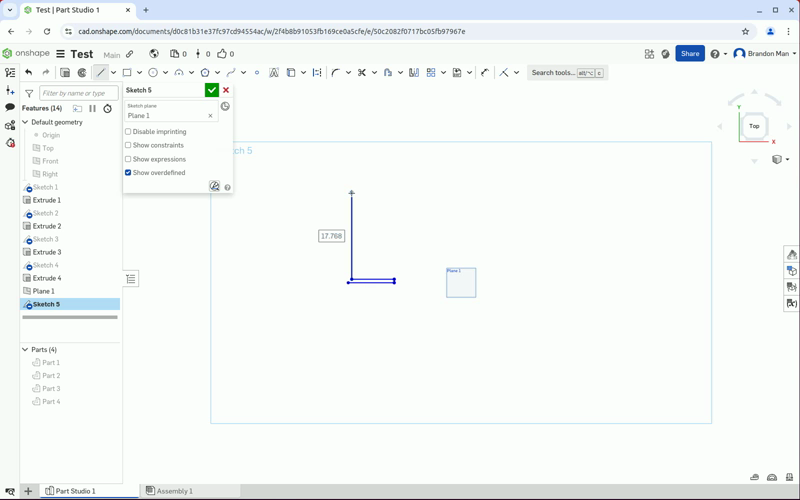
key_down(shift)
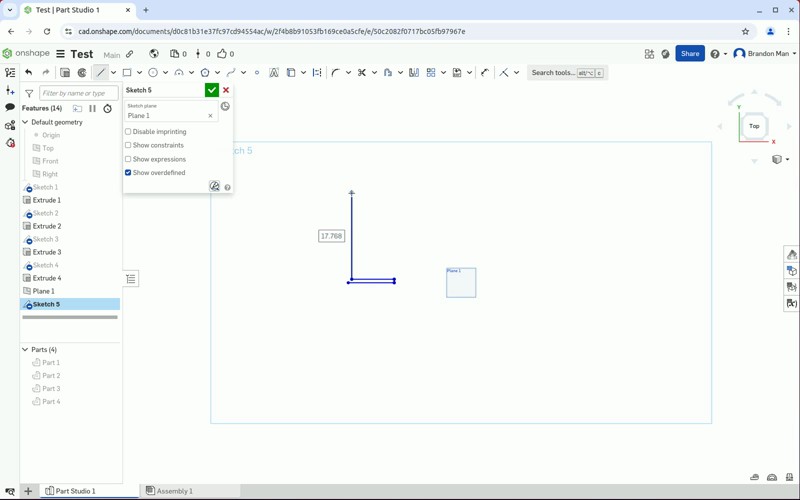
mouse_move(456, 192)
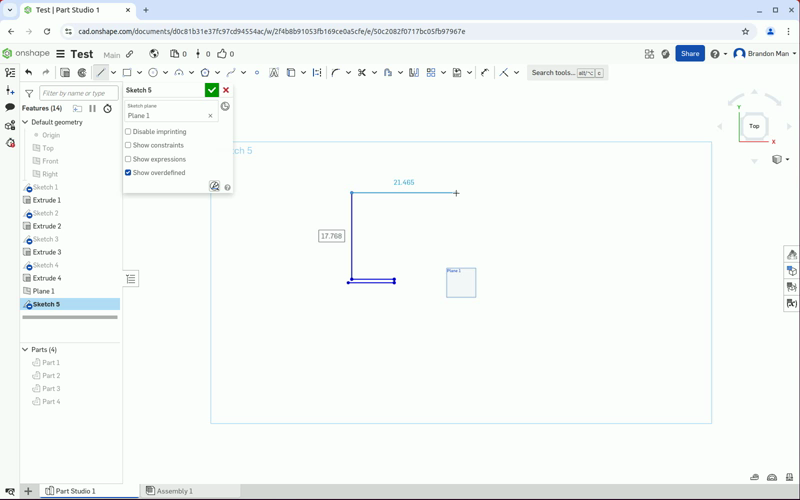
click(456, 192)
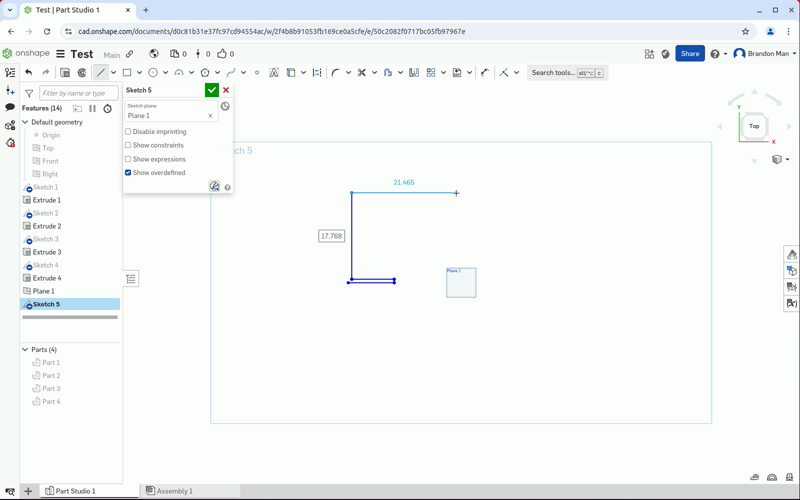
key_up(shift)
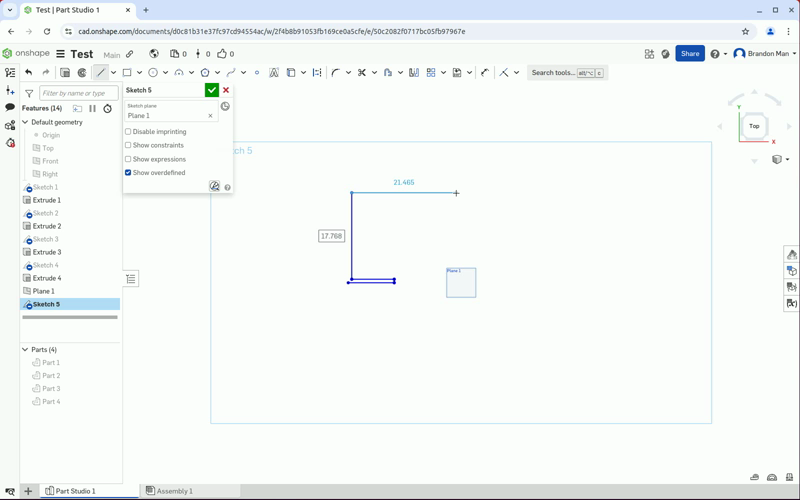
key_down(shift)
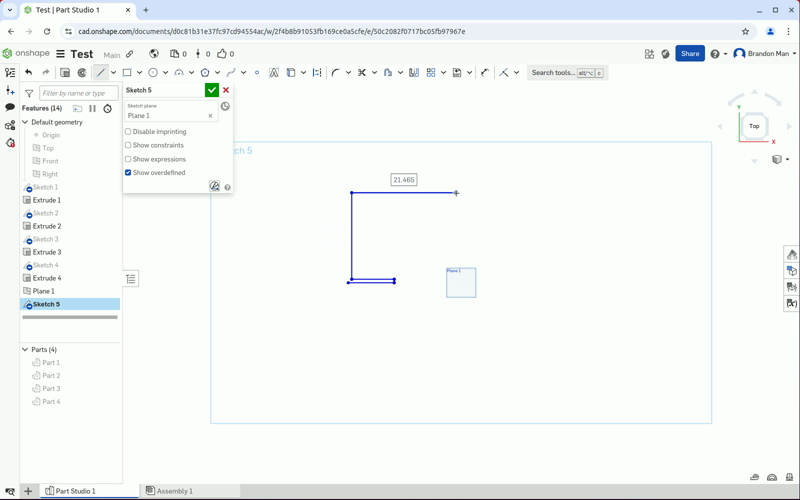
mouse_move(456, 278)
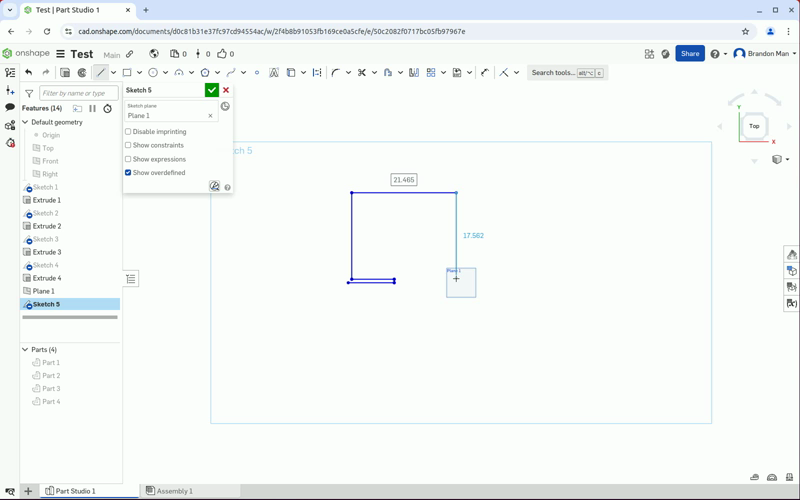
click(456, 278)
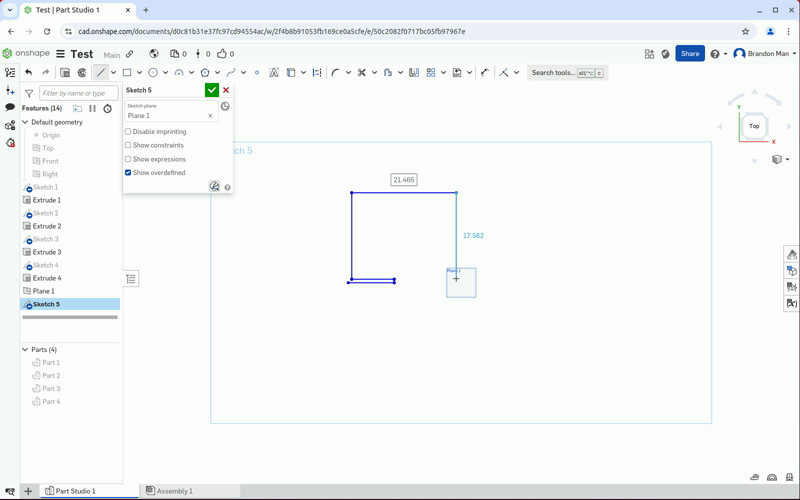
key_up(shift)
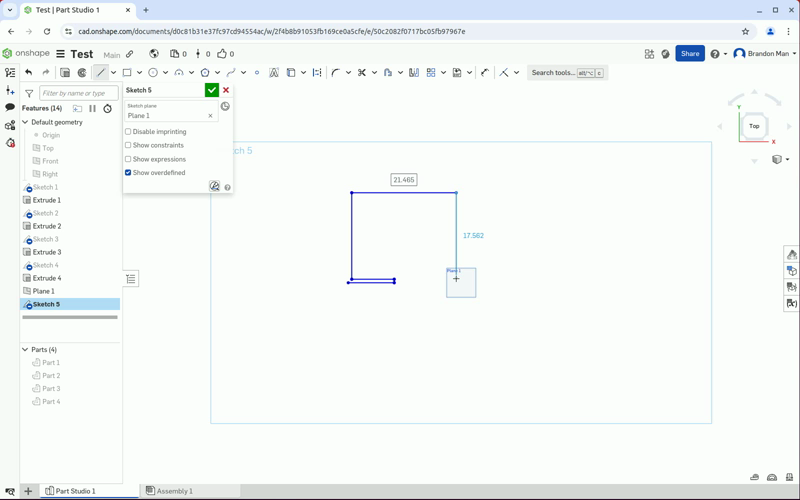
key_down(shift)
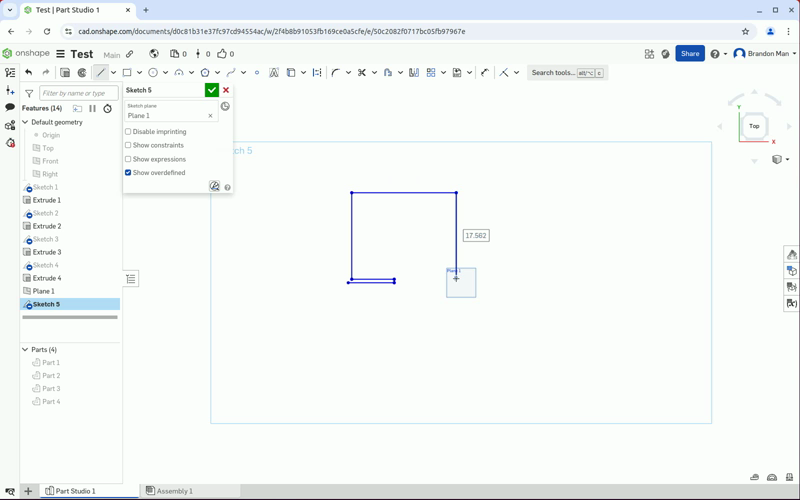
mouse_move(486, 278)
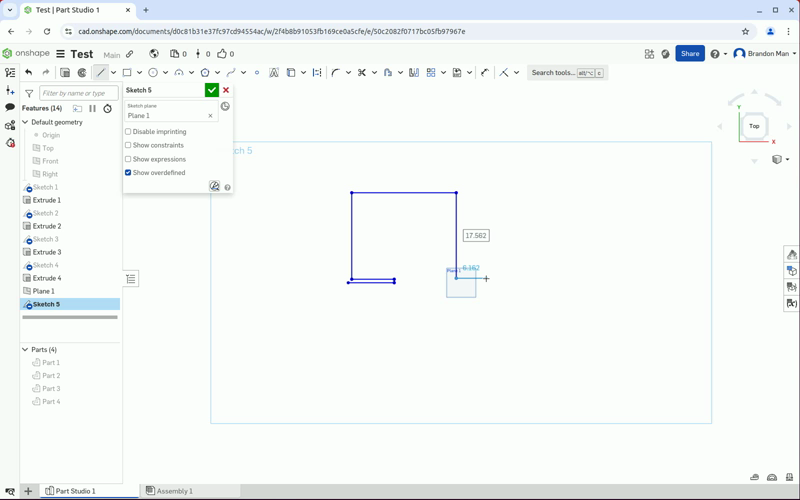
mouse_move(415, 278)
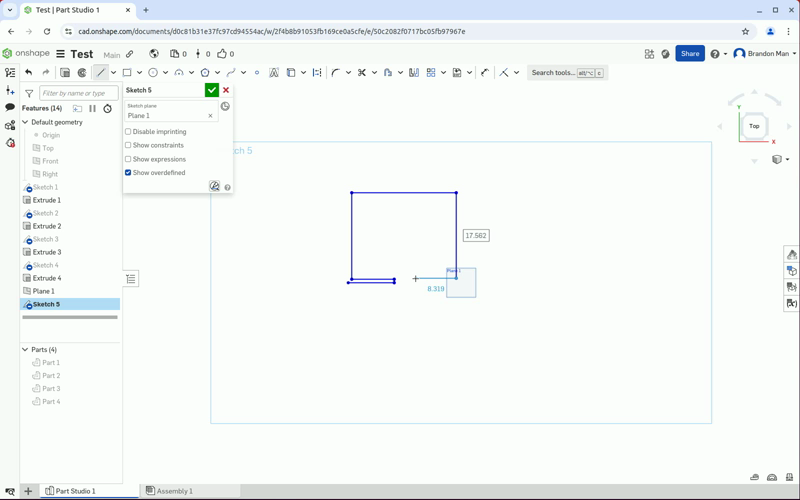
click(415, 278)
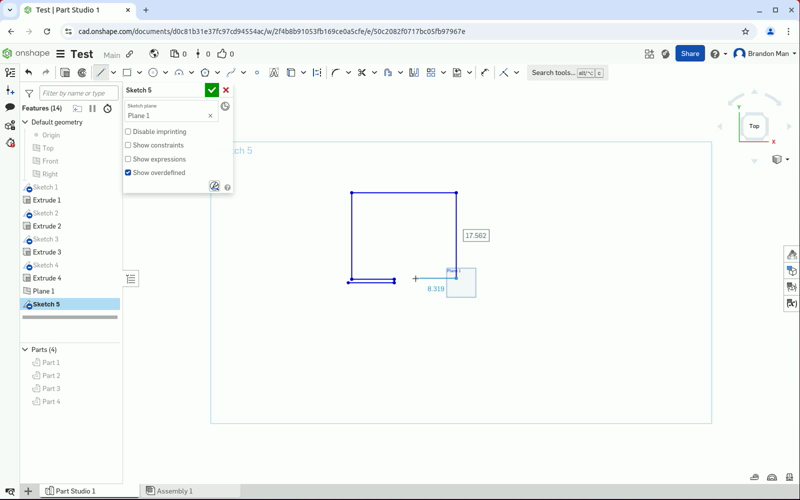
key_up(shift)
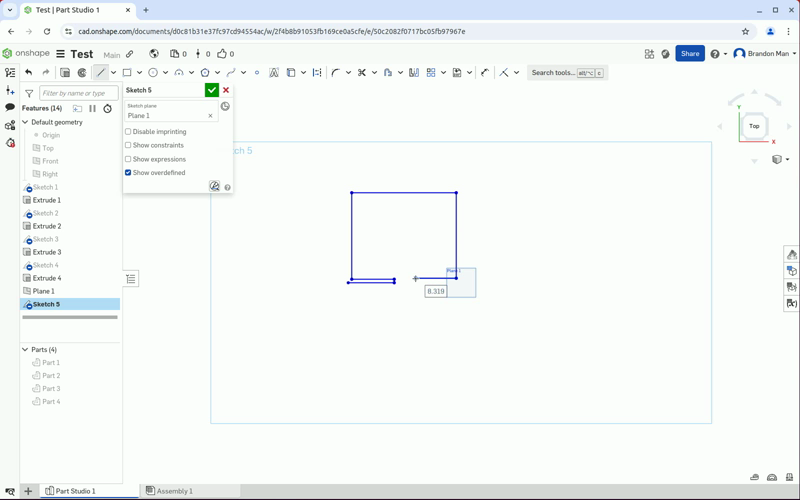
key_down(shift)
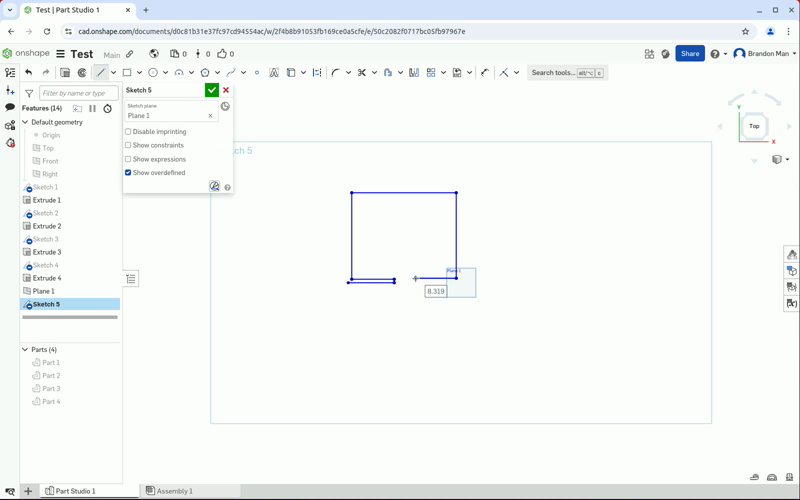
mouse_move(445, 278)
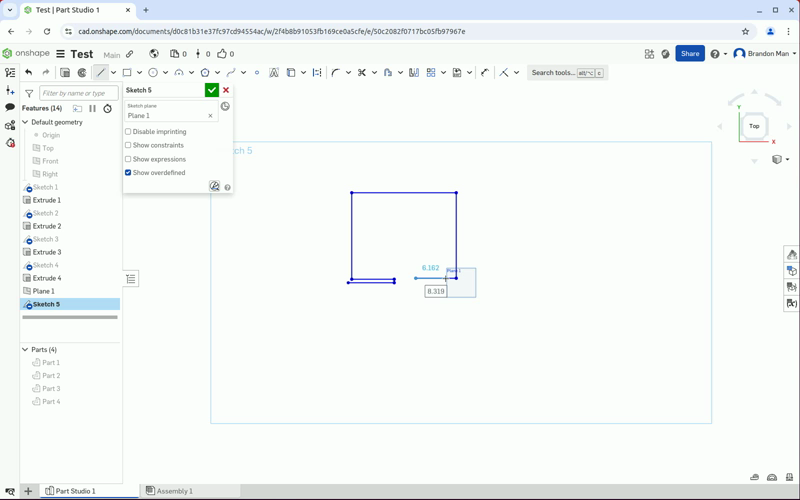
mouse_move(415, 282)
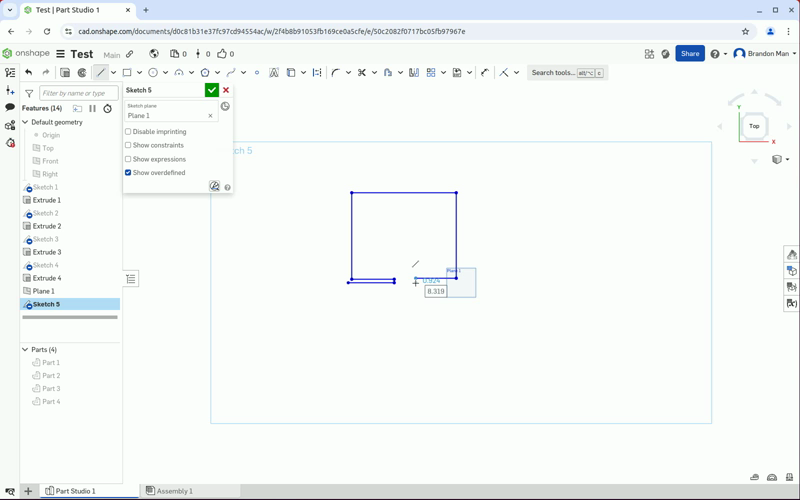
scroll(6)
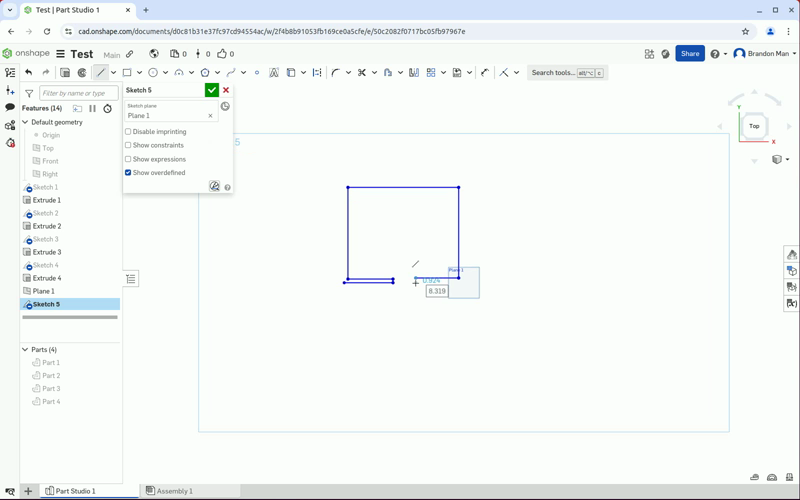
scroll(6)
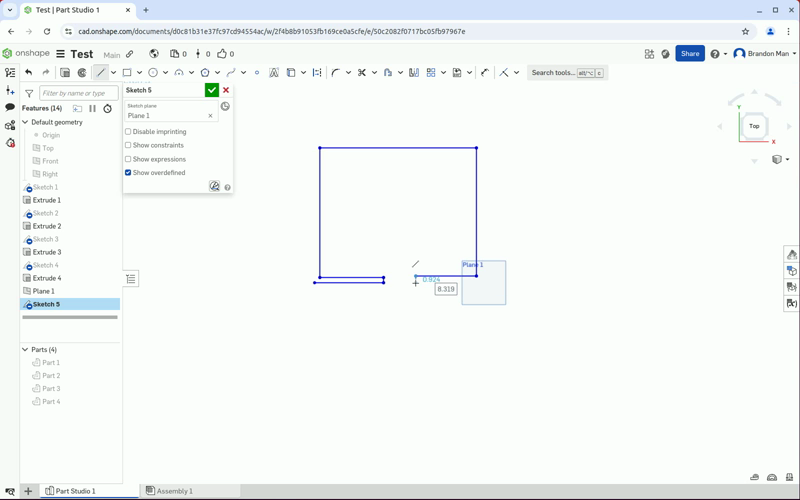
scroll(6)
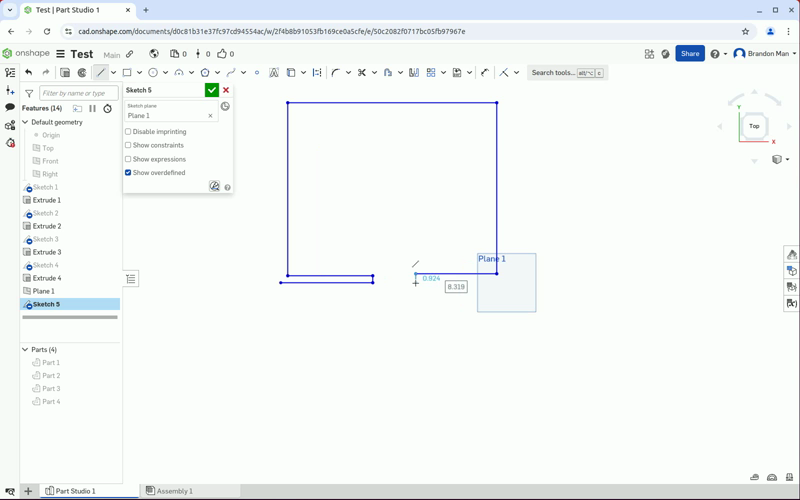
scroll(6)
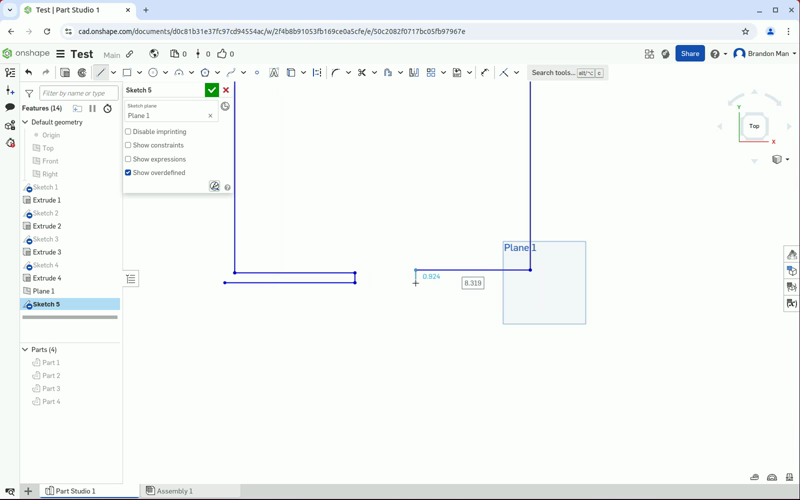
scroll(6)
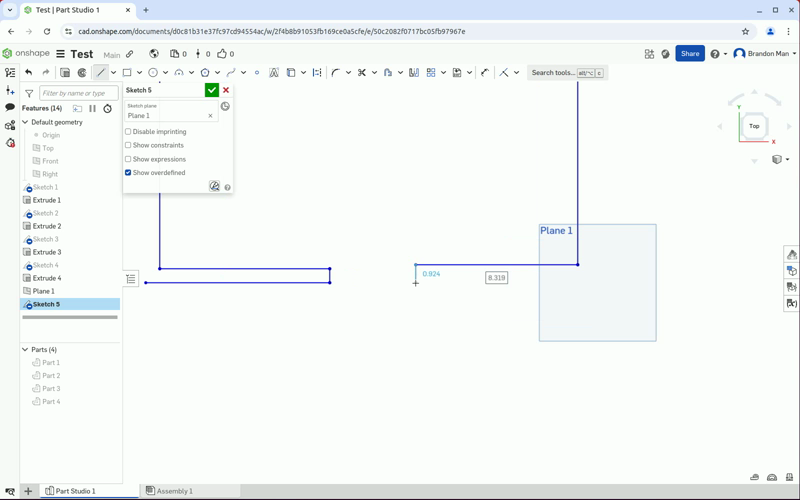
scroll(6)
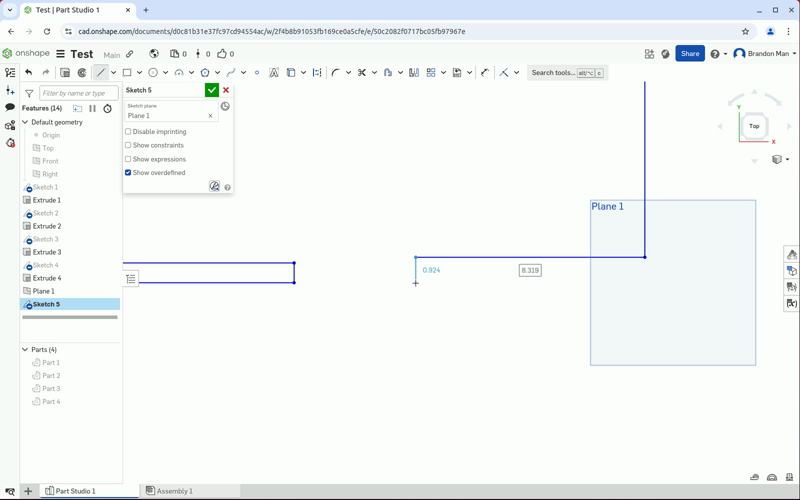
scroll(6)
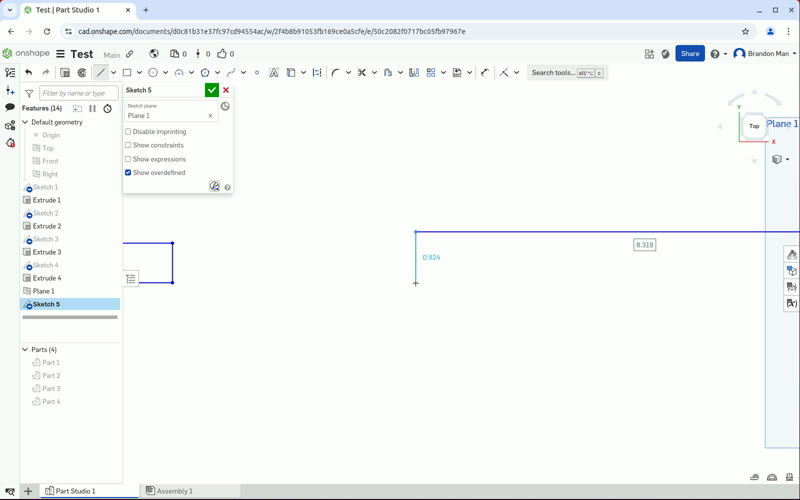
click(415, 282)
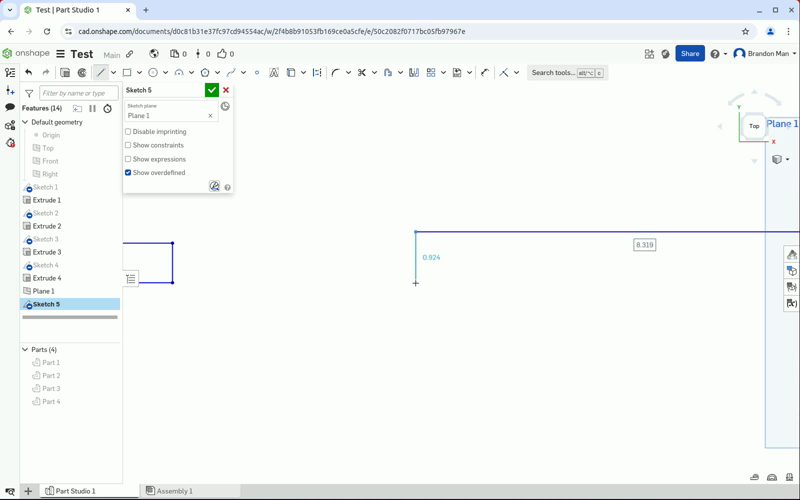
scroll(-6)
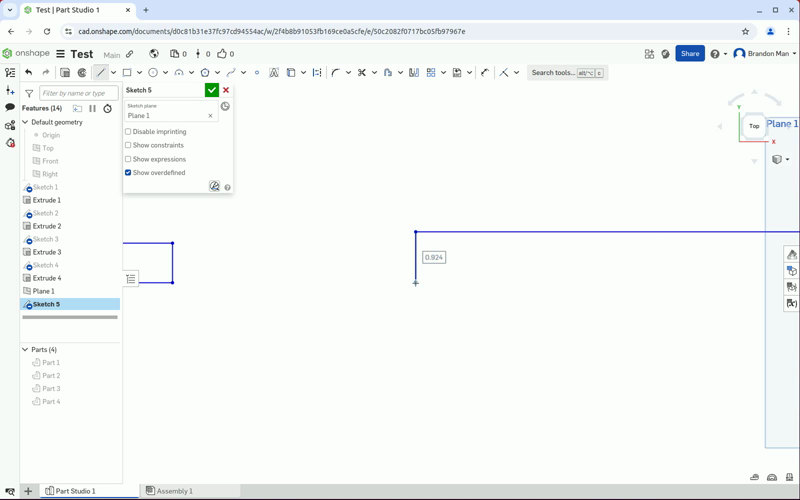
scroll(-6)
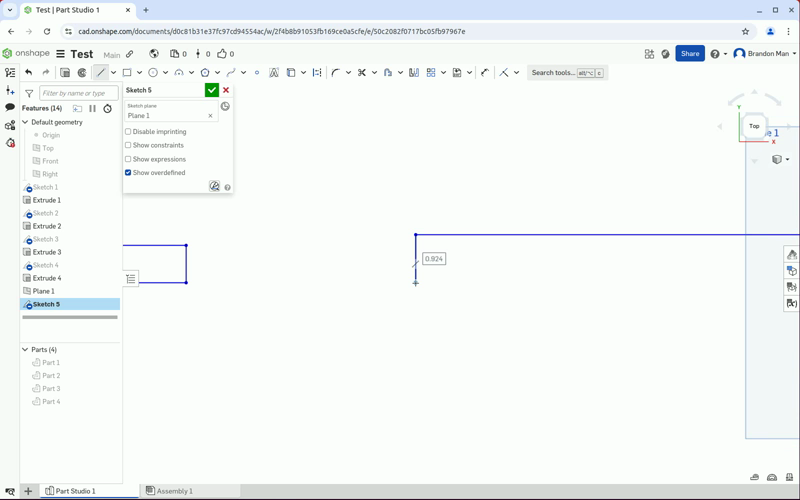
scroll(-6)
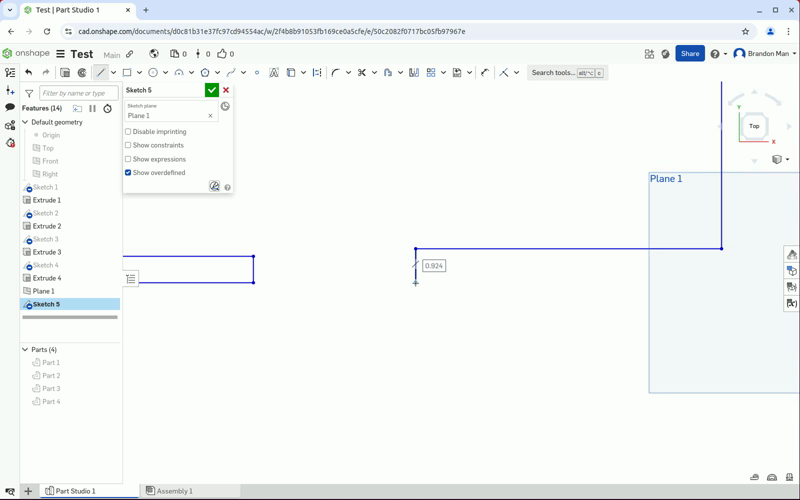
scroll(-6)
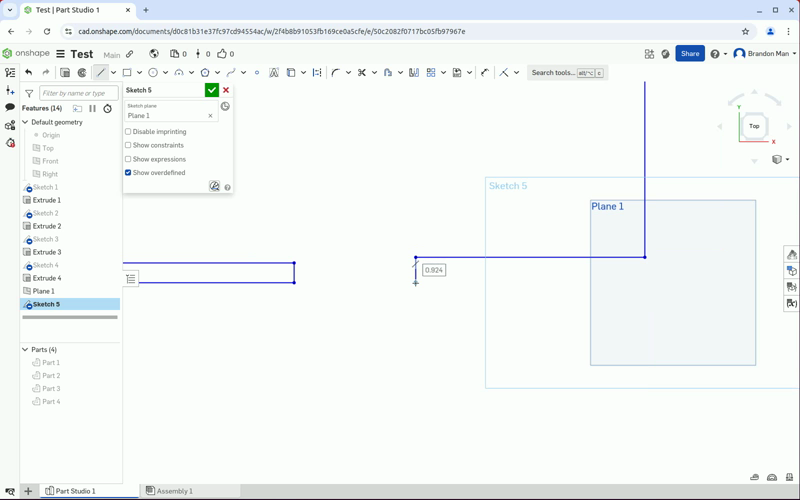
scroll(-6)
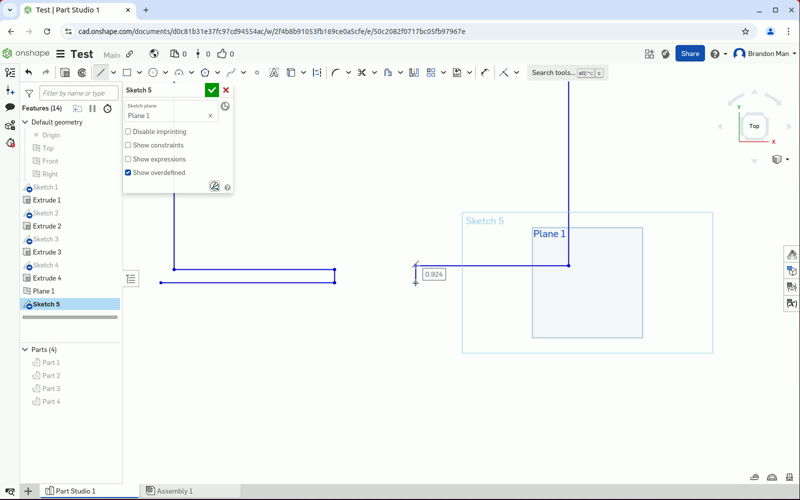
scroll(-6)
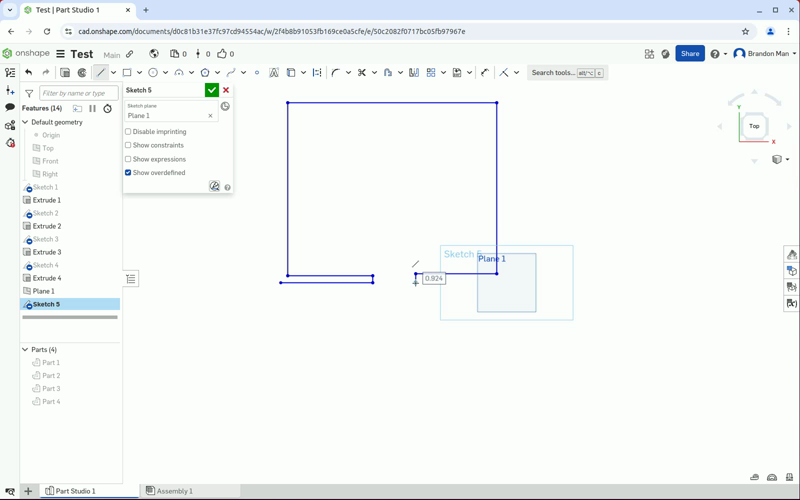
scroll(-6)
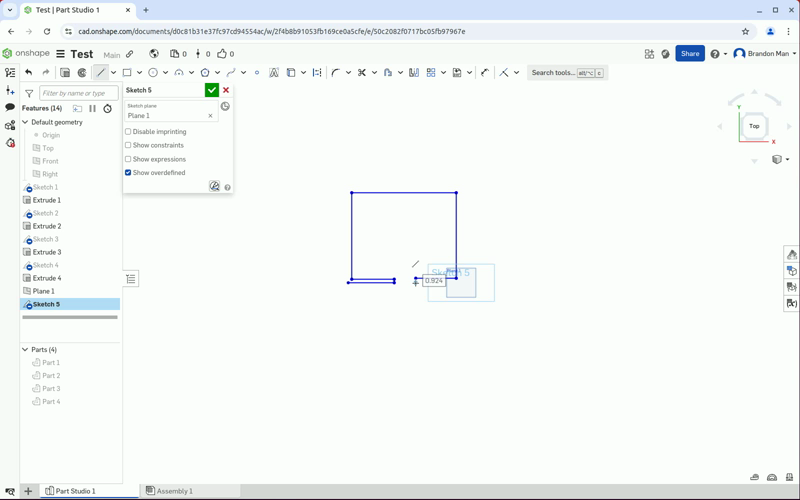
key_up(shift)
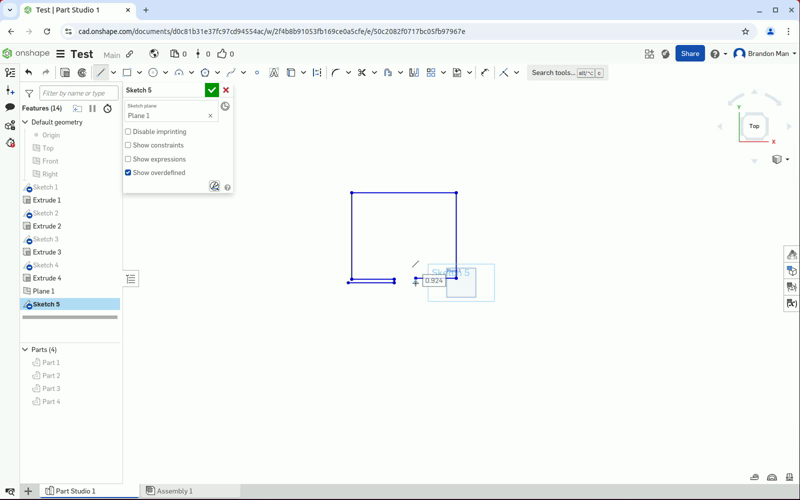
key_down(shift)
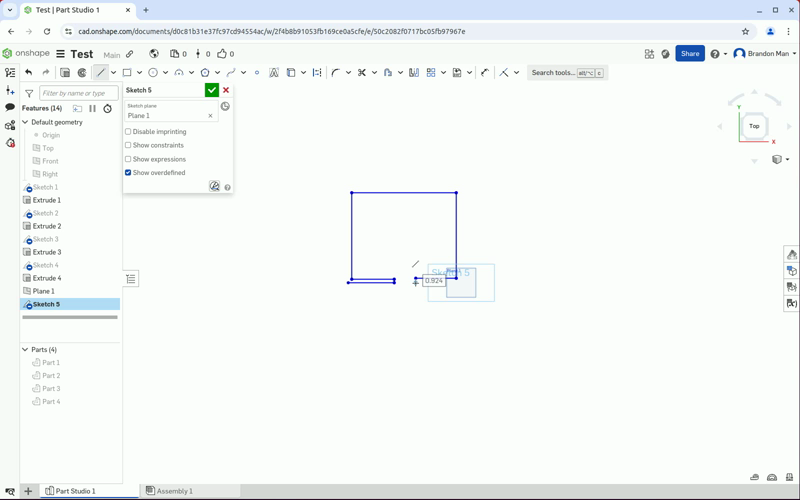
mouse_move(445, 282)
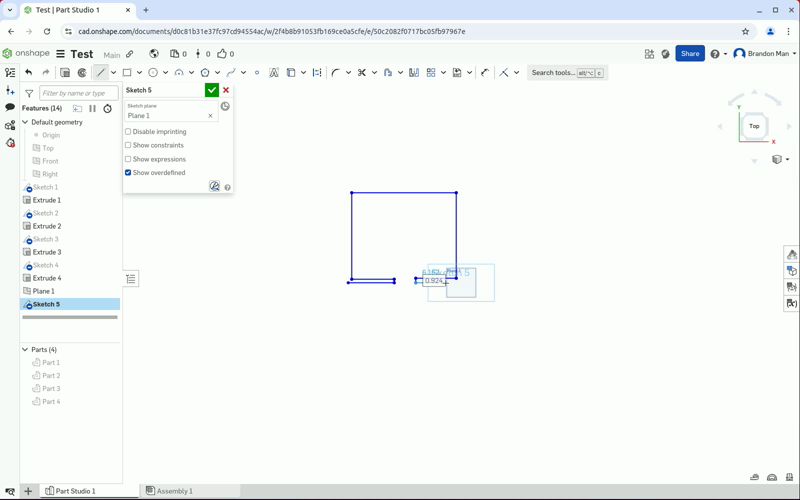
mouse_move(460, 282)
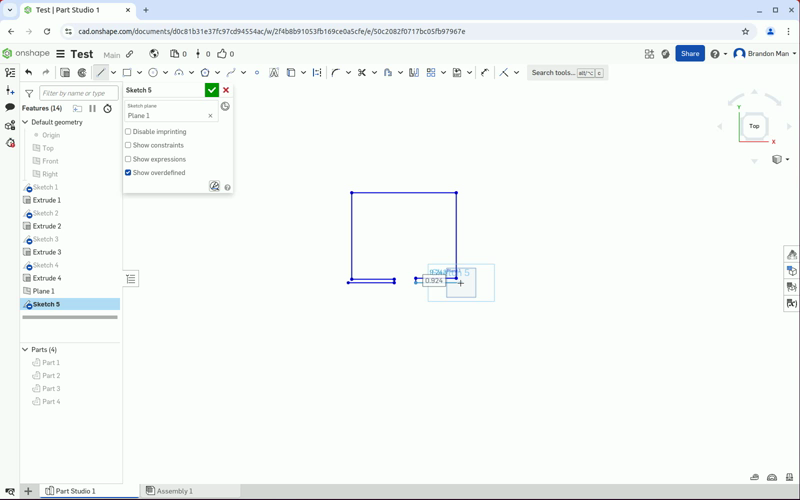
click(460, 282)
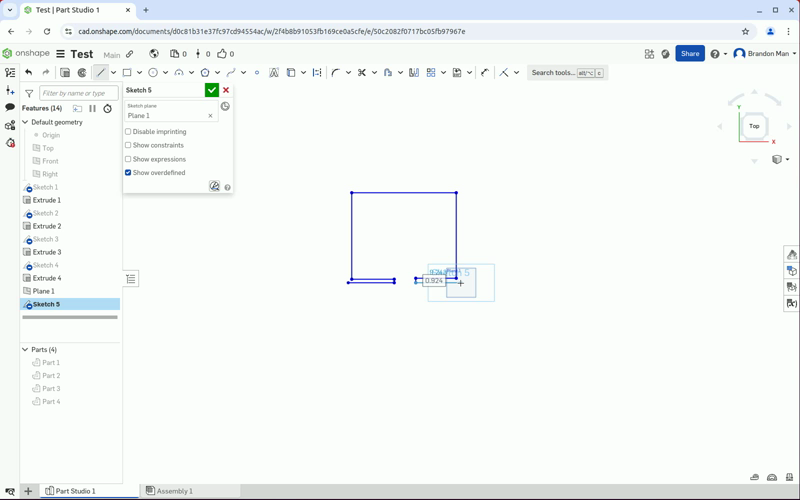
key_up(shift)
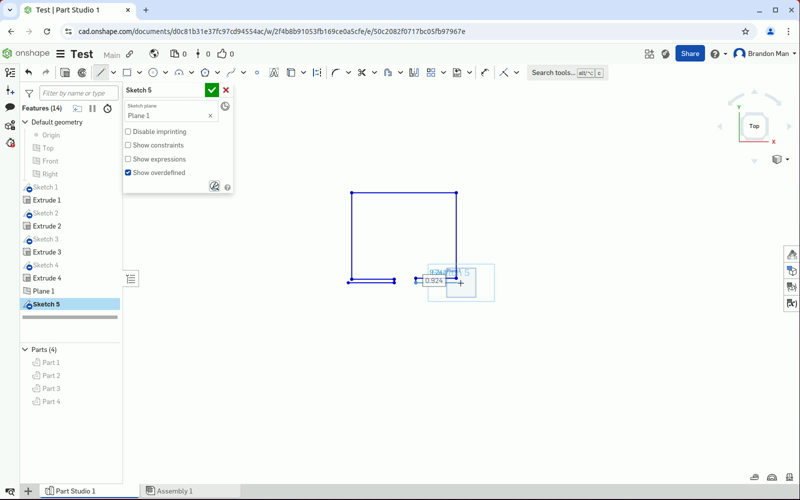
key_down(shift)
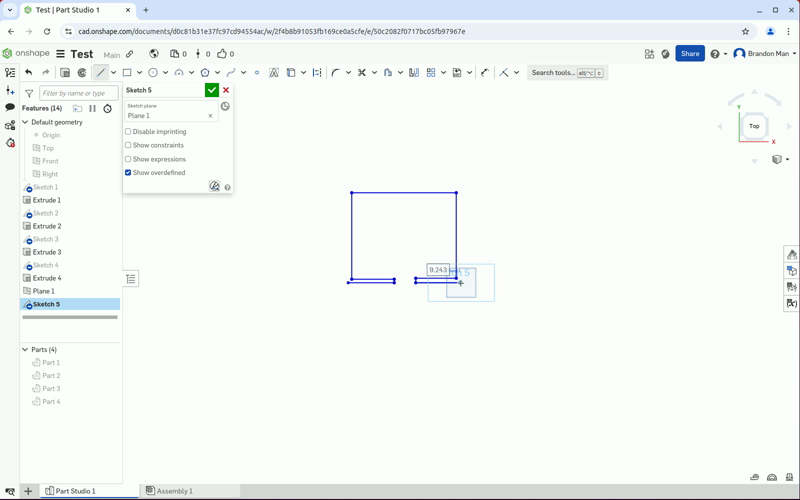
mouse_move(460, 189)
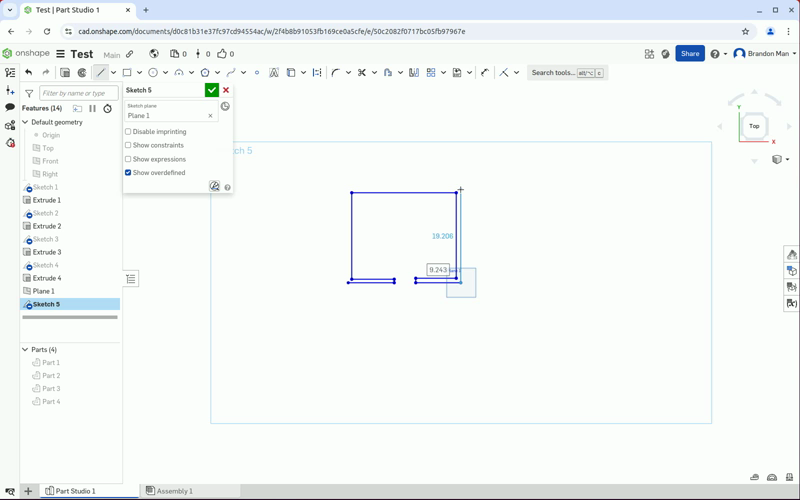
click(460, 189)
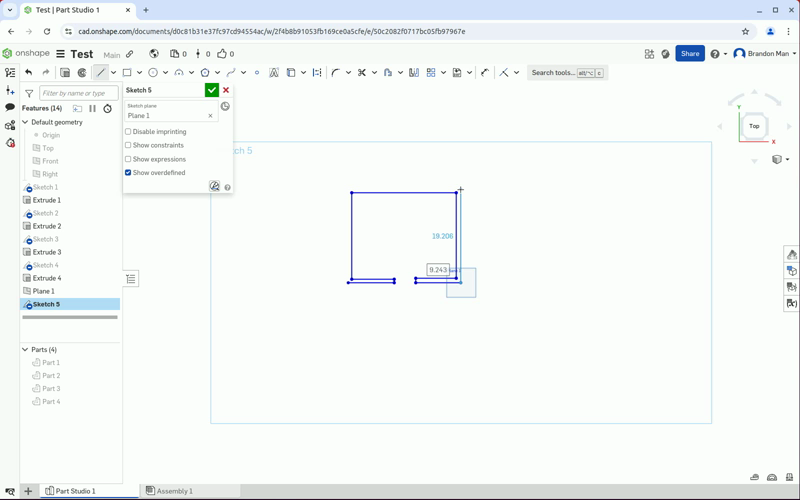
key_up(shift)
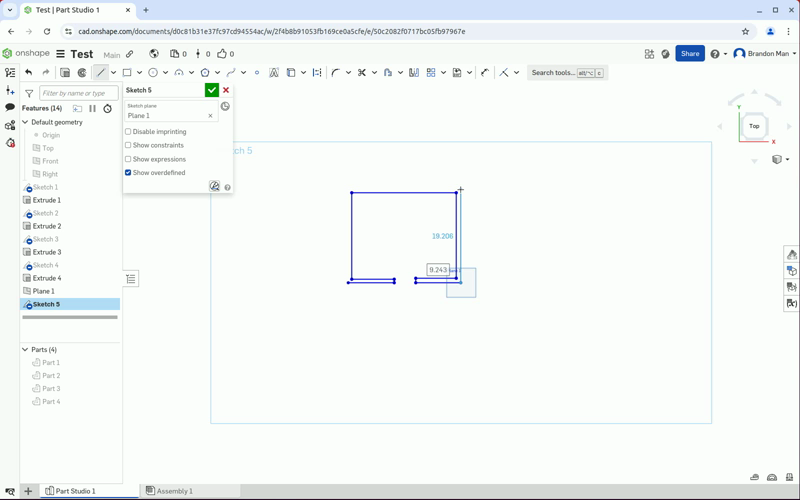
key_down(shift)
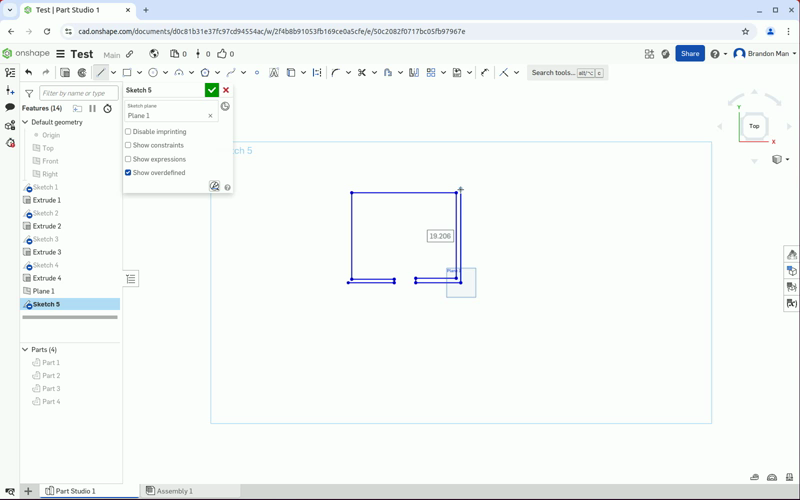
mouse_move(348, 189)
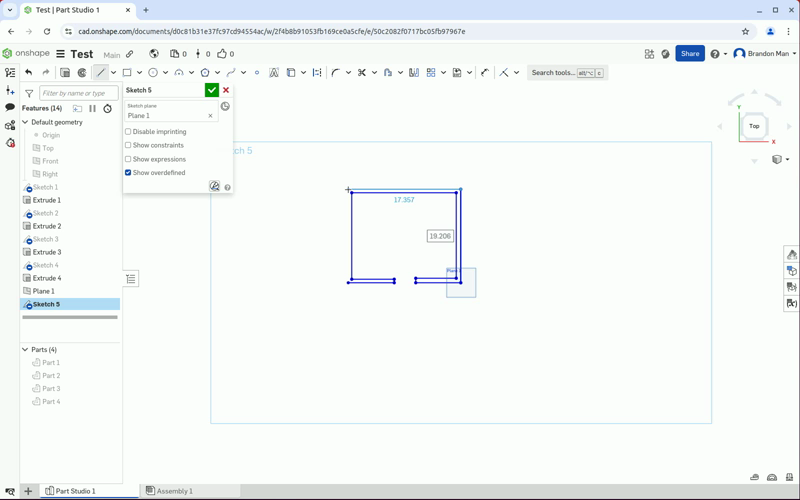
click(348, 189)
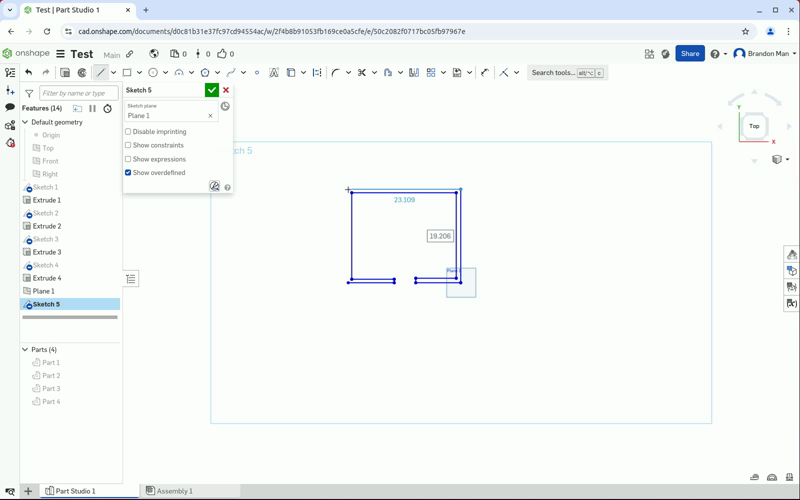
key_up(shift)
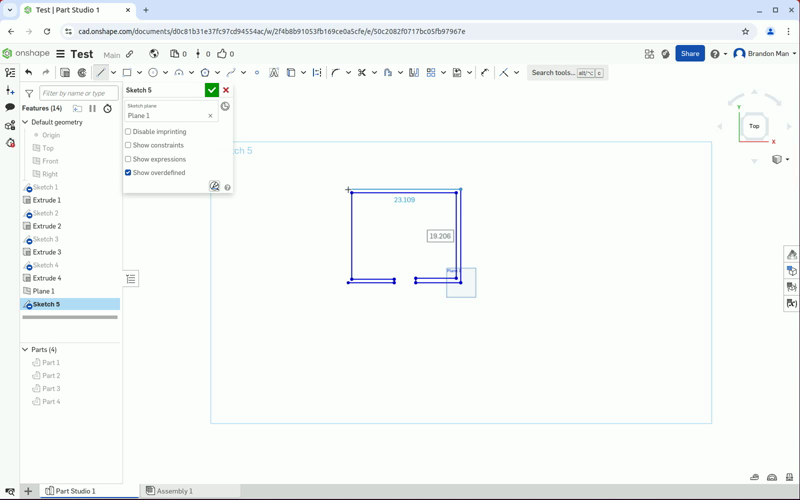
key_down(shift)
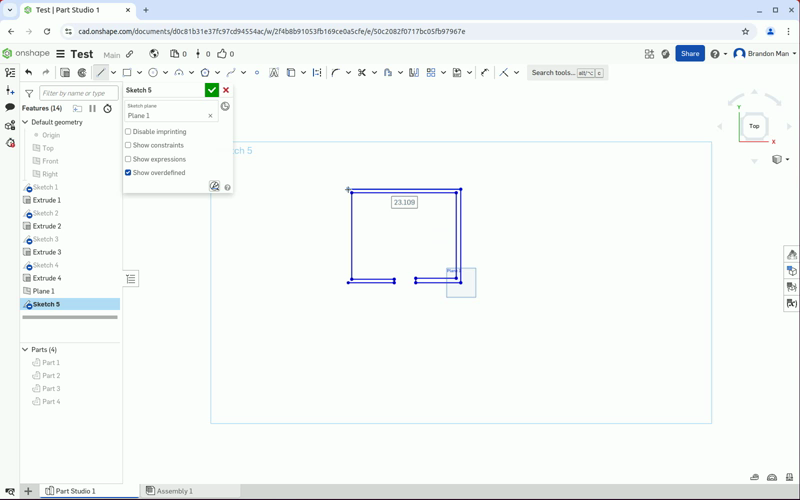
mouse_move(348, 282)
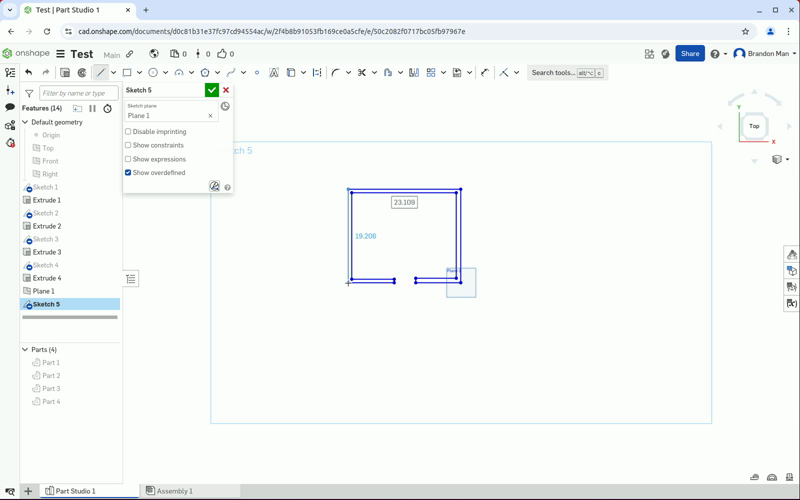
key_up(shift)
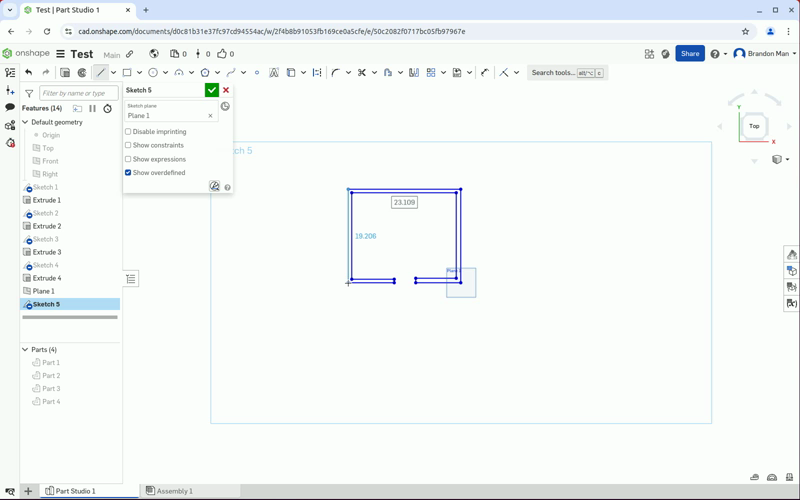
click(348, 282)
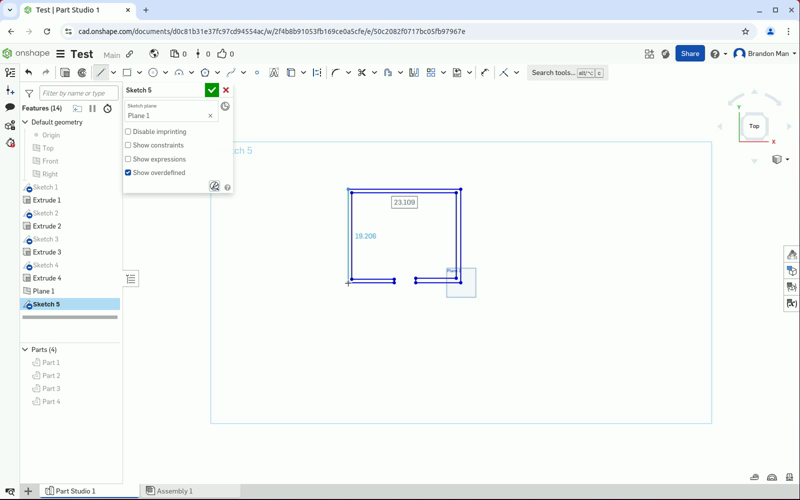
key(esc)
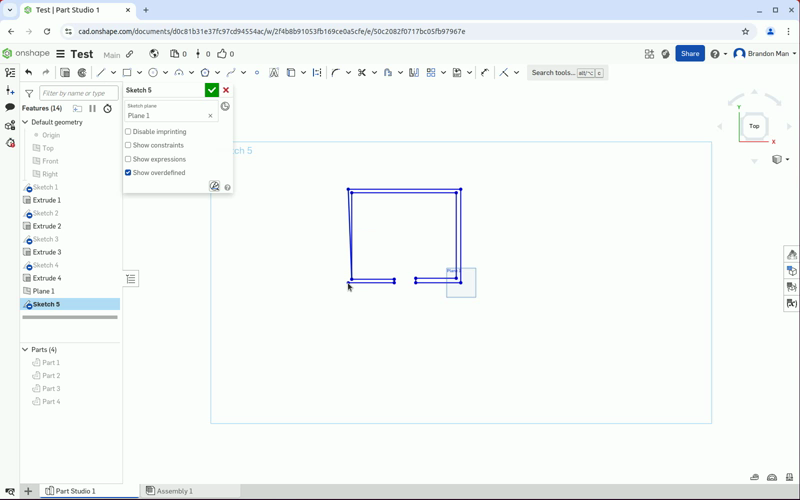
mouse_move(458, 221)
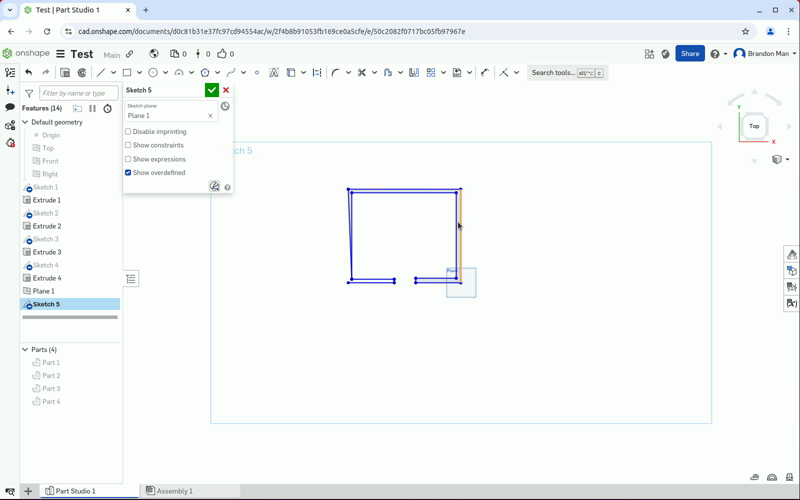
scroll(6)
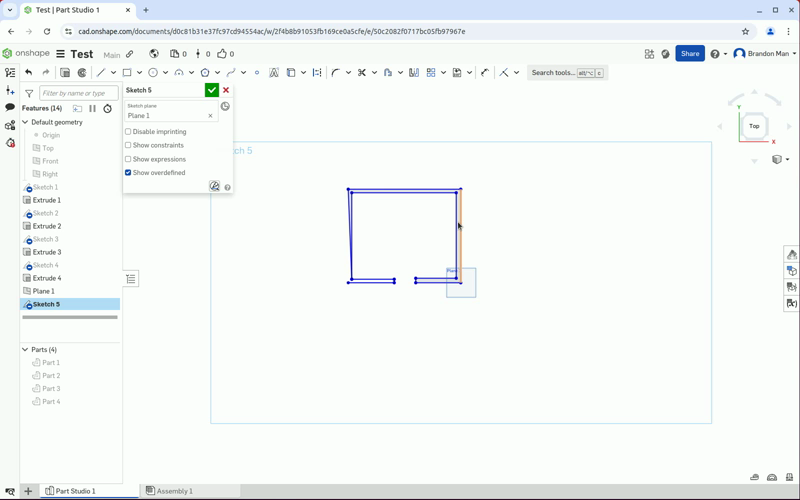
scroll(6)
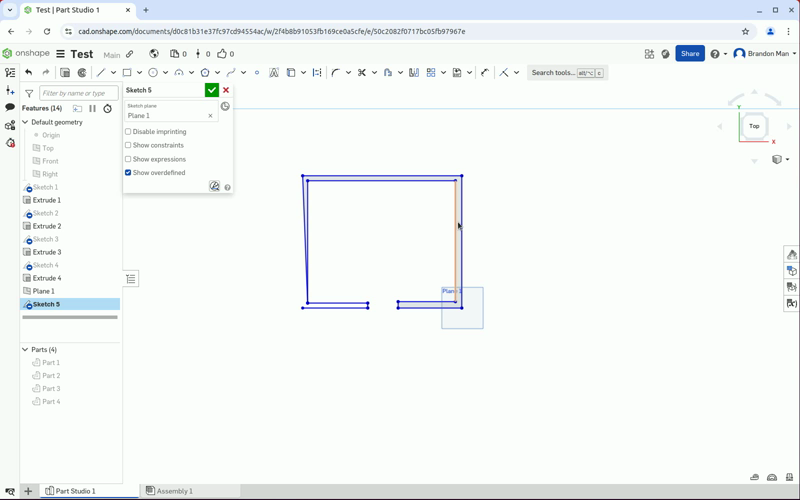
scroll(6)
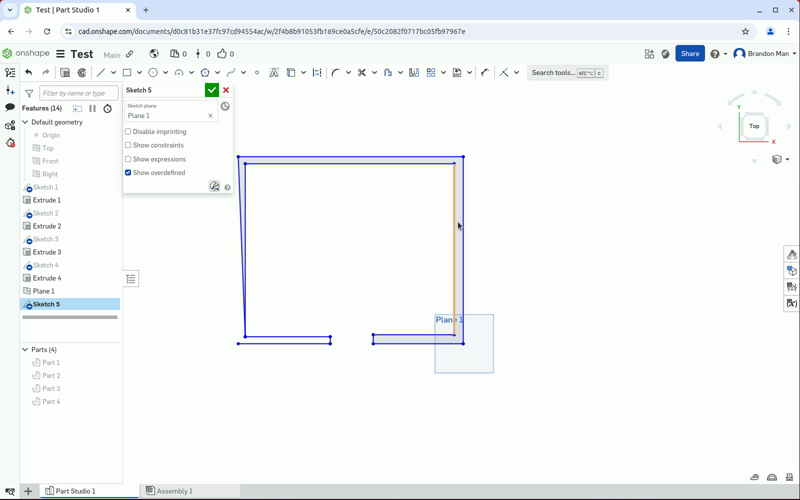
scroll(6)
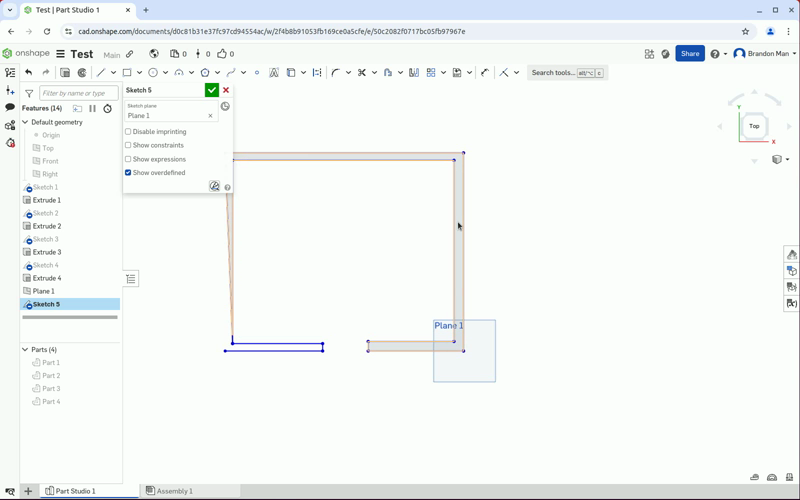
scroll(6)
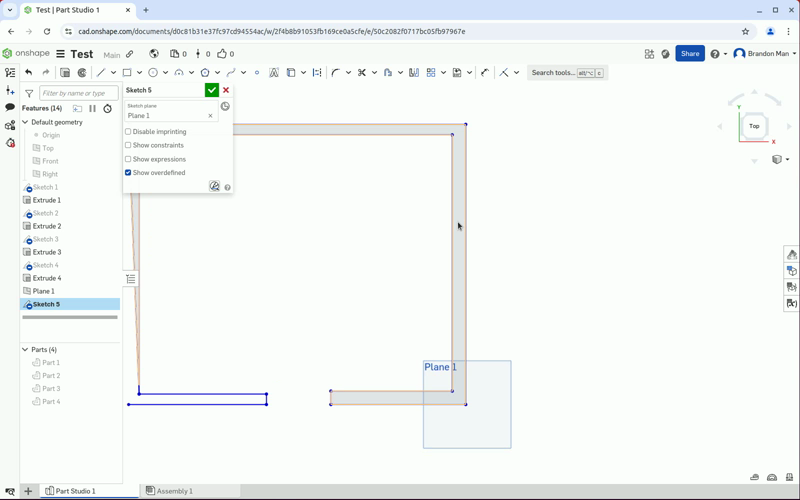
scroll(6)
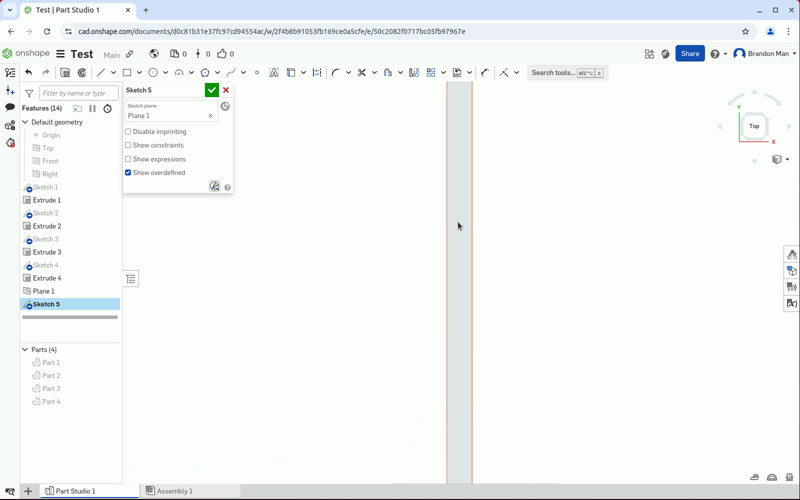
scroll(6)
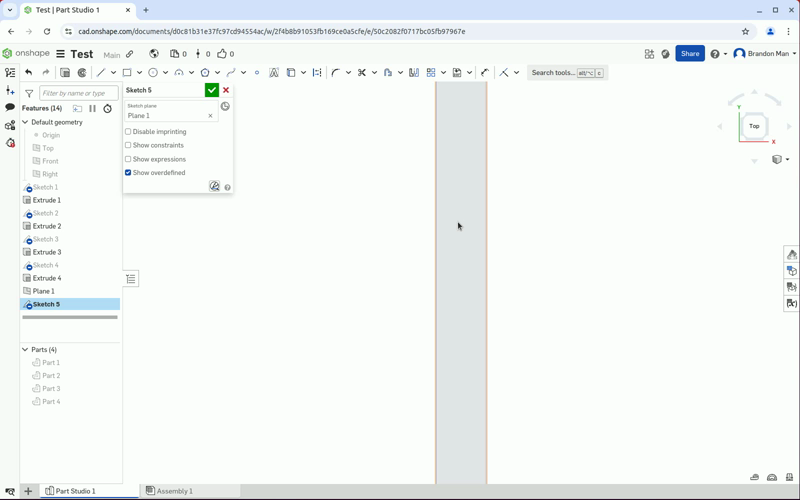
click(458, 221)
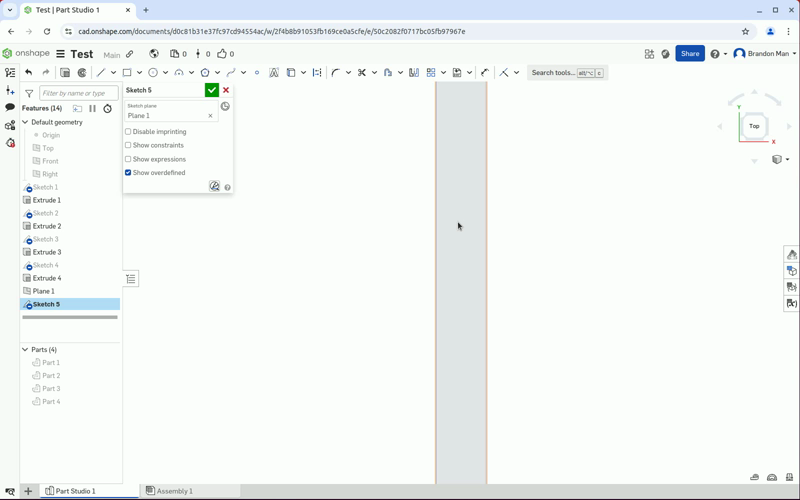
scroll(-6)
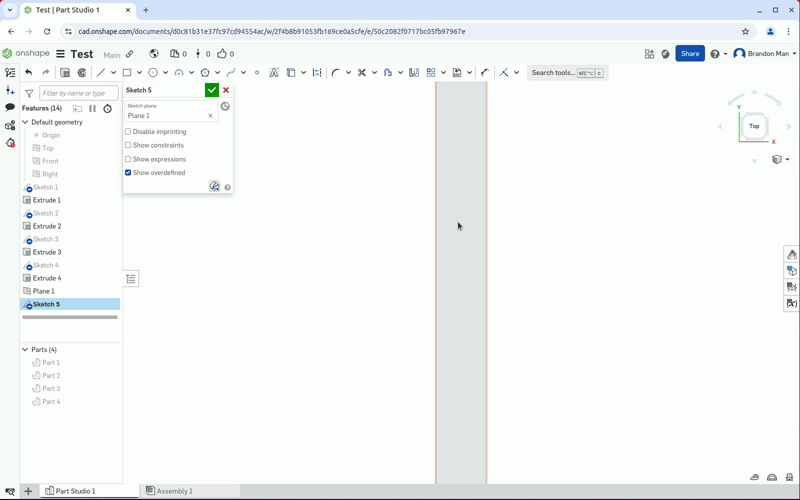
scroll(-6)
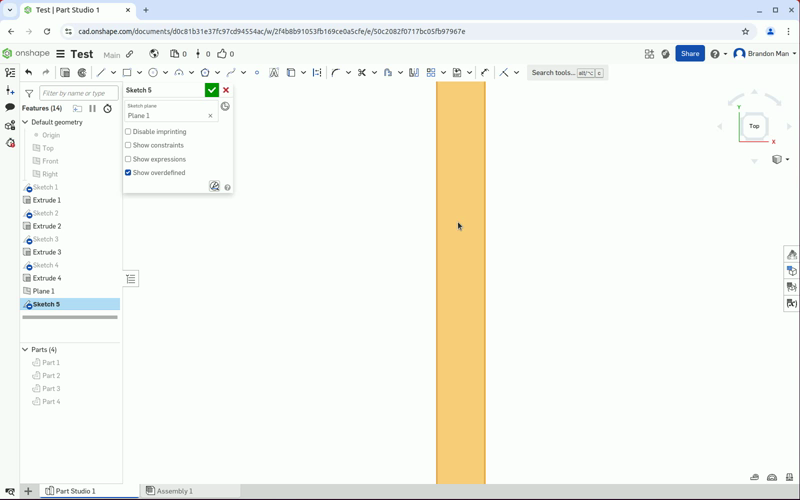
scroll(-6)
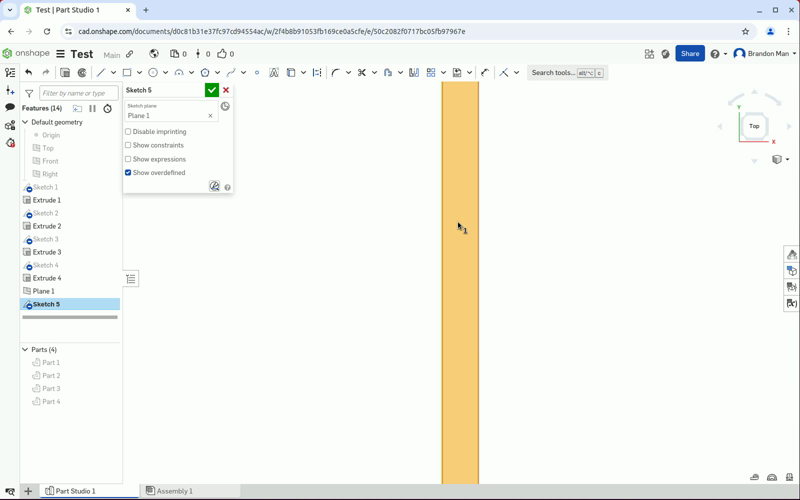
scroll(-6)
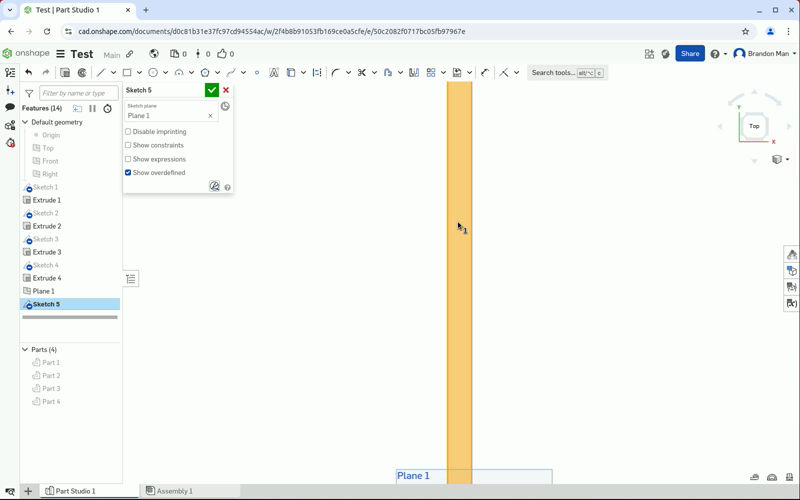
scroll(-6)
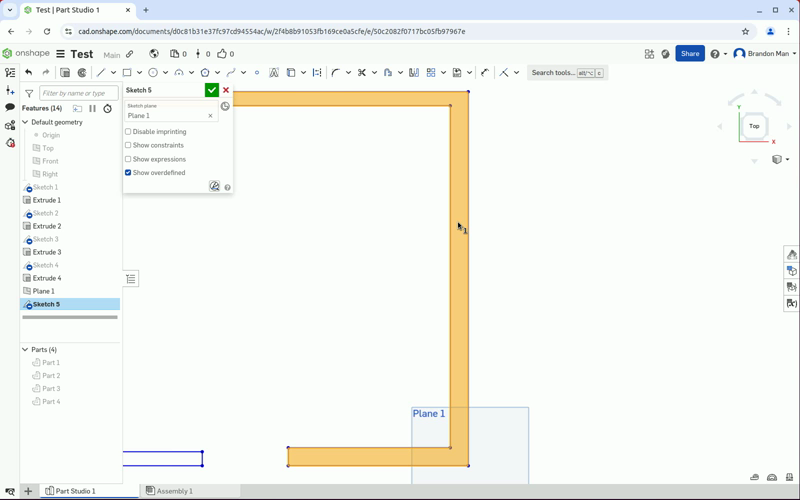
scroll(-6)
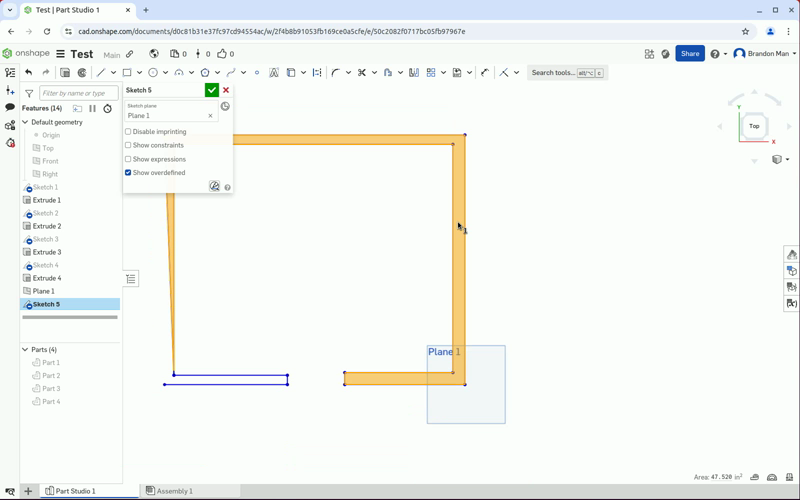
scroll(-6)
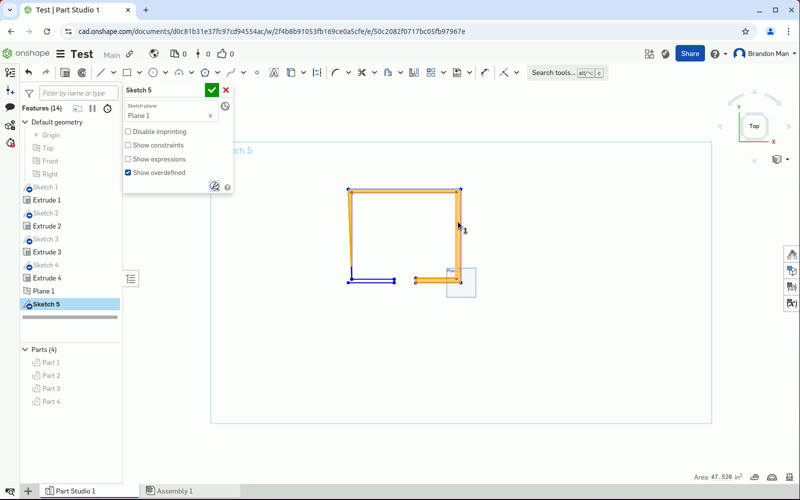
mouse_move(73, 352)
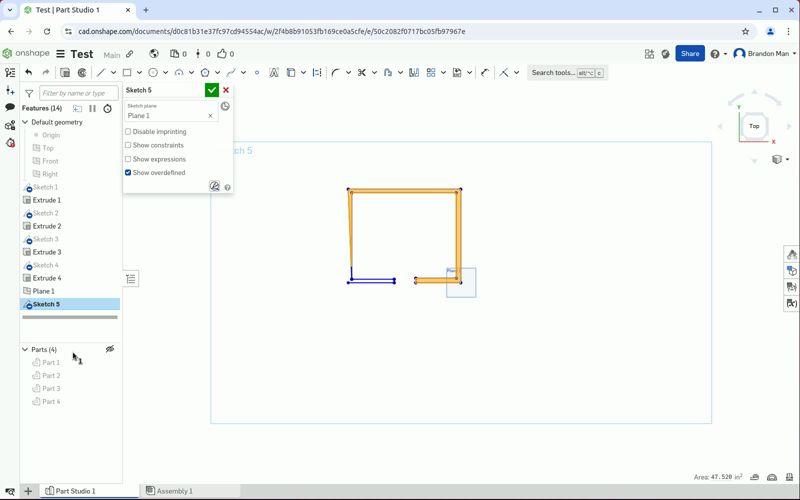
key(shift+y)
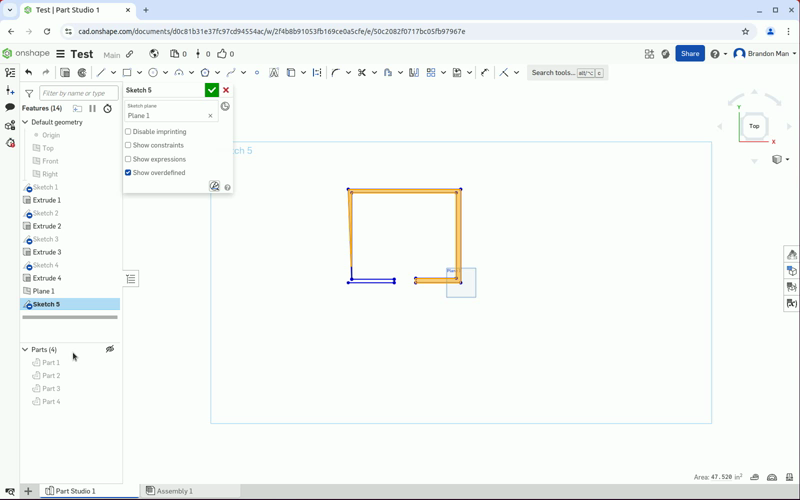
key(shift+e)
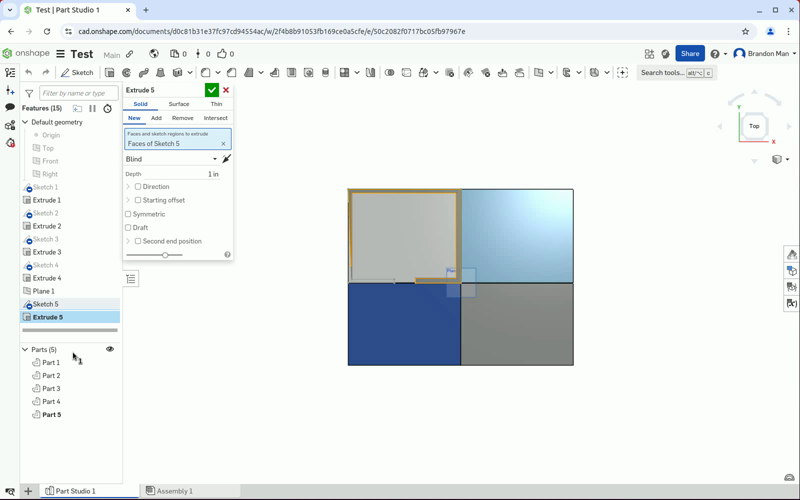
mouse_move(143, 106)
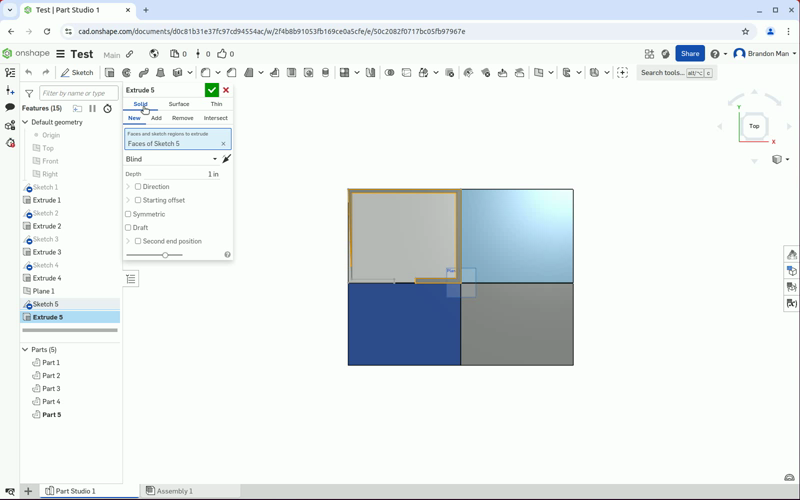
click(143, 106)
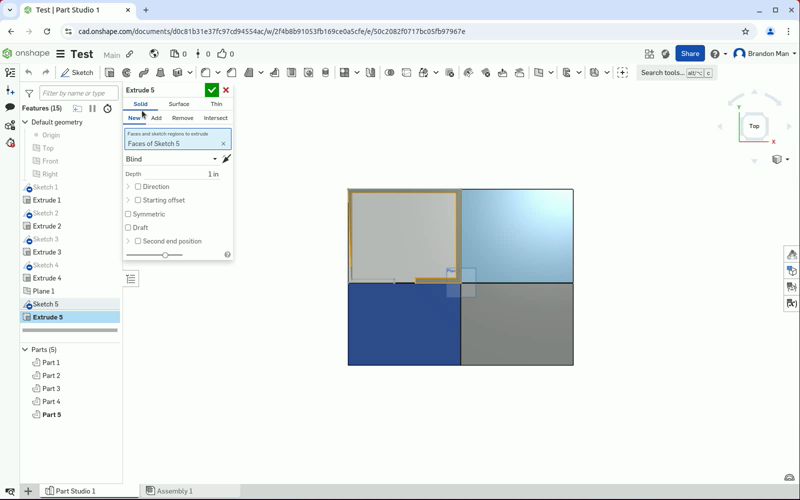
mouse_move(137, 120)
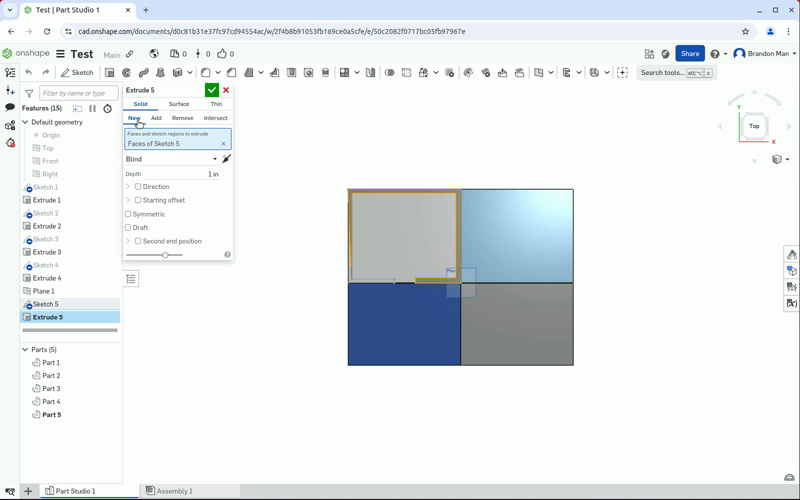
click(137, 120)
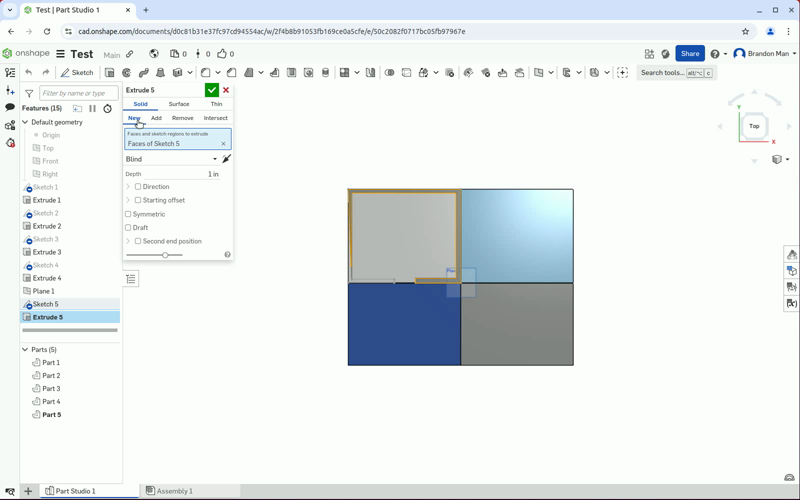
key(tab, 4)
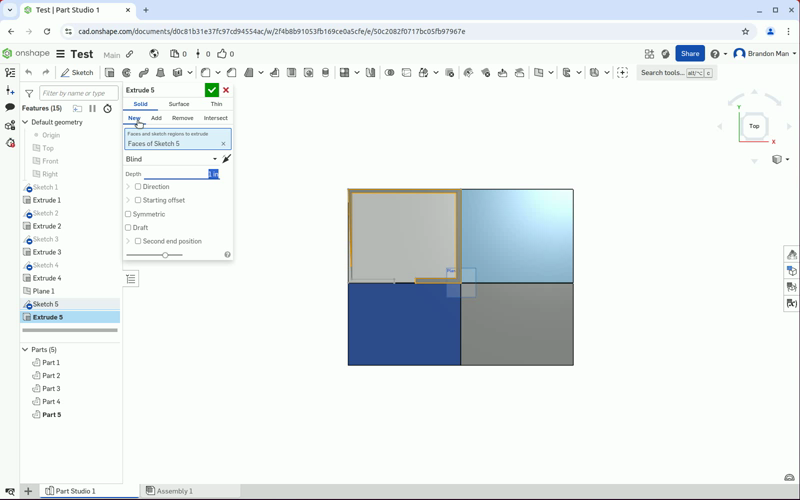
text(15.405)
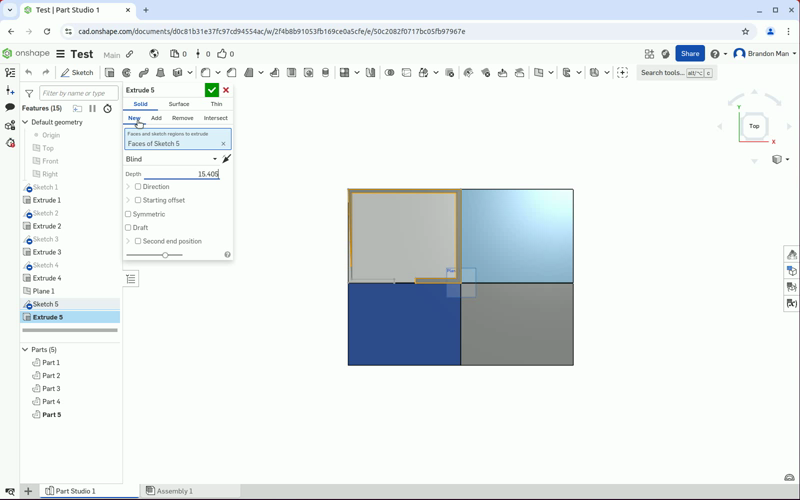
key(enter)
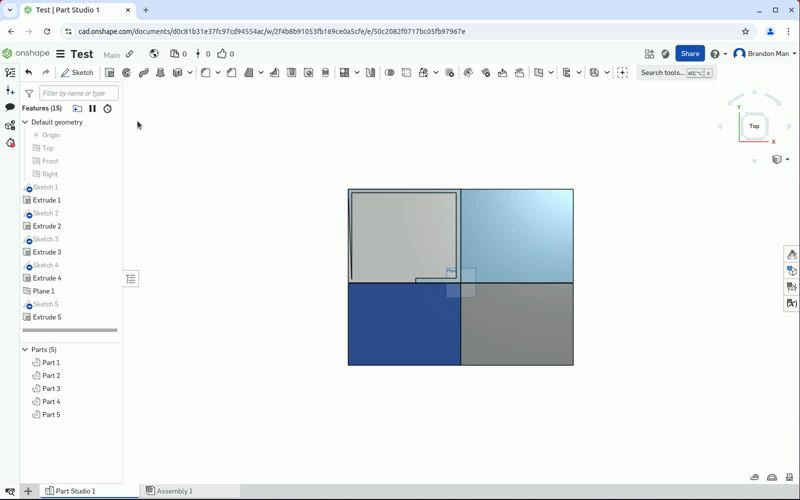
key(shift+h)
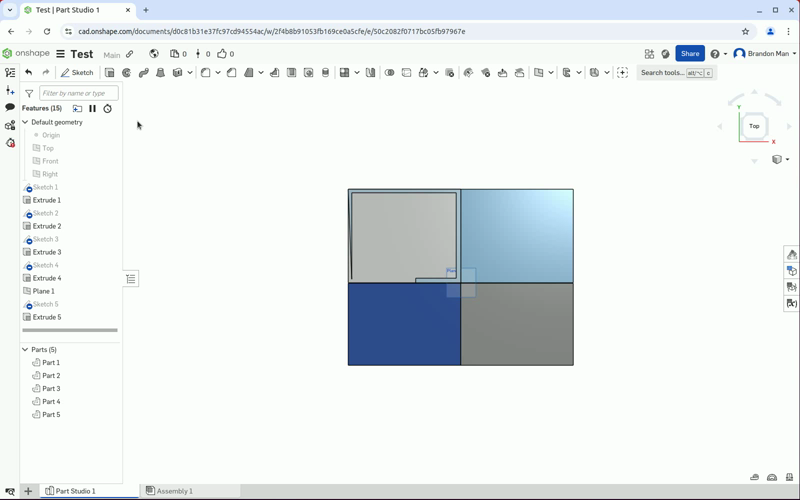
key(shift+h)
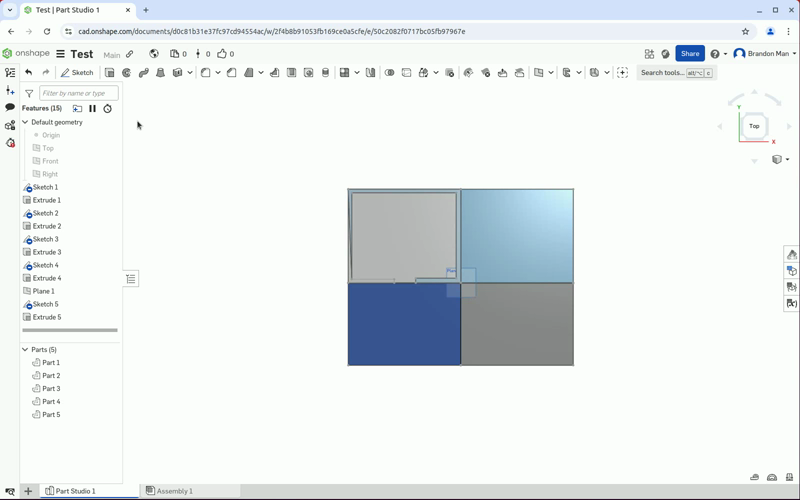
key(shift+7)
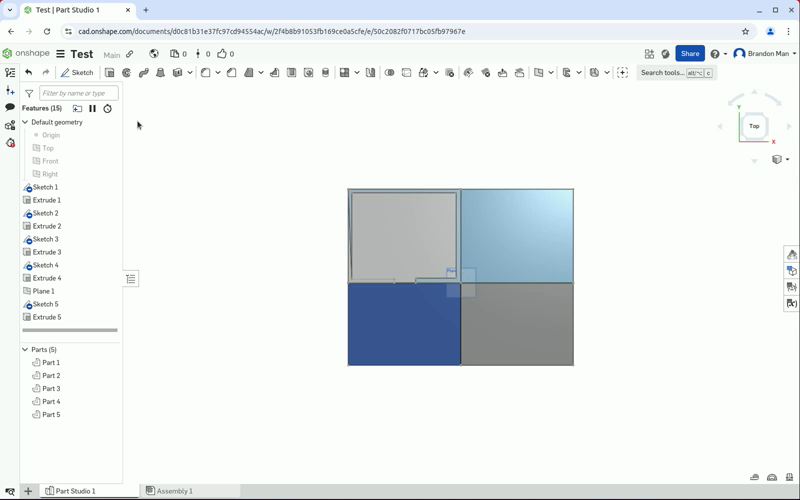
key(up, 3)
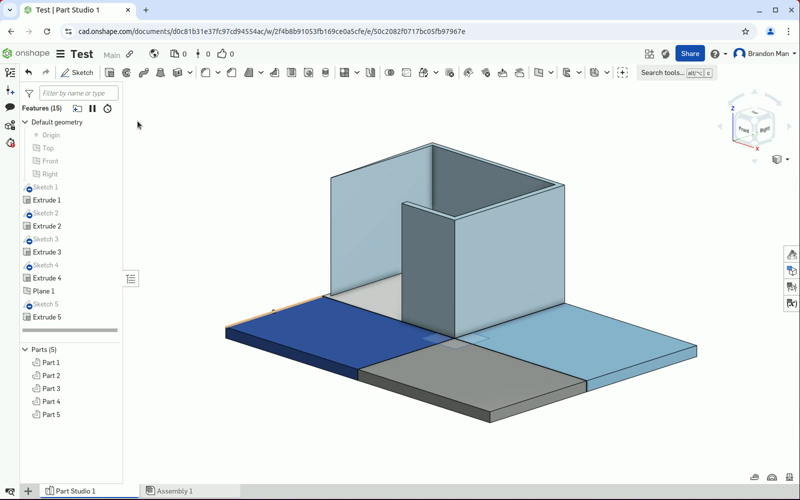
key(left, 3)
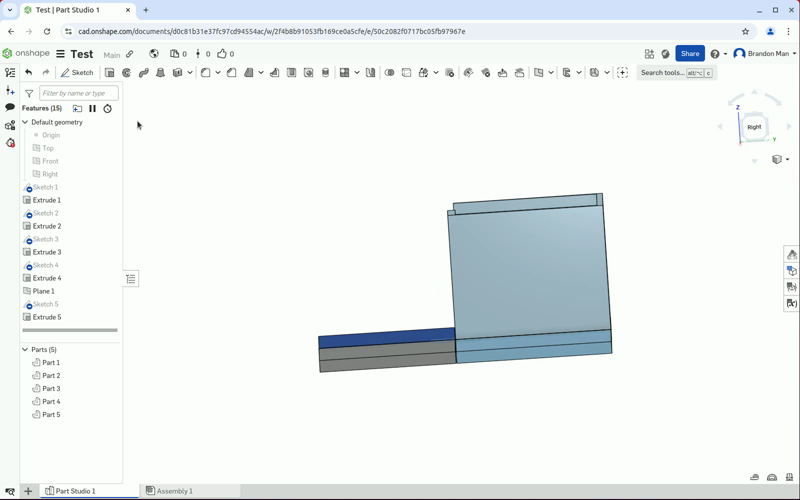
key(right, 3)
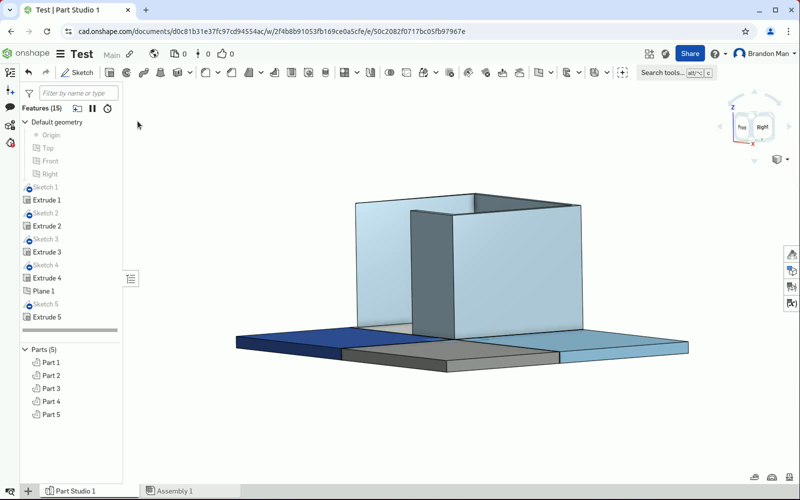
key(down, 3)
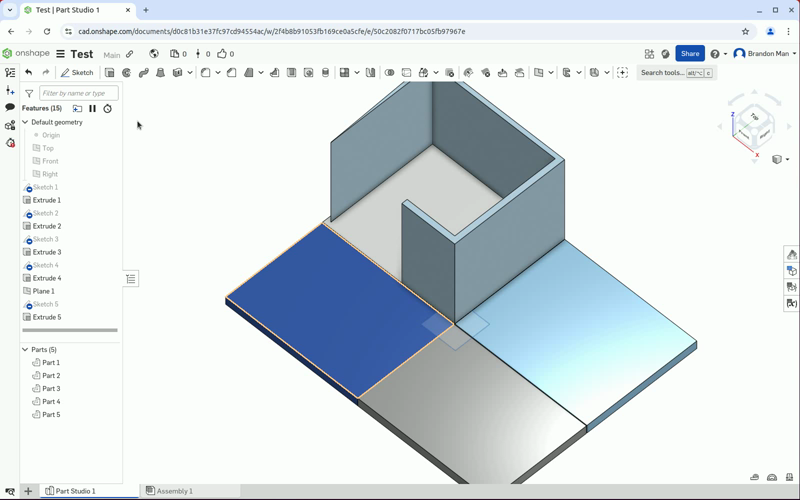
mouse_move(73, 189)
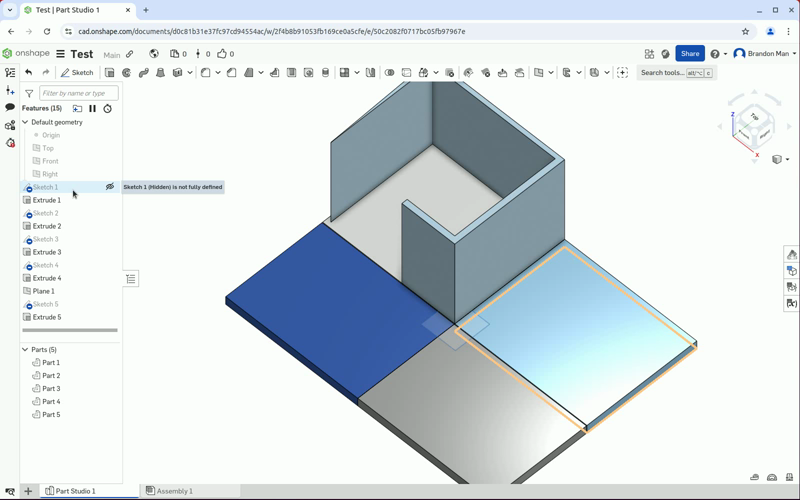
click(73, 189)